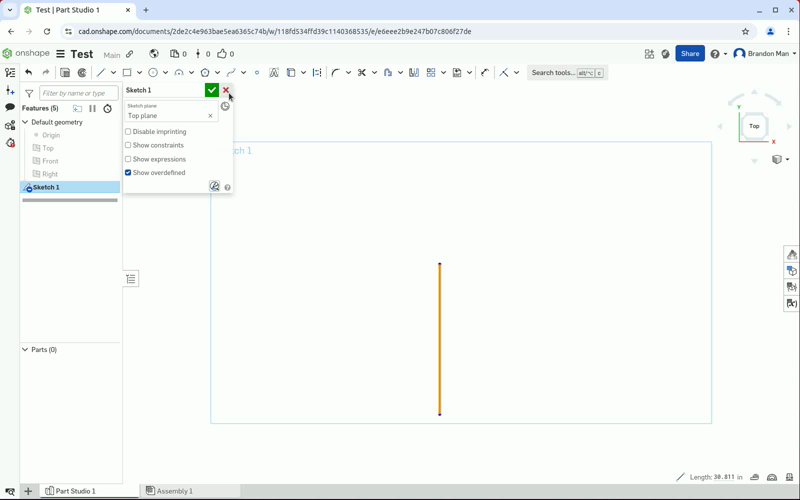
key(shift+h)
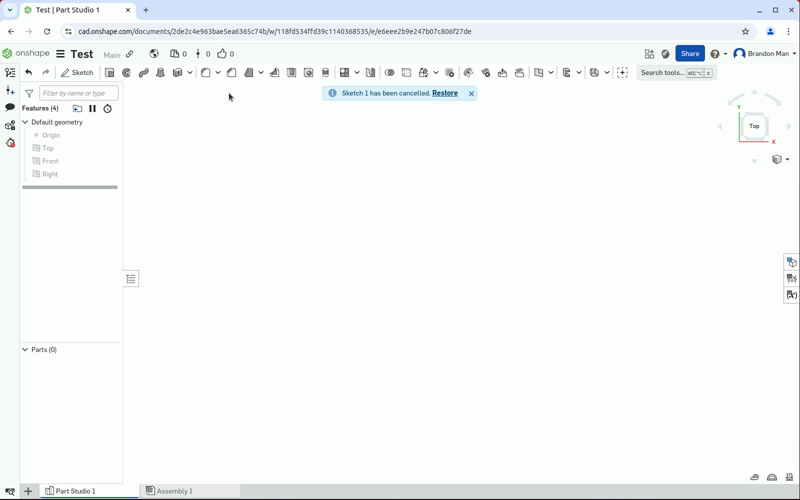
mouse_move(73, 352)
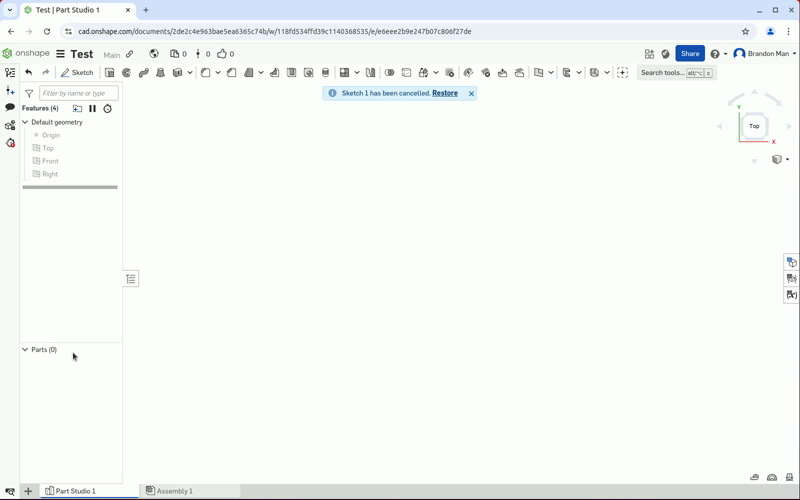
key(y)
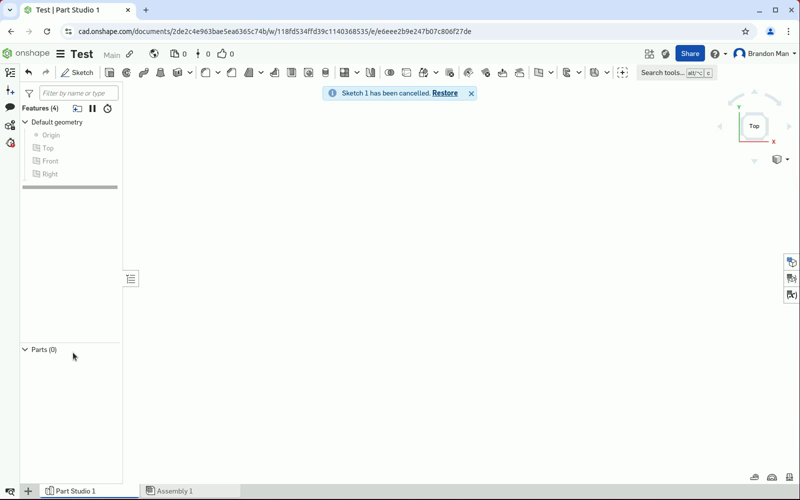
key(shift+p)
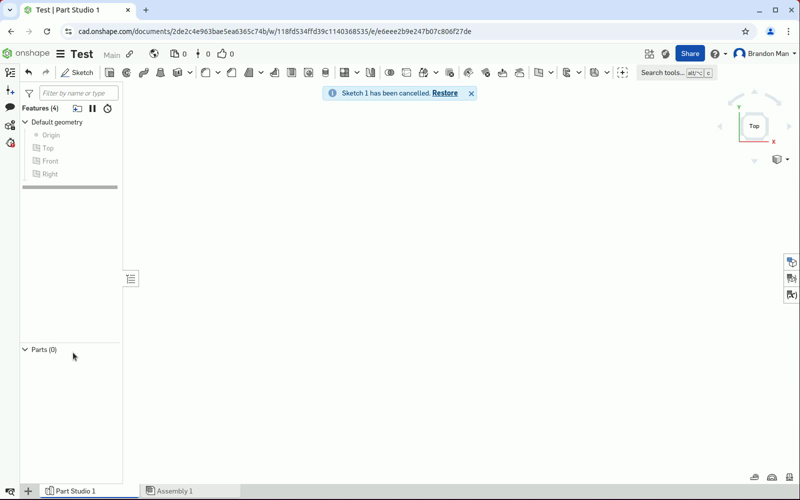
key(space)
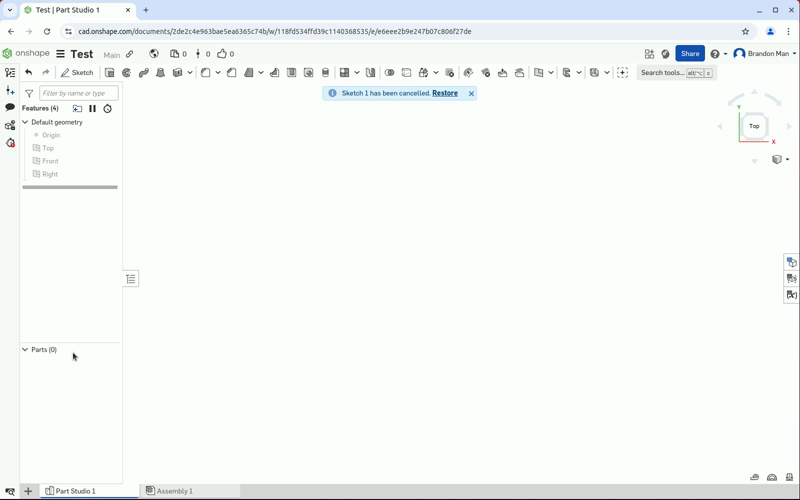
key_down(shift)
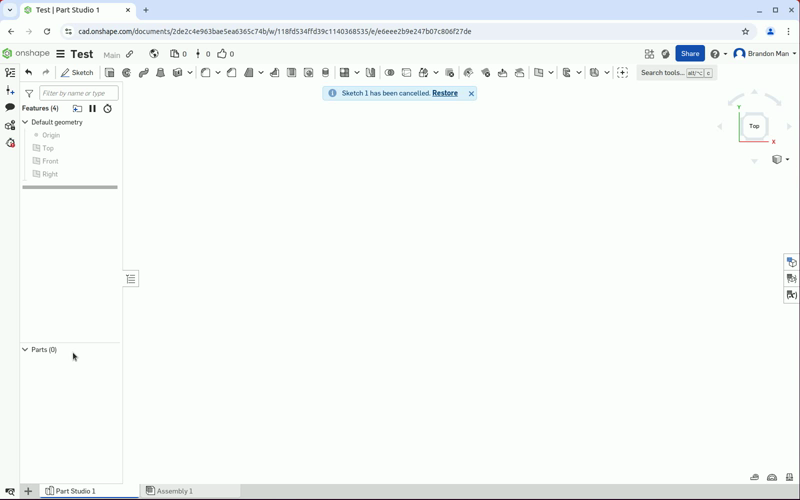
key(up)
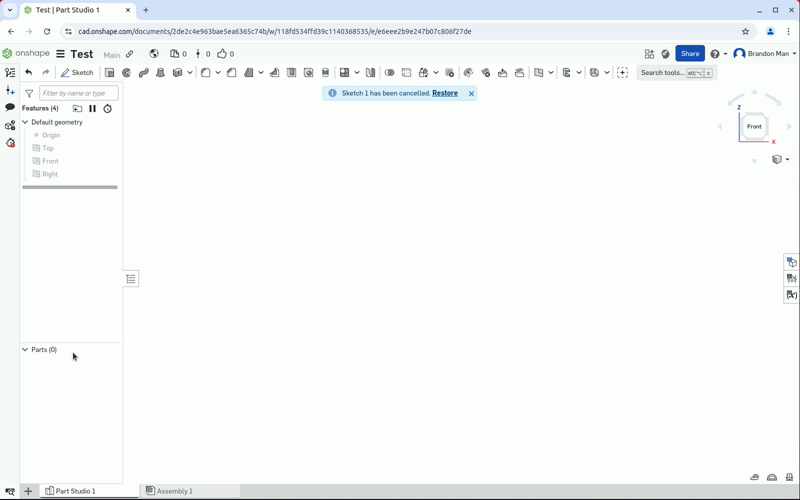
key_up(shift)
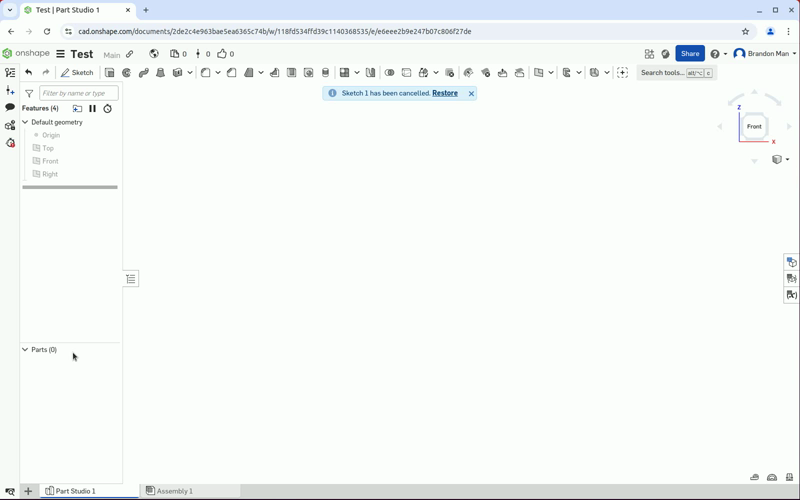
mouse_move(73, 352)
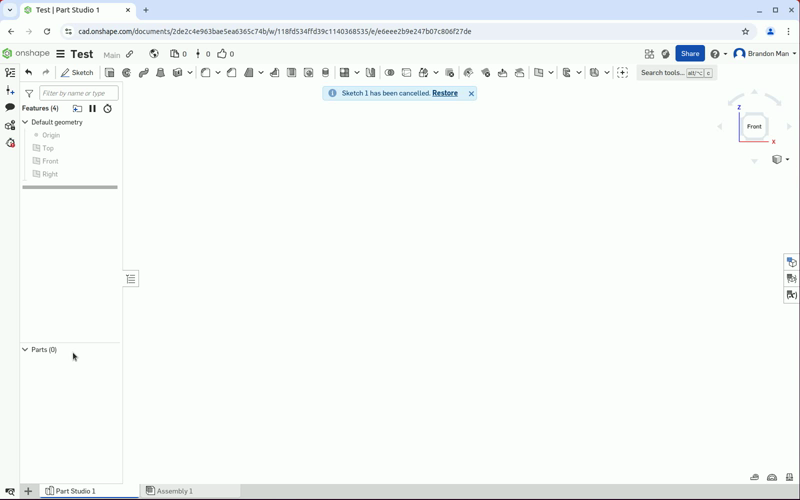
key(shift+y)
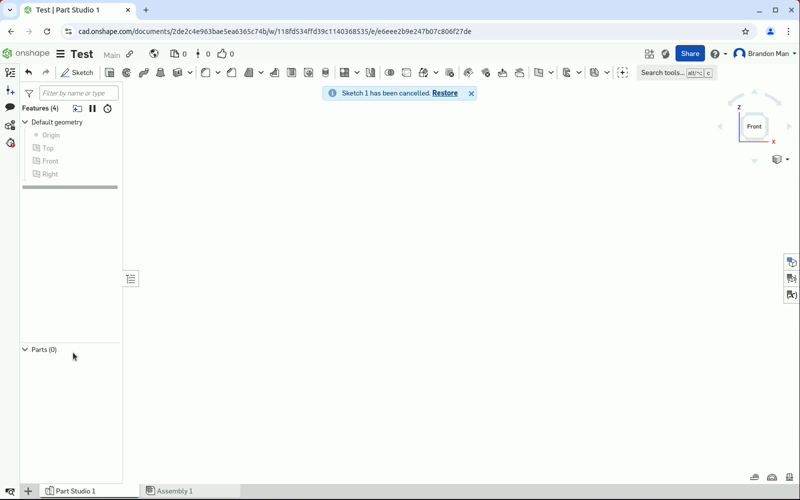
key(shift+s)
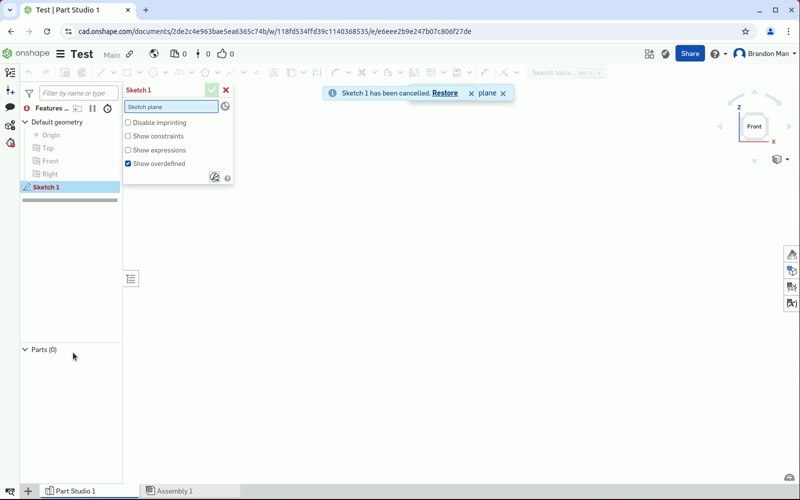
mouse_move(73, 163)
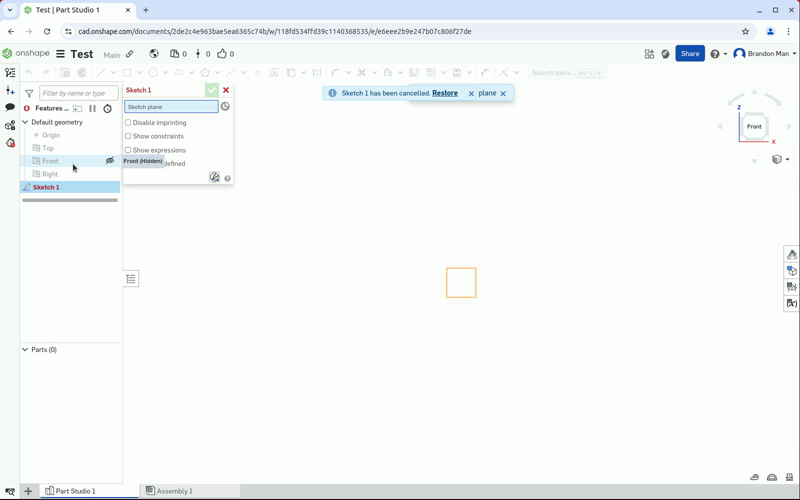
click(73, 163)
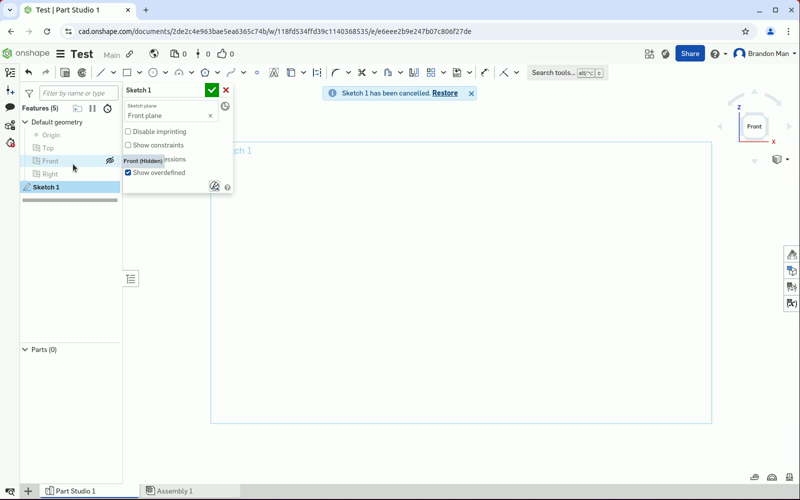
mouse_move(73, 352)
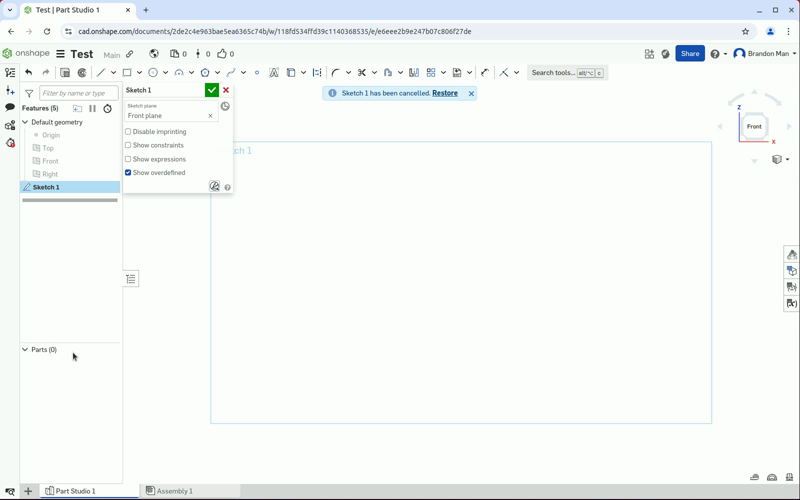
key(y)
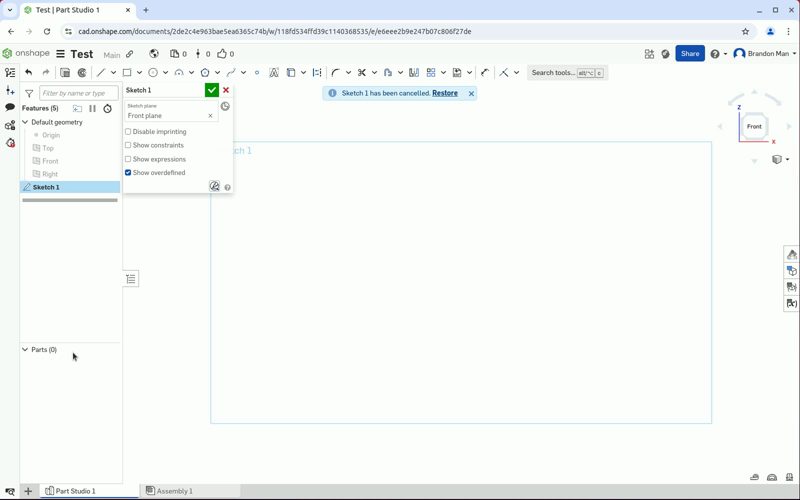
key(l)
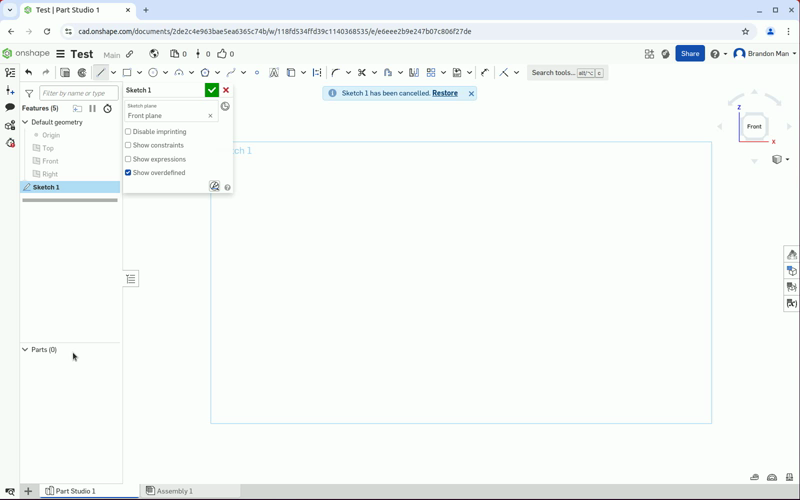
key_down(shift)
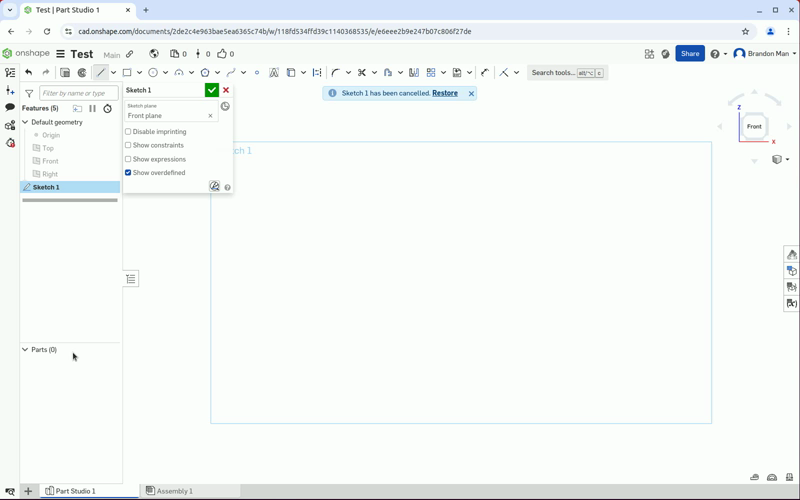
mouse_move(424, 319)
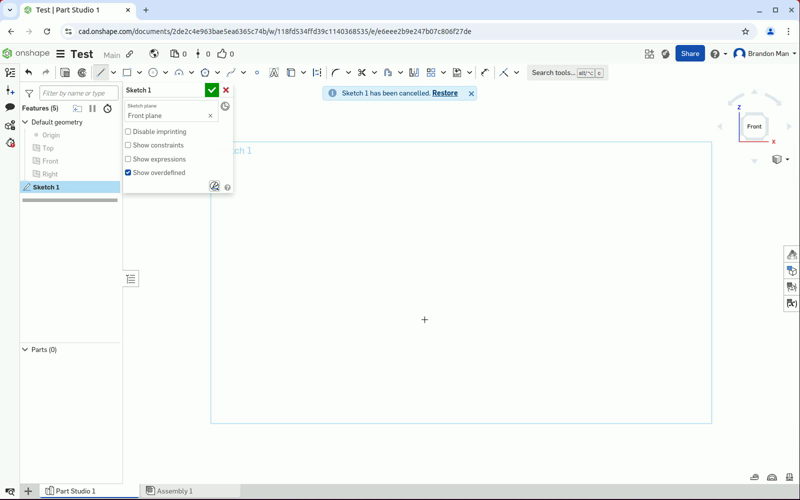
click(424, 319)
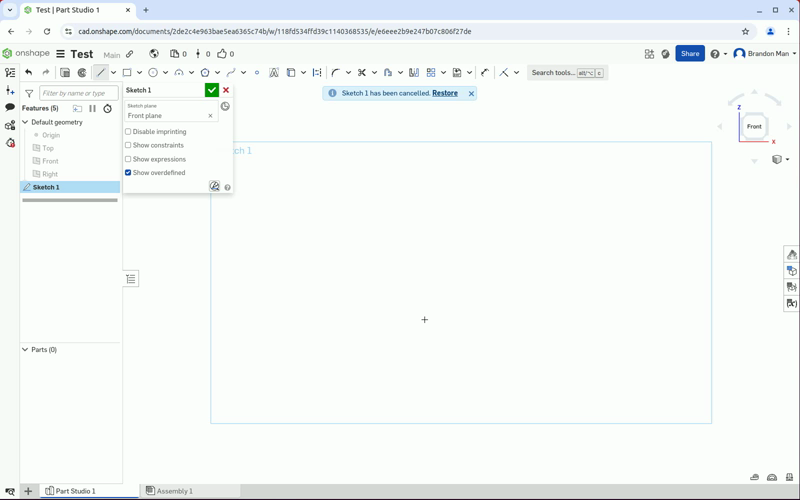
key_up(shift)
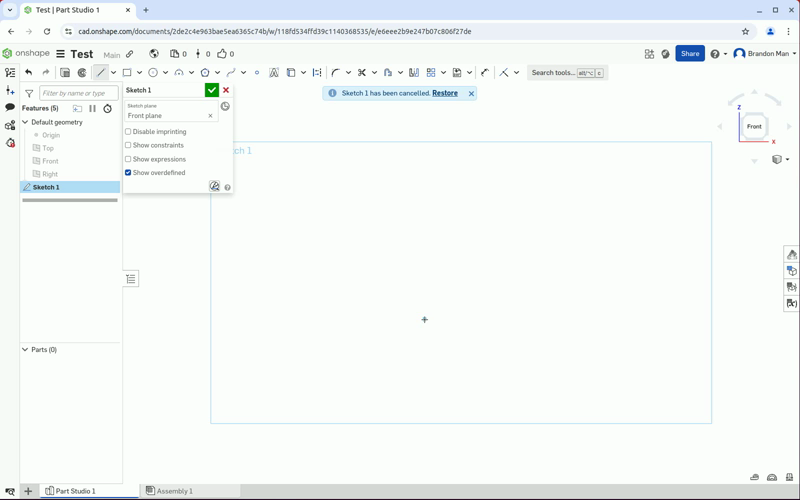
key_down(shift)
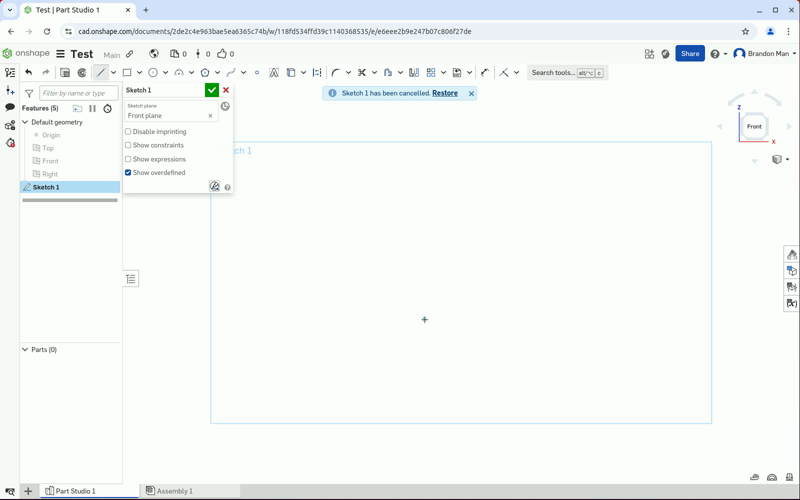
mouse_move(454, 319)
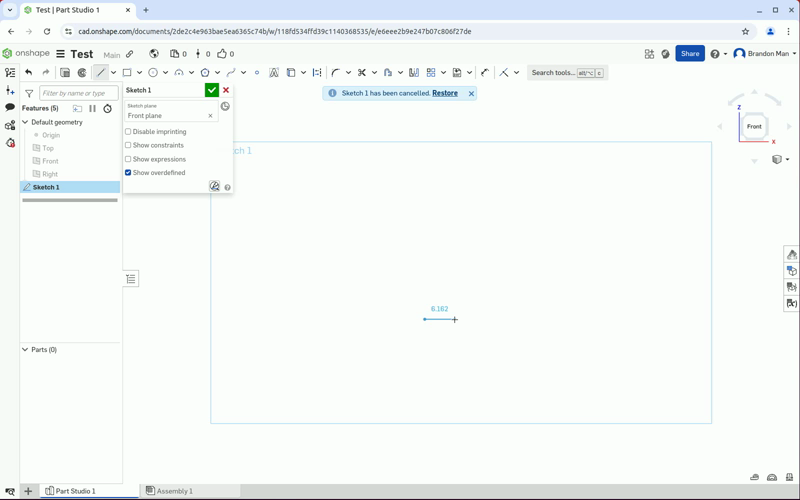
mouse_move(435, 319)
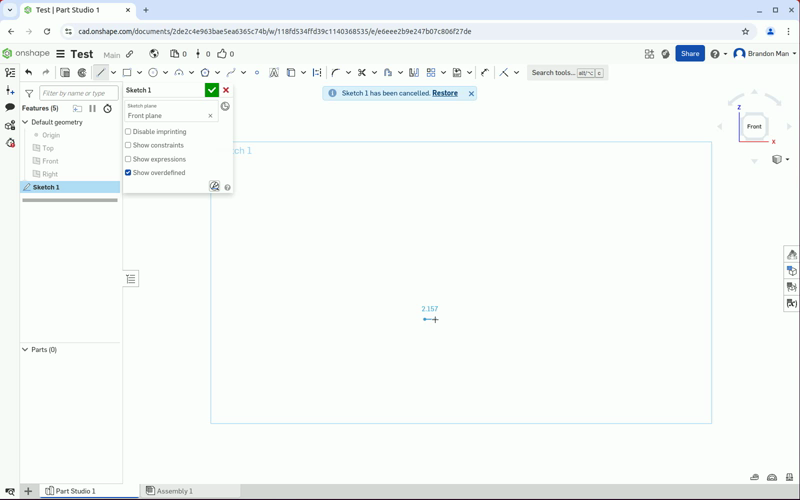
click(435, 319)
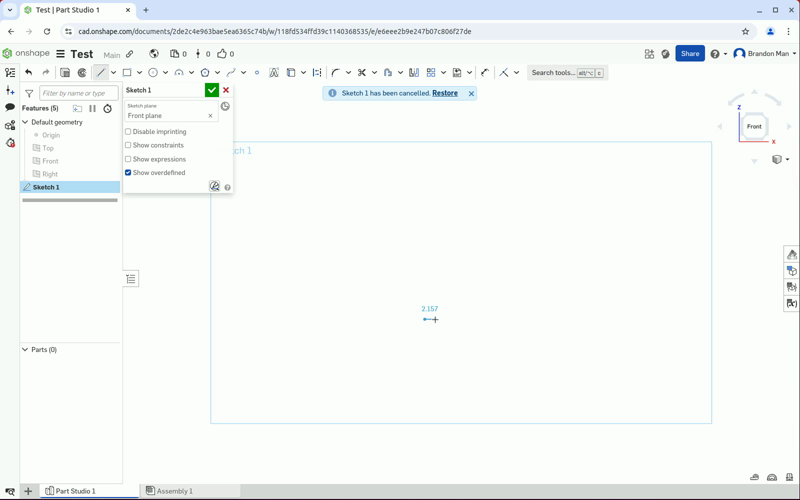
key_up(shift)
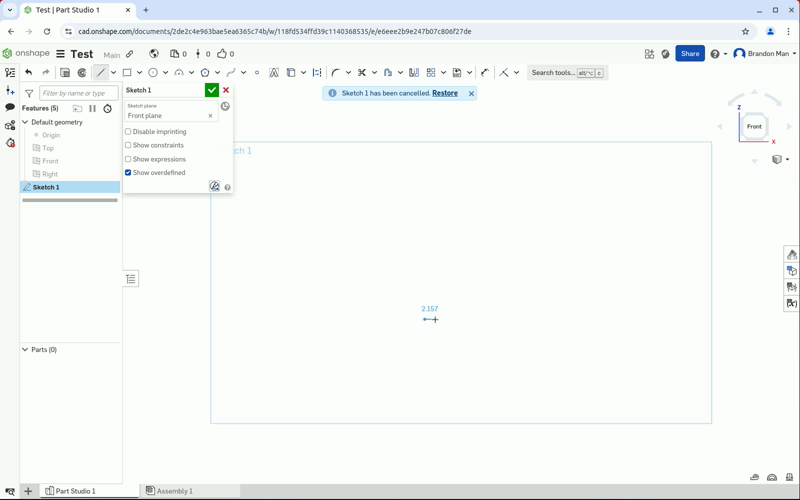
key_down(shift)
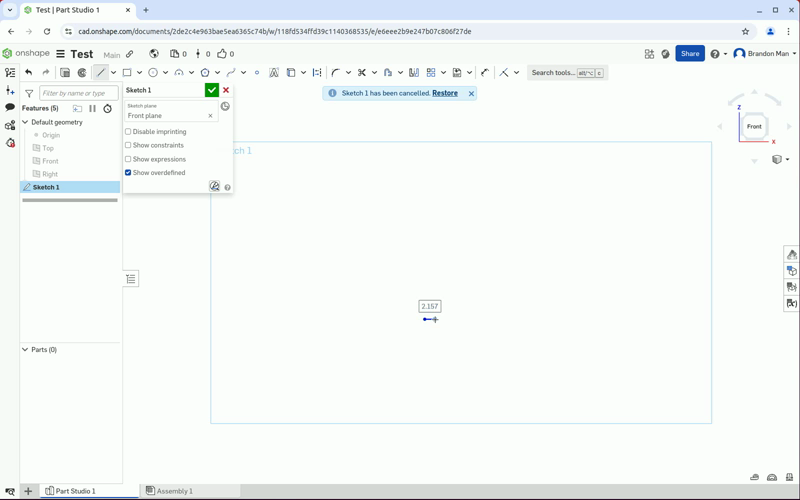
mouse_move(465, 319)
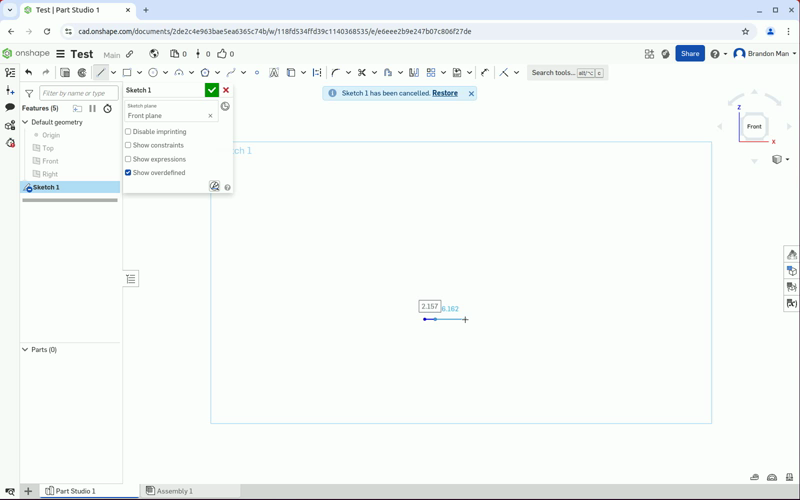
mouse_move(455, 299)
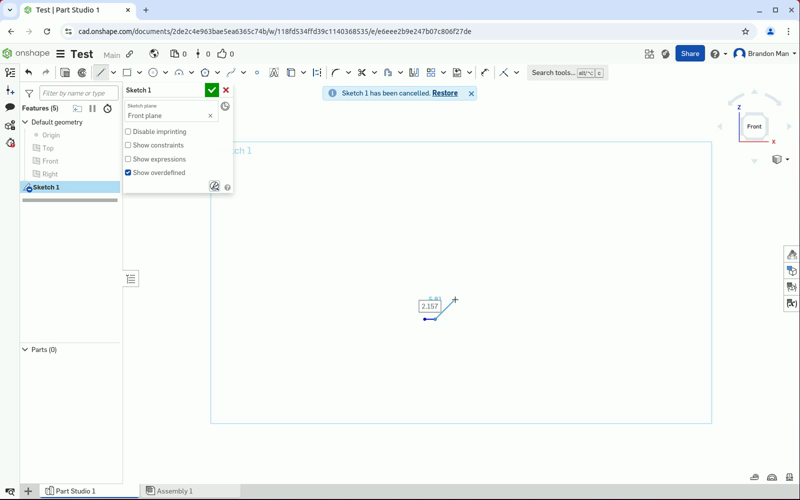
click(455, 299)
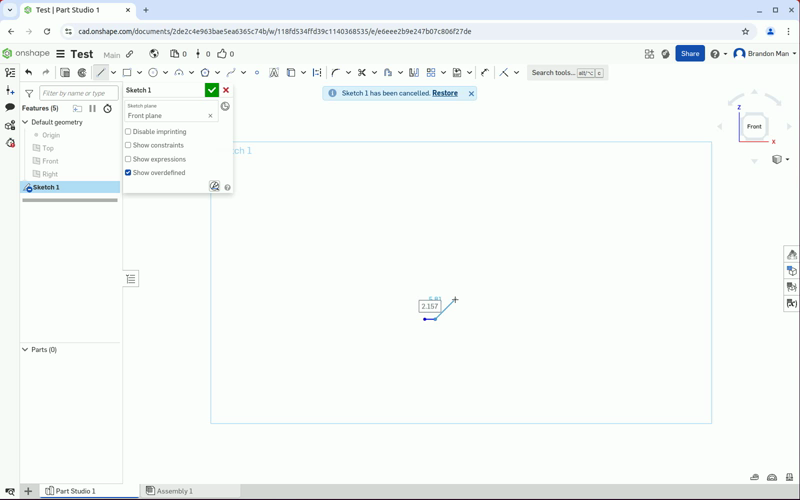
key_up(shift)
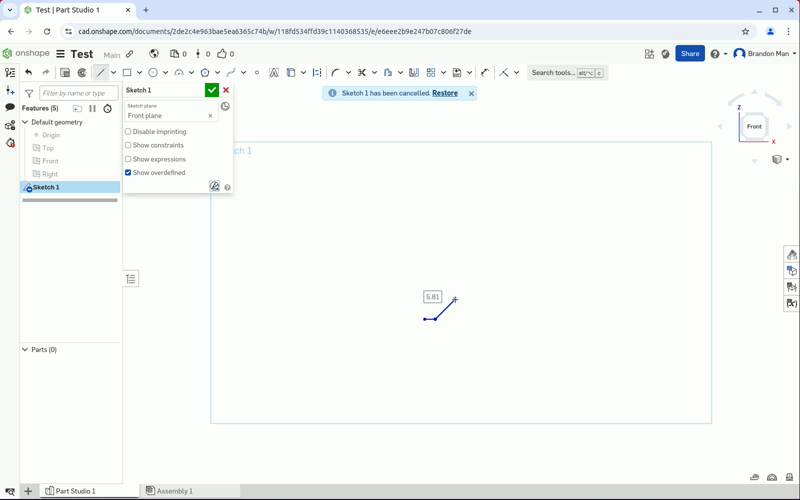
key_down(shift)
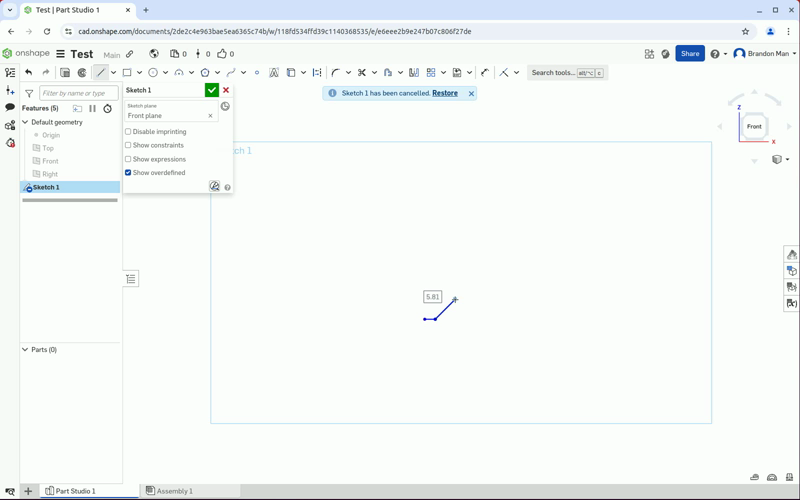
mouse_move(485, 299)
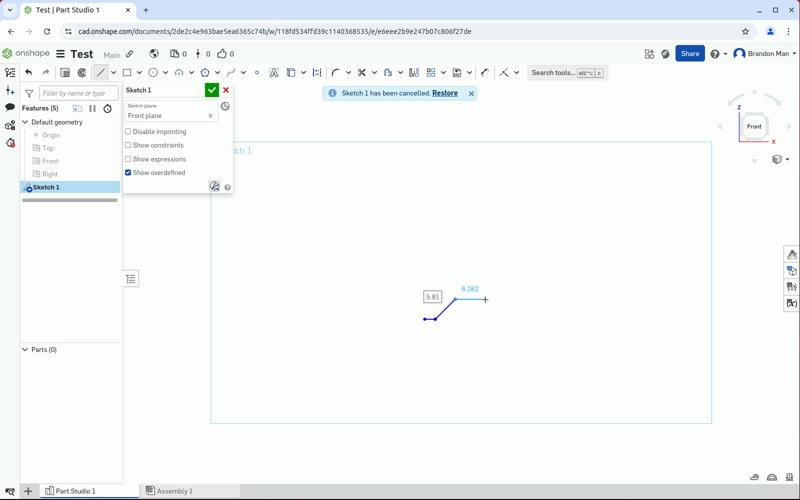
mouse_move(461, 299)
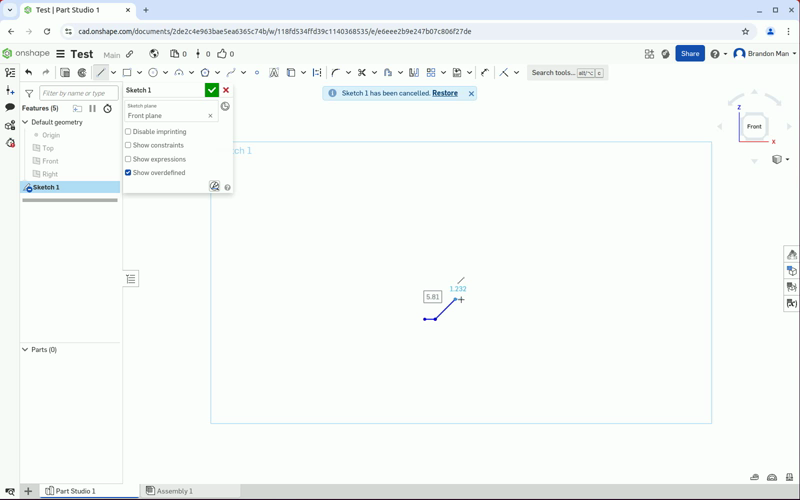
scroll(6)
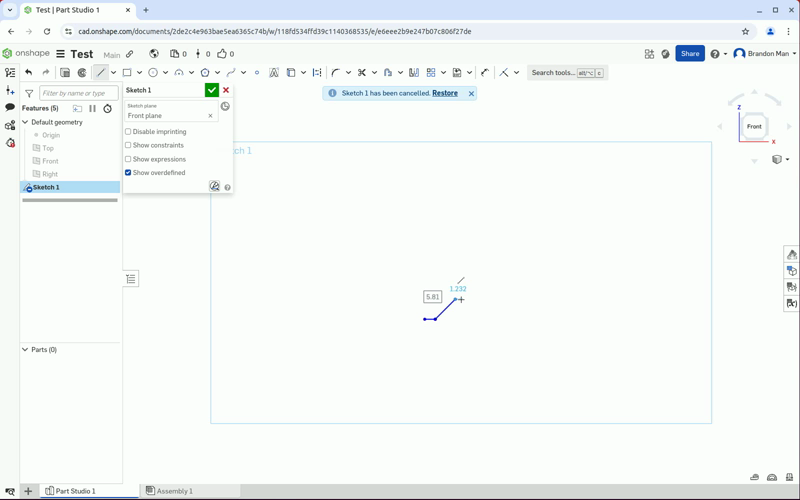
scroll(6)
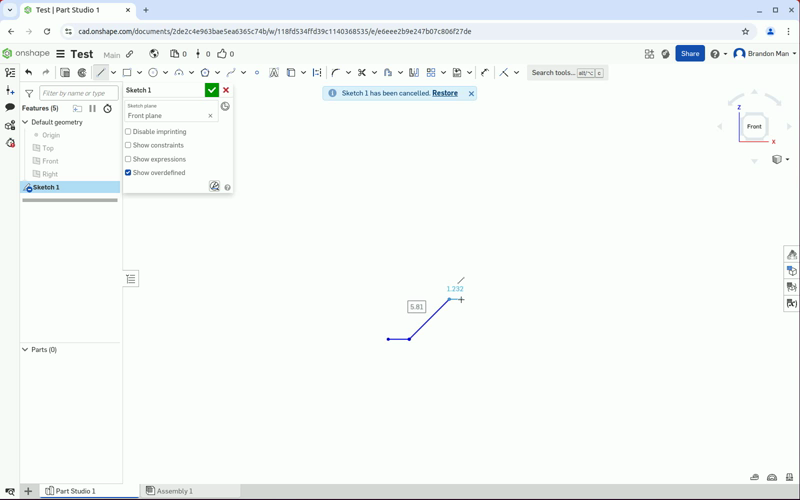
scroll(6)
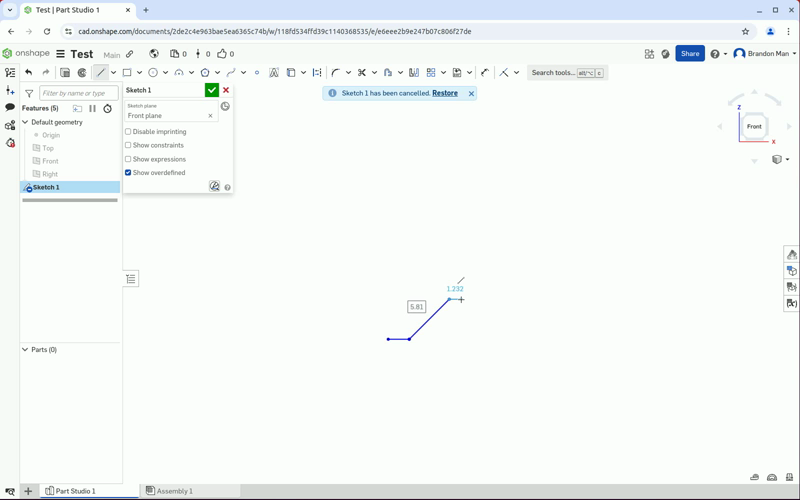
scroll(6)
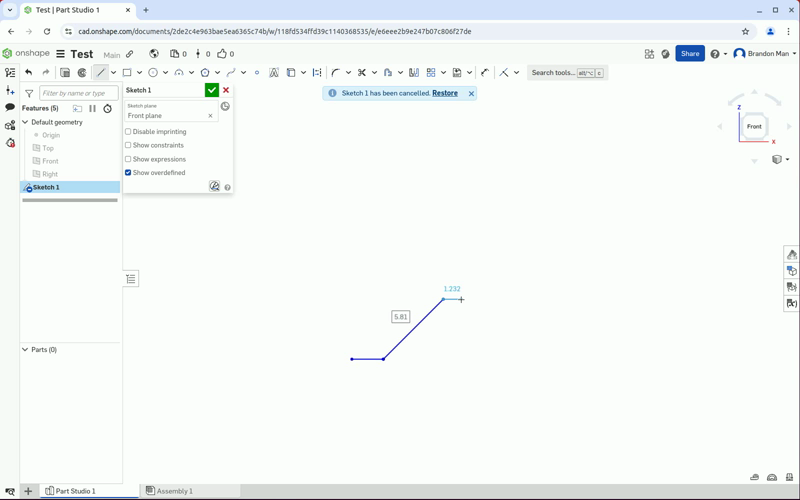
scroll(6)
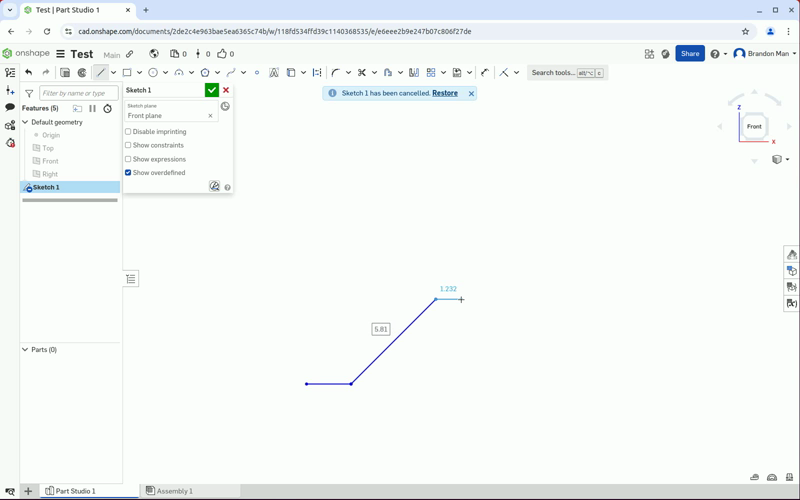
scroll(6)
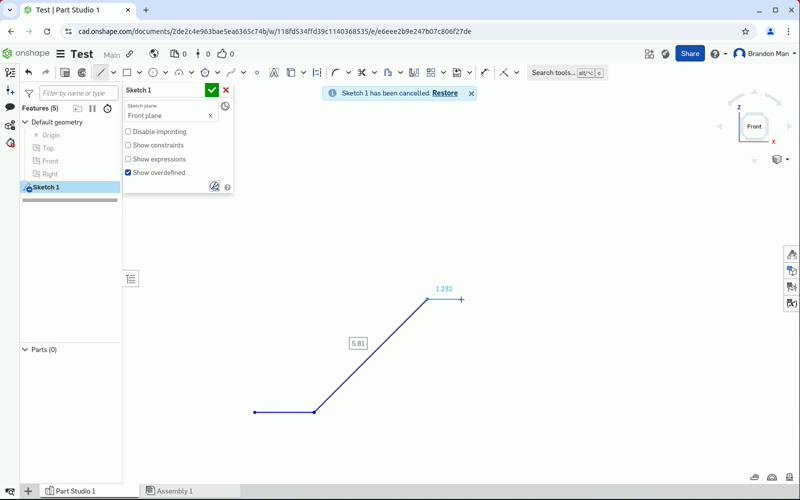
scroll(6)
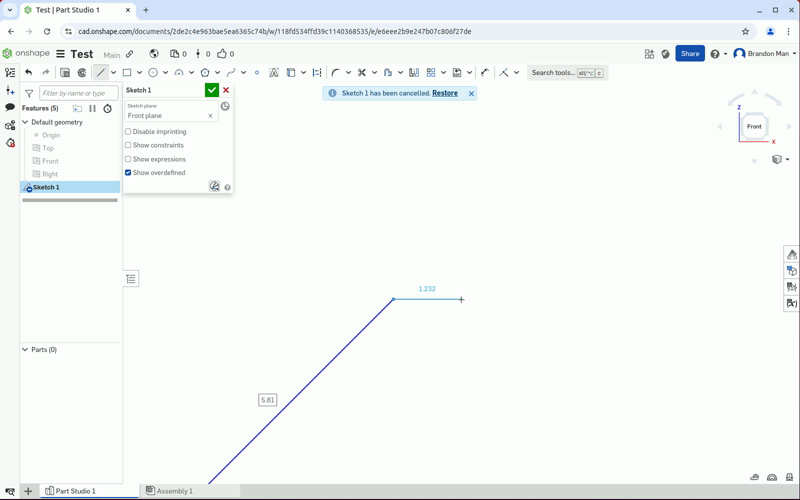
click(461, 299)
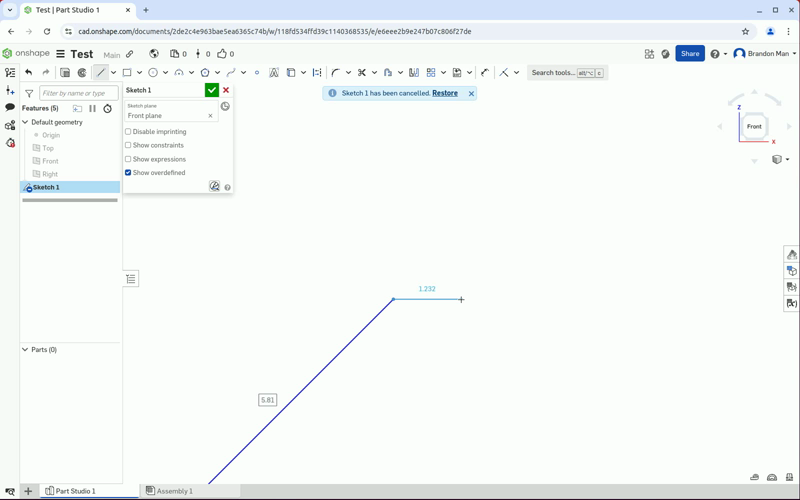
scroll(-6)
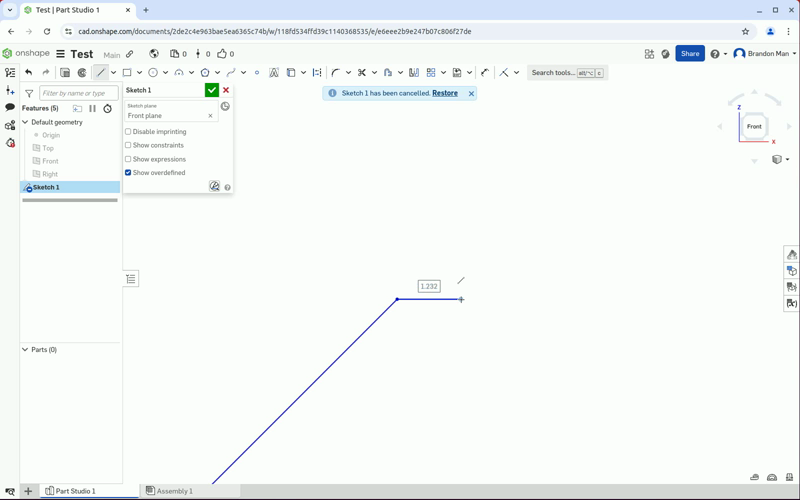
scroll(-6)
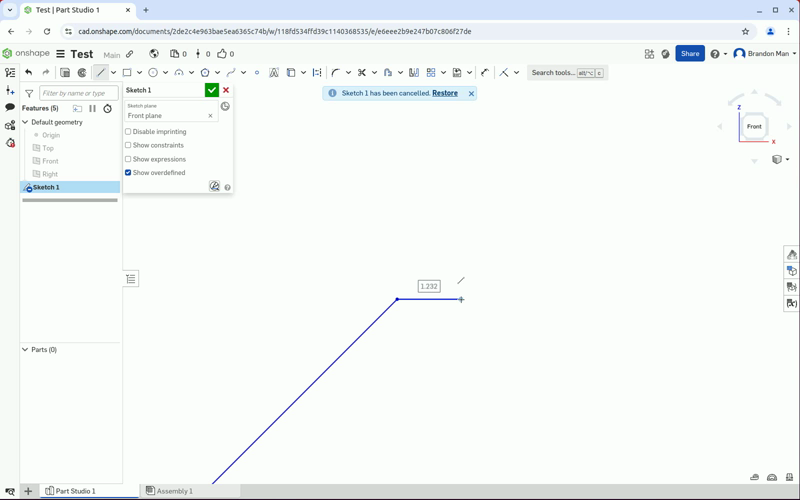
scroll(-6)
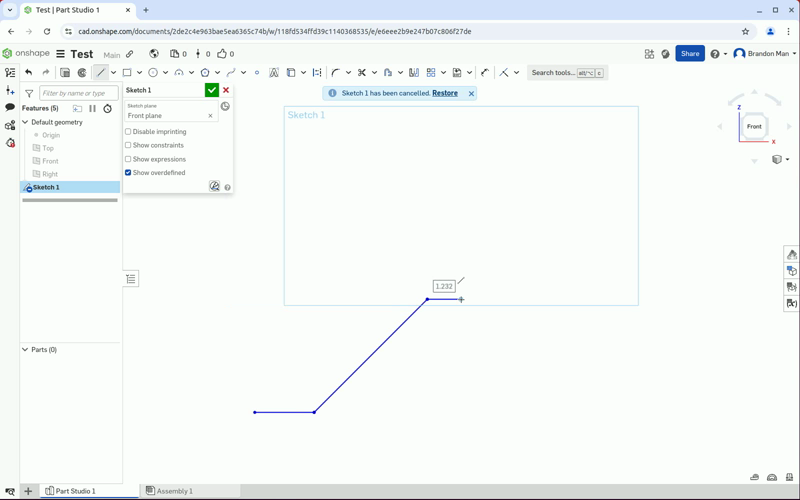
scroll(-6)
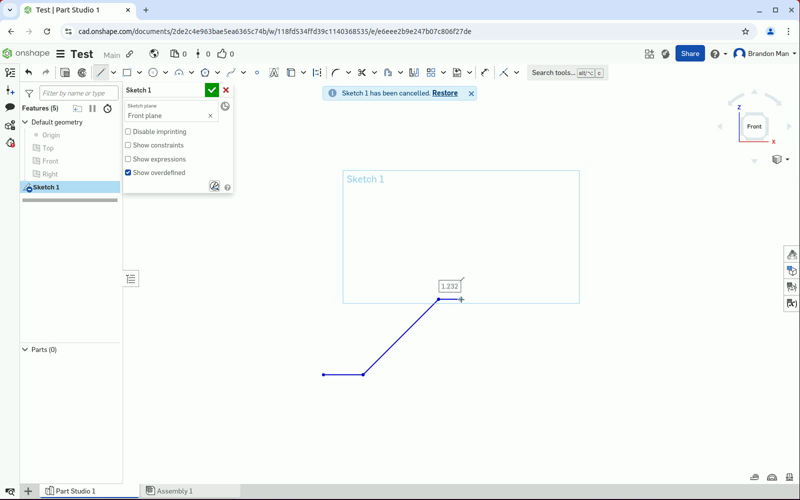
scroll(-6)
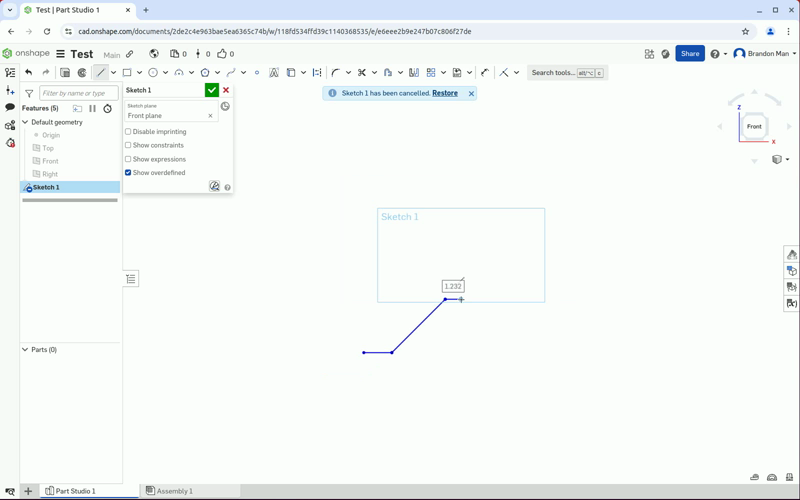
scroll(-6)
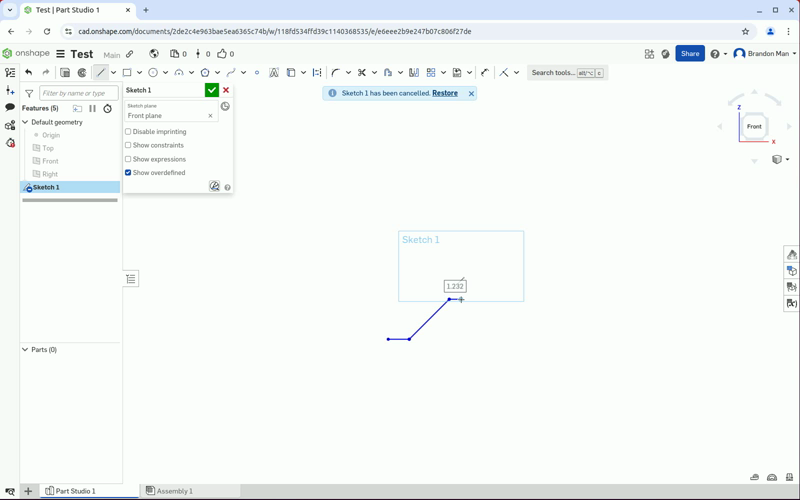
scroll(-6)
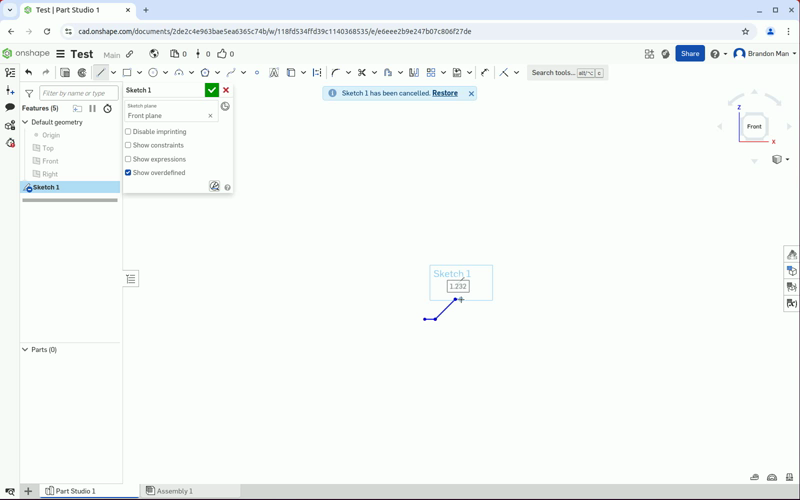
key_up(shift)
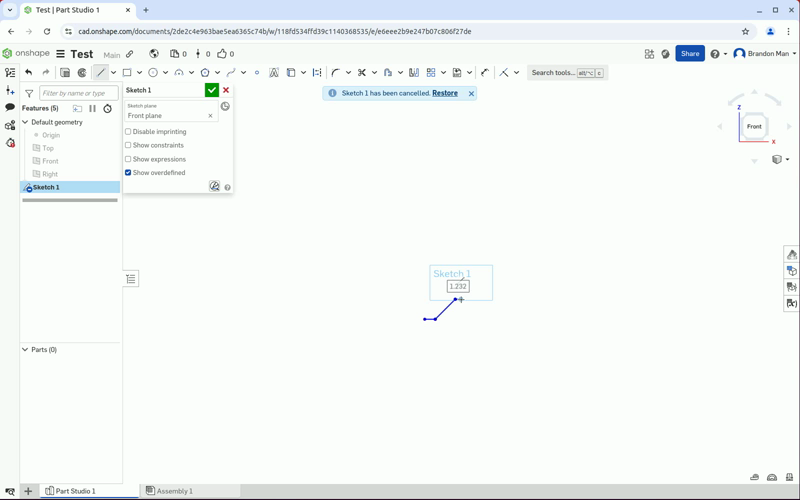
key_down(shift)
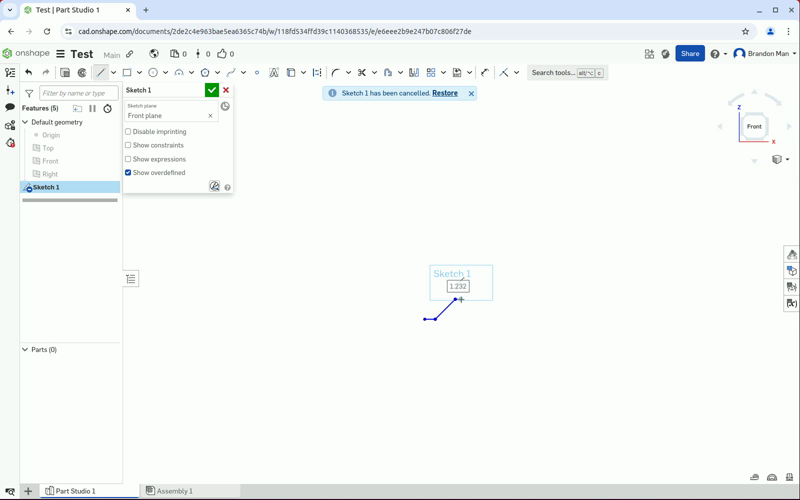
mouse_move(491, 299)
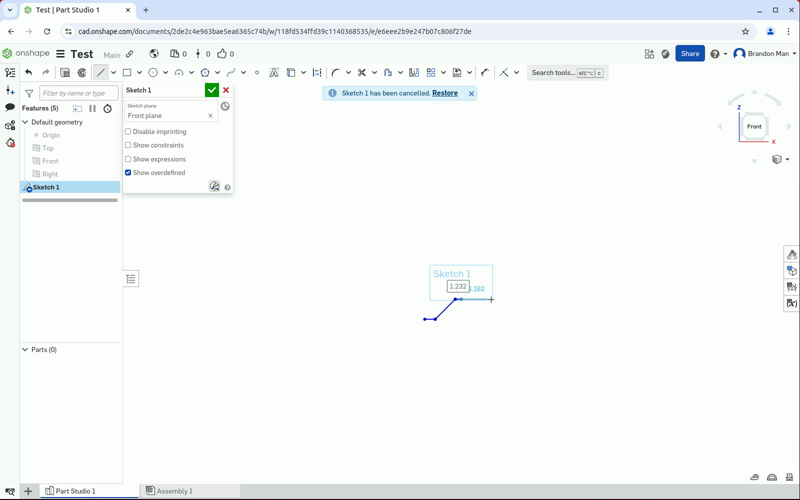
mouse_move(461, 266)
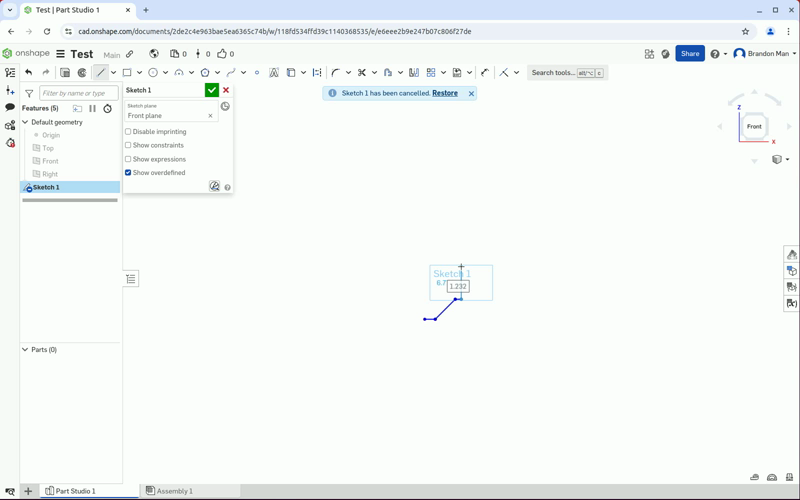
click(461, 266)
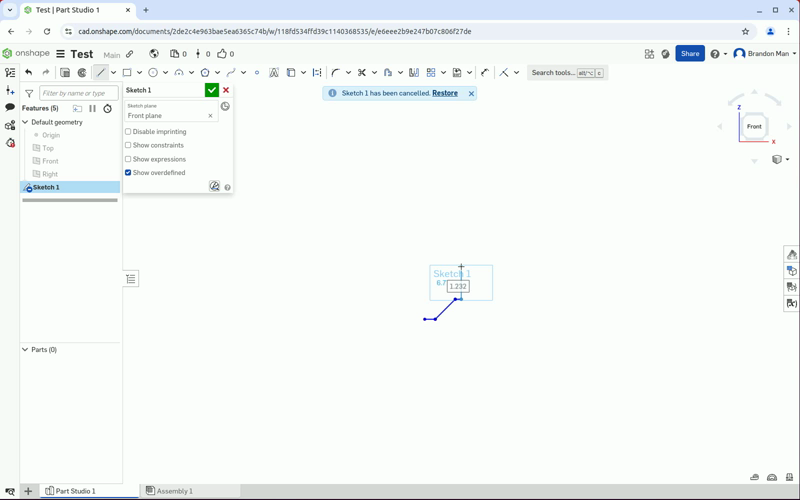
key_up(shift)
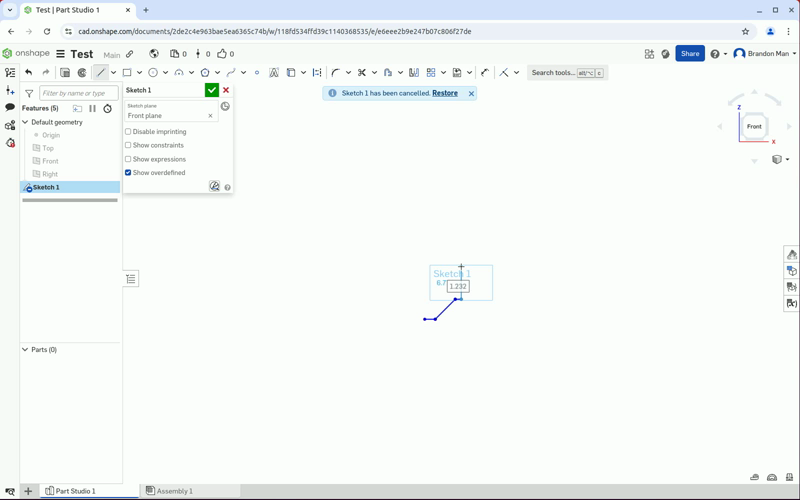
key_down(shift)
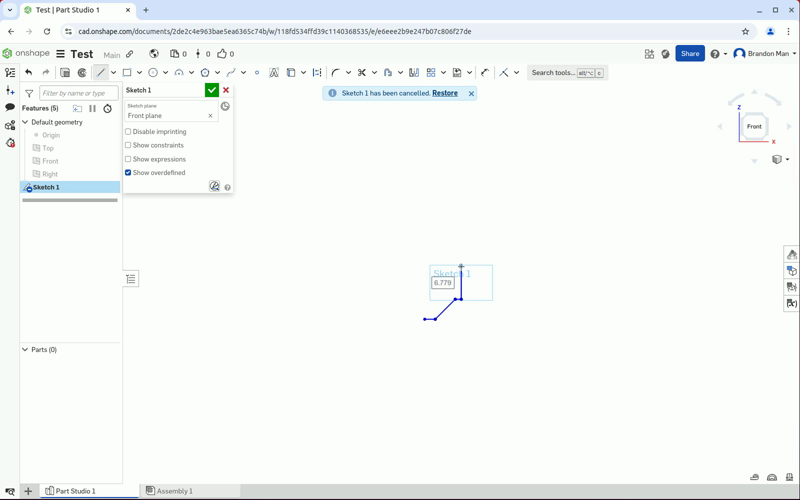
mouse_move(491, 266)
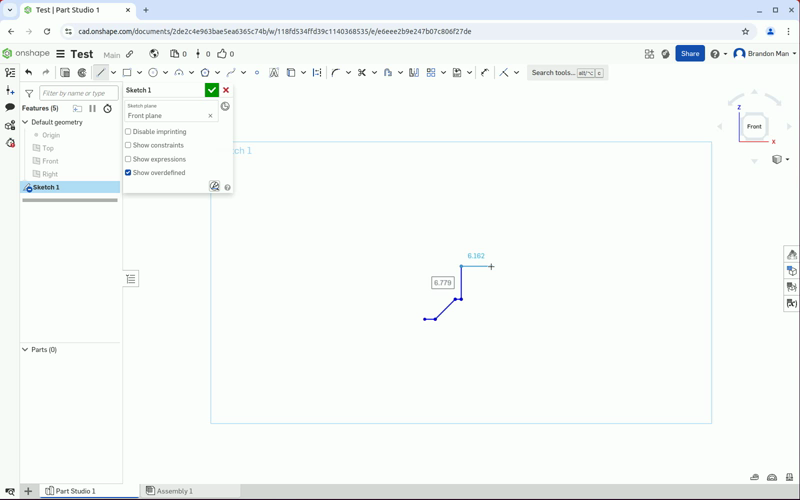
mouse_move(455, 266)
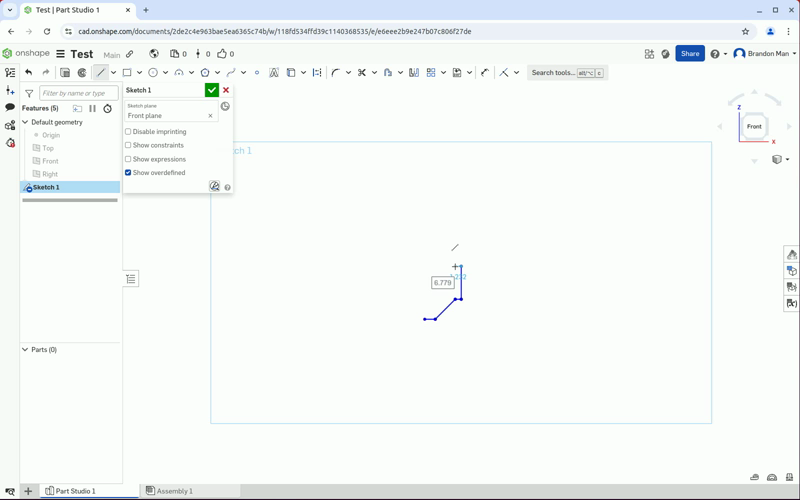
scroll(6)
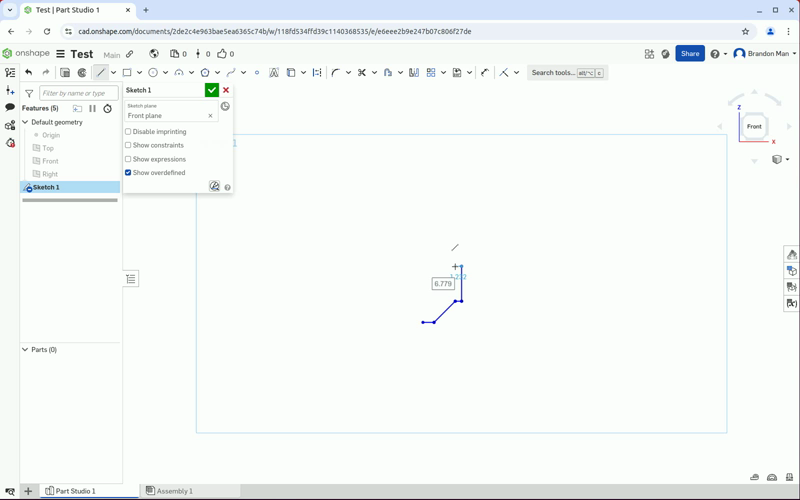
scroll(6)
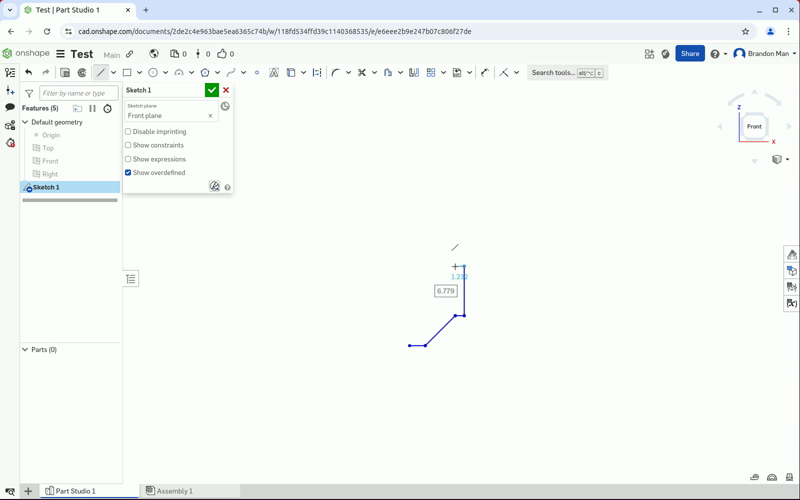
scroll(6)
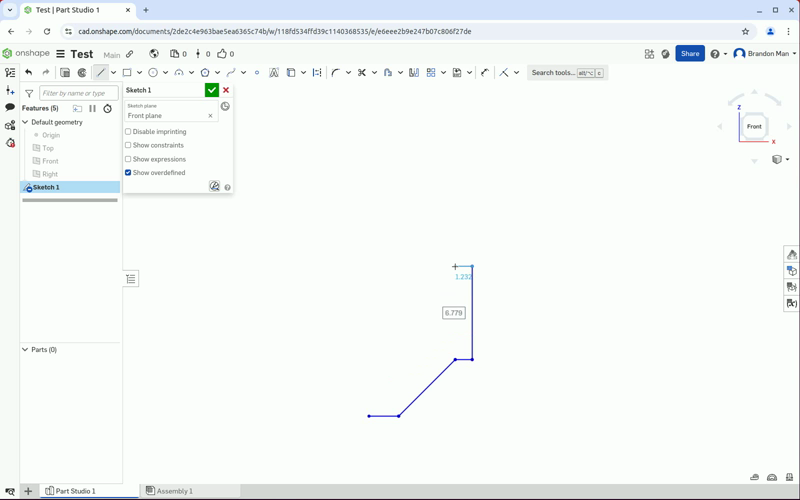
scroll(6)
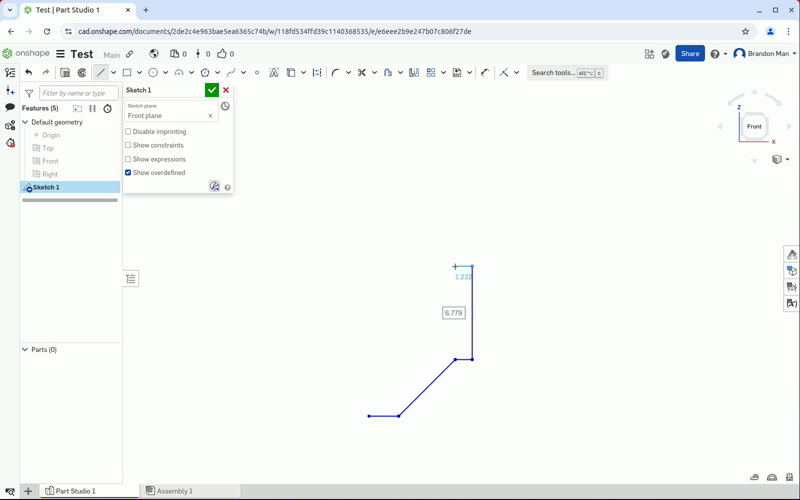
scroll(6)
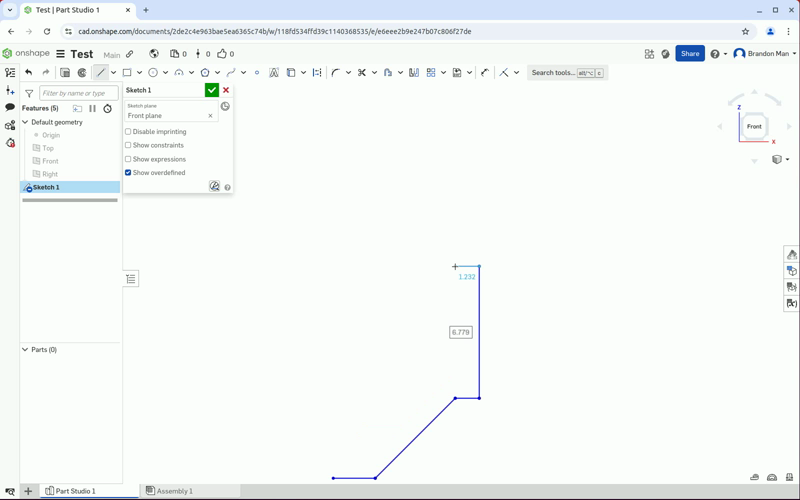
scroll(6)
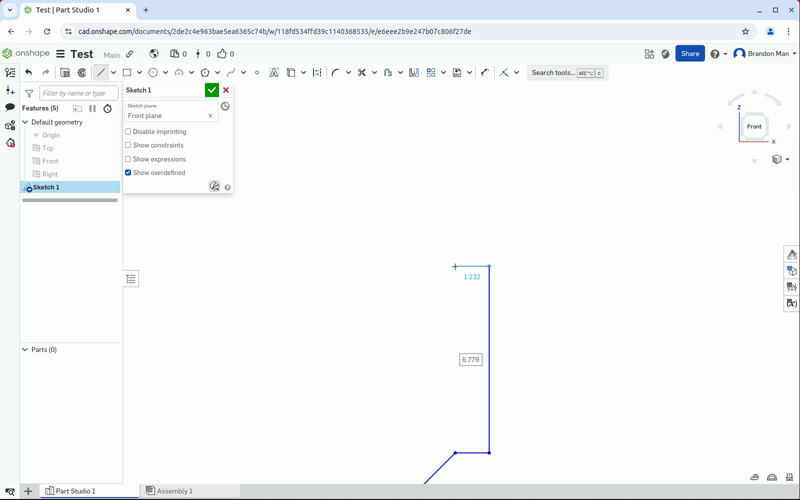
scroll(6)
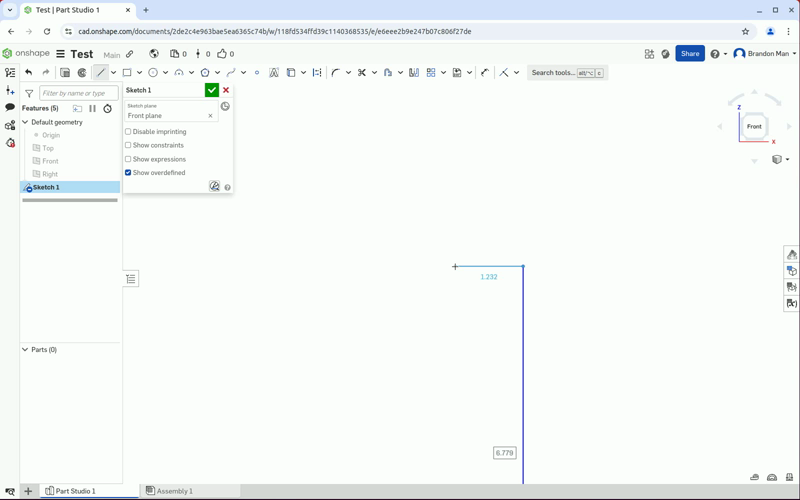
click(455, 266)
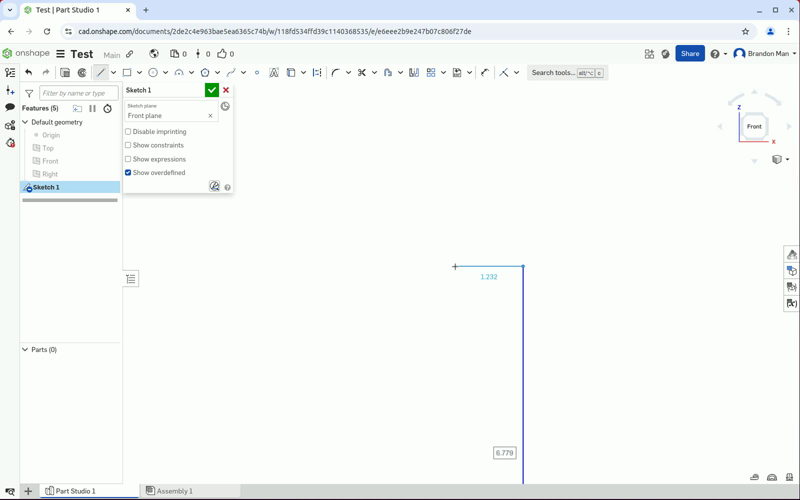
scroll(-6)
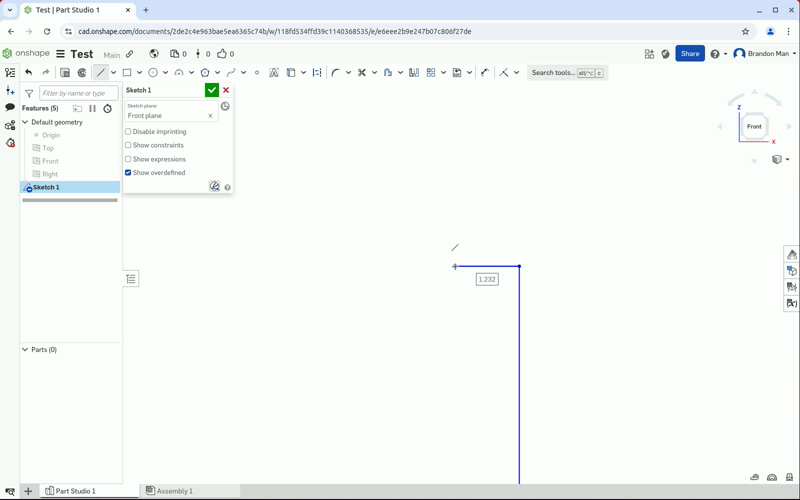
scroll(-6)
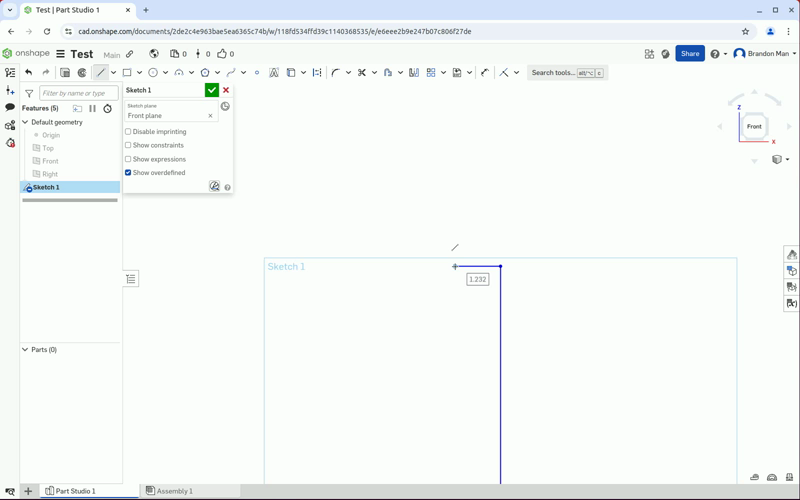
scroll(-6)
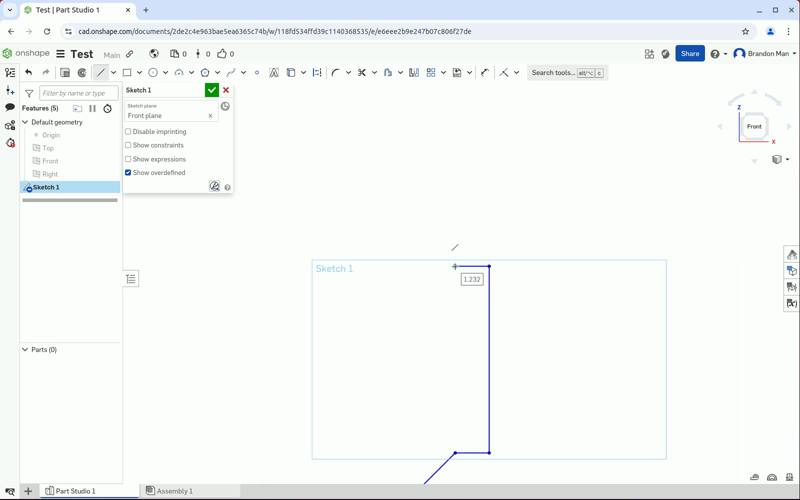
scroll(-6)
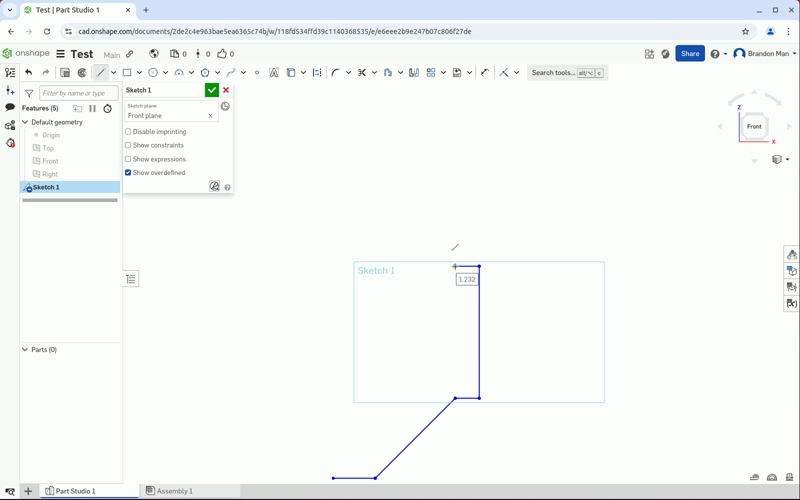
scroll(-6)
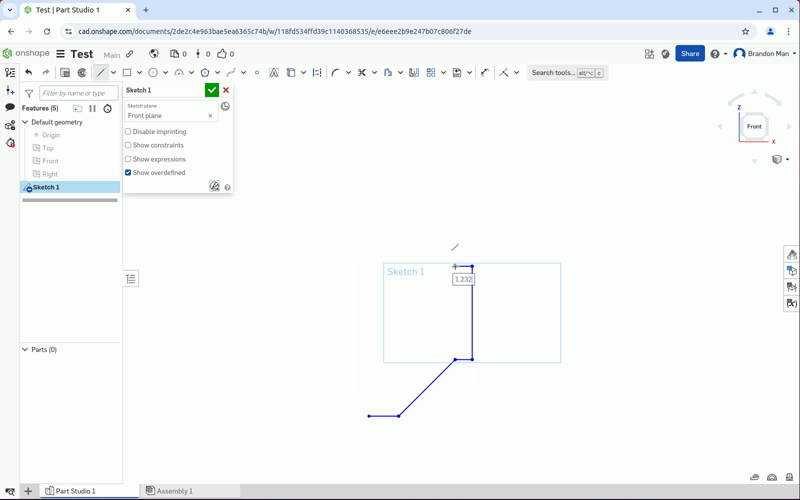
scroll(-6)
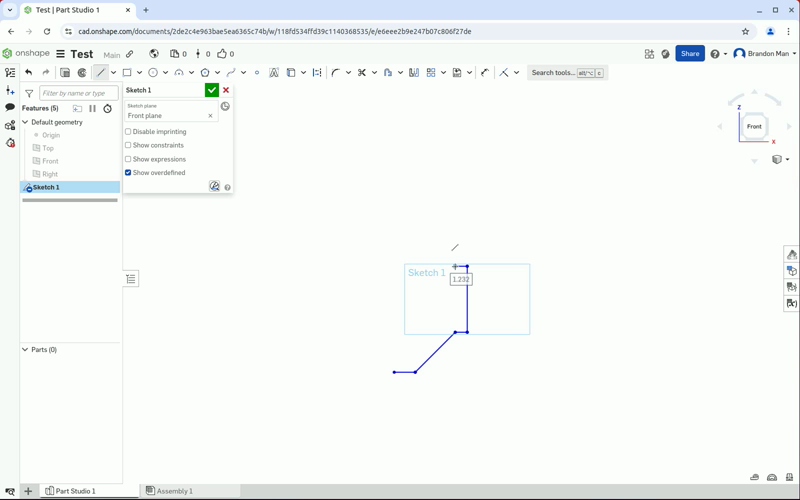
scroll(-6)
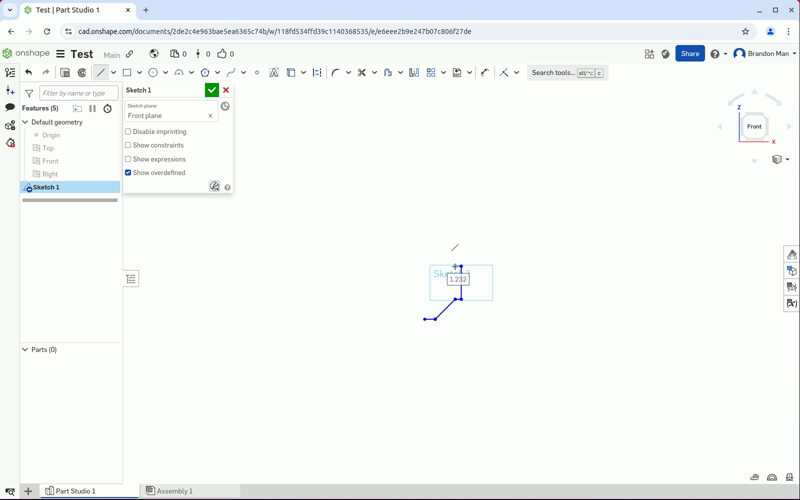
key_up(shift)
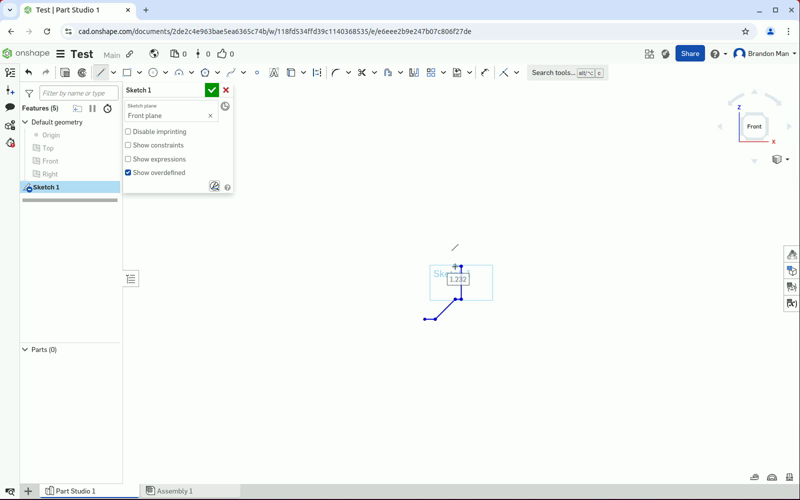
key_down(shift)
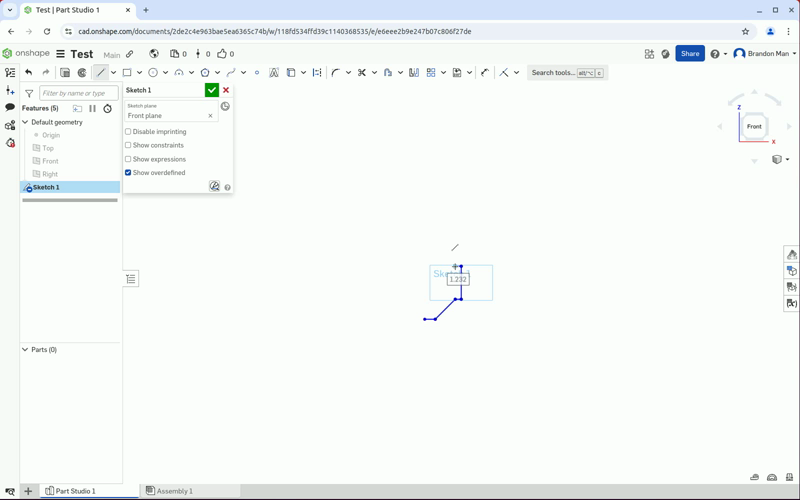
mouse_move(485, 266)
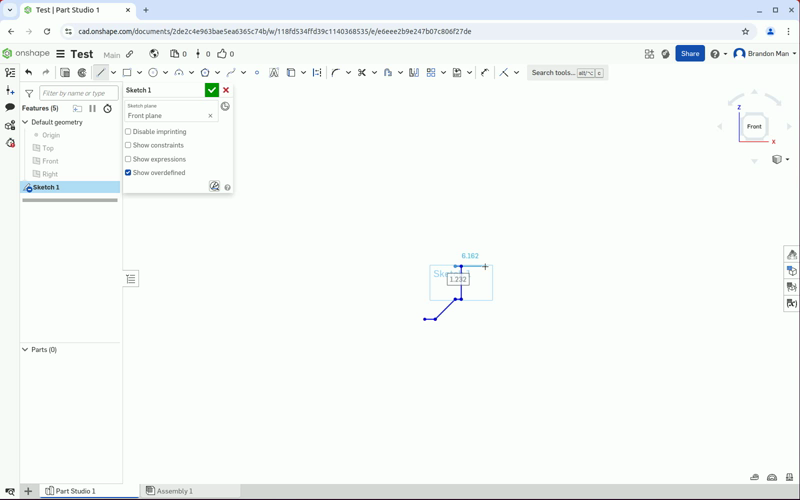
mouse_move(435, 246)
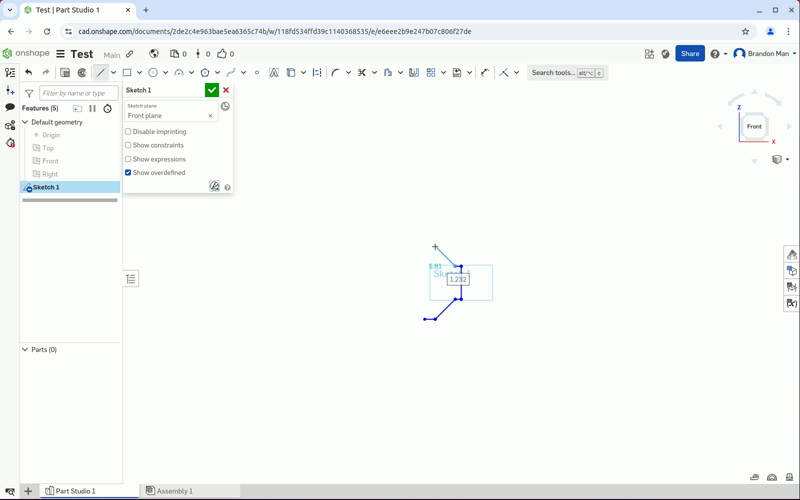
click(435, 246)
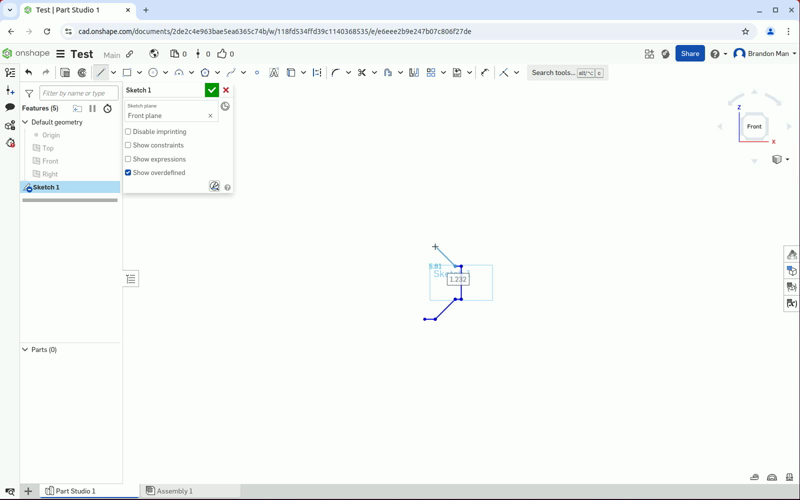
key_up(shift)
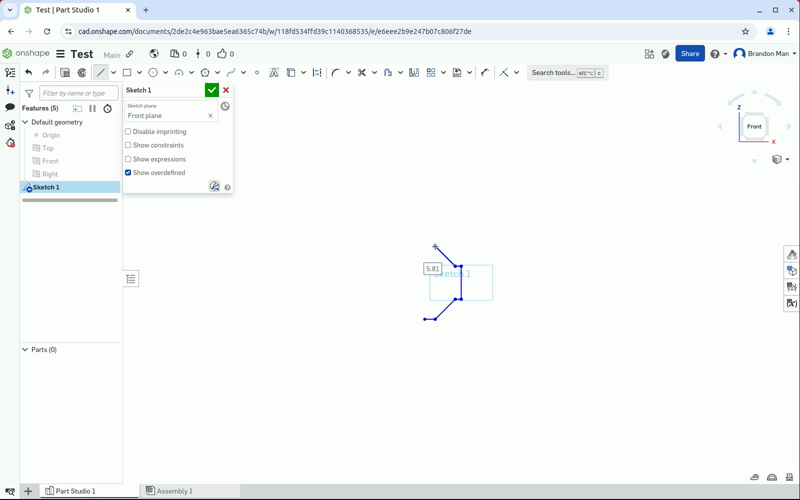
key_down(shift)
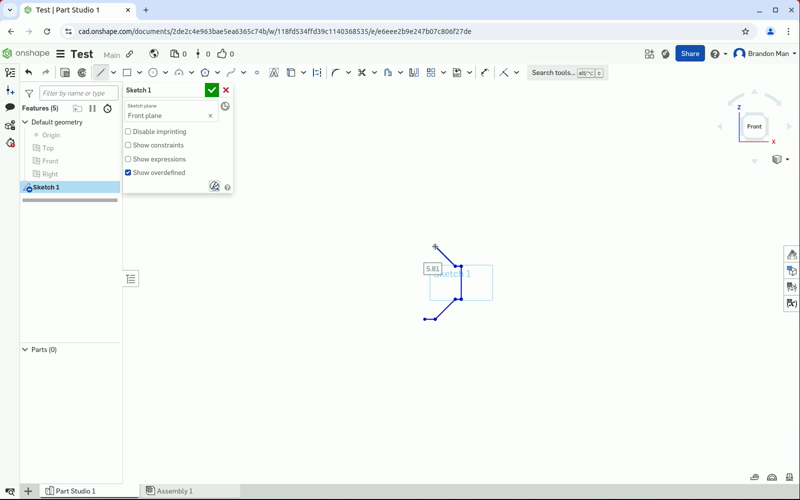
mouse_move(465, 246)
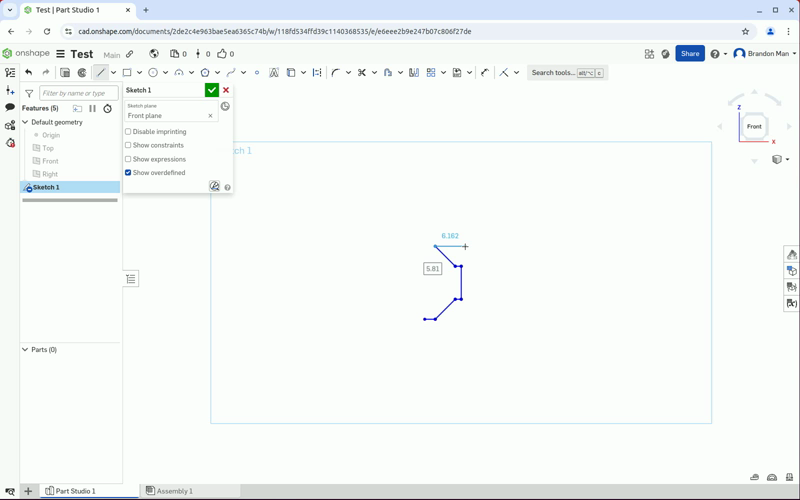
mouse_move(424, 246)
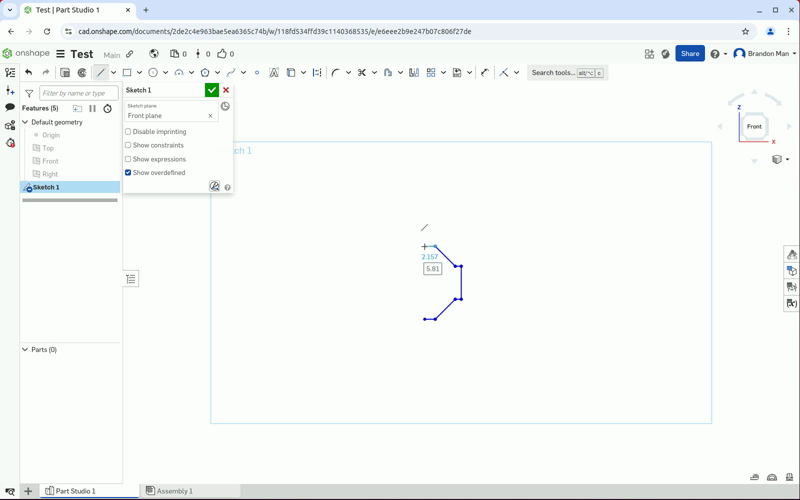
click(424, 246)
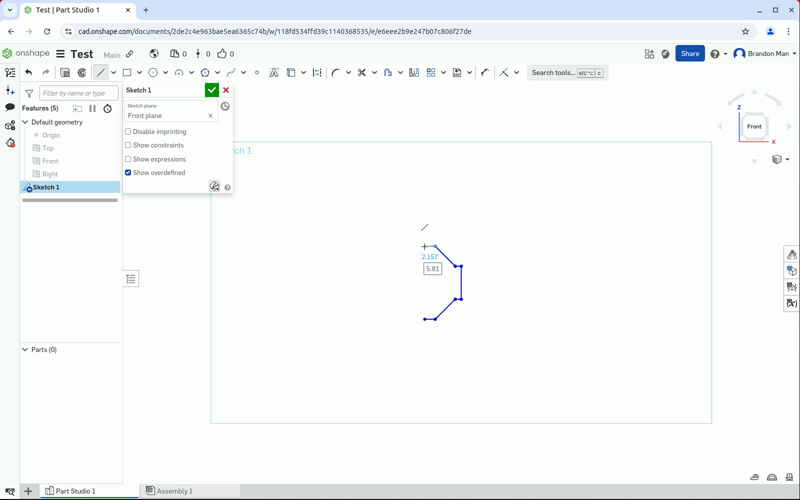
key_up(shift)
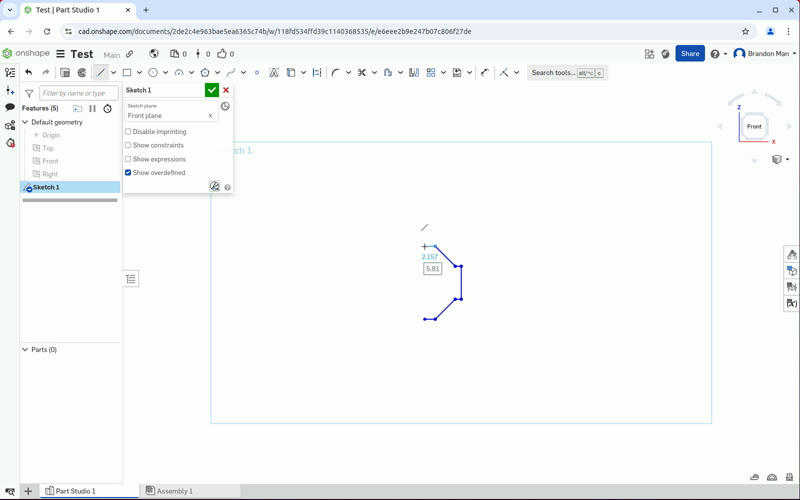
key_down(shift)
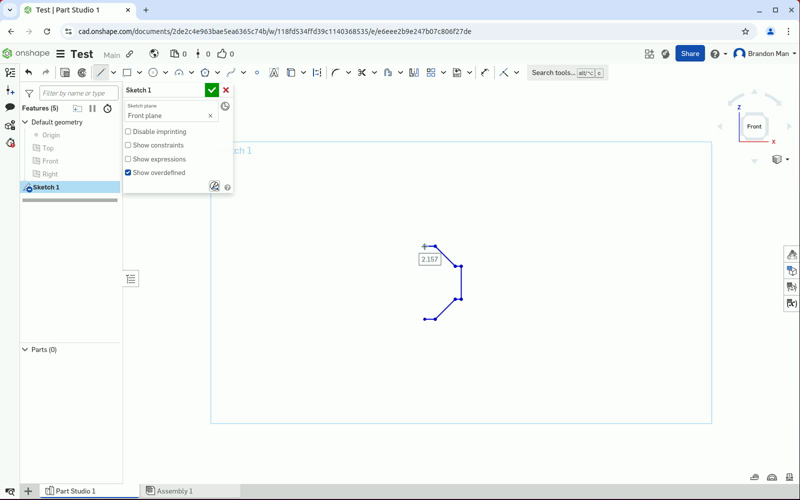
mouse_move(454, 246)
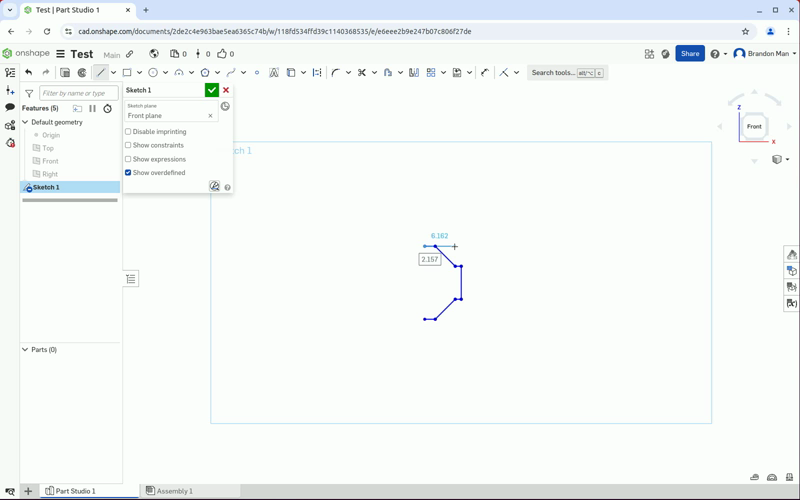
mouse_move(424, 271)
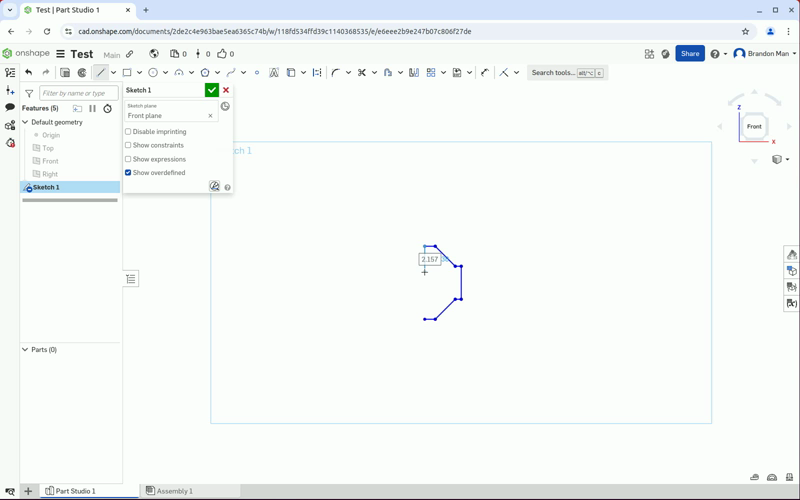
click(424, 271)
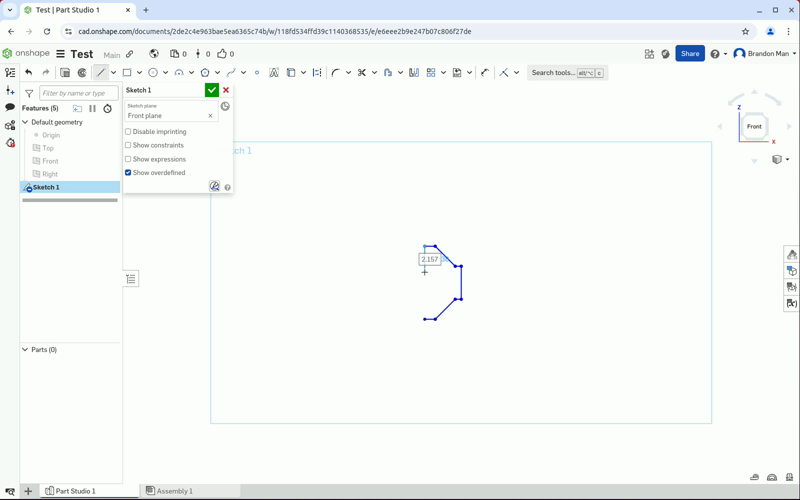
key_up(shift)
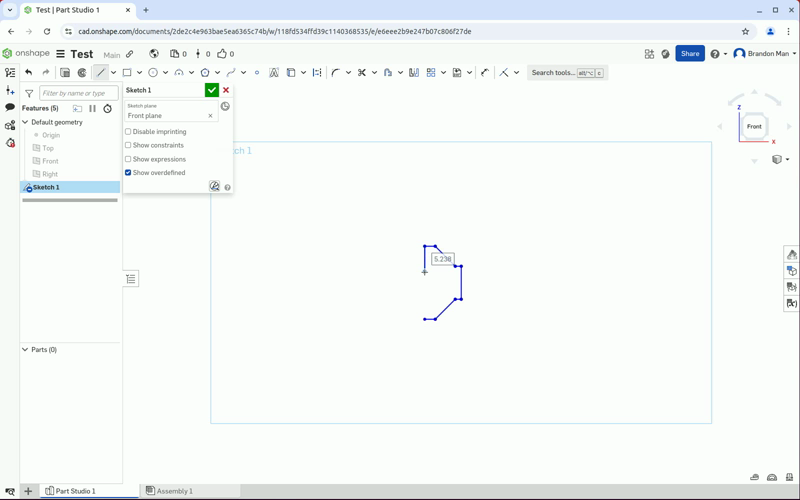
key_down(shift)
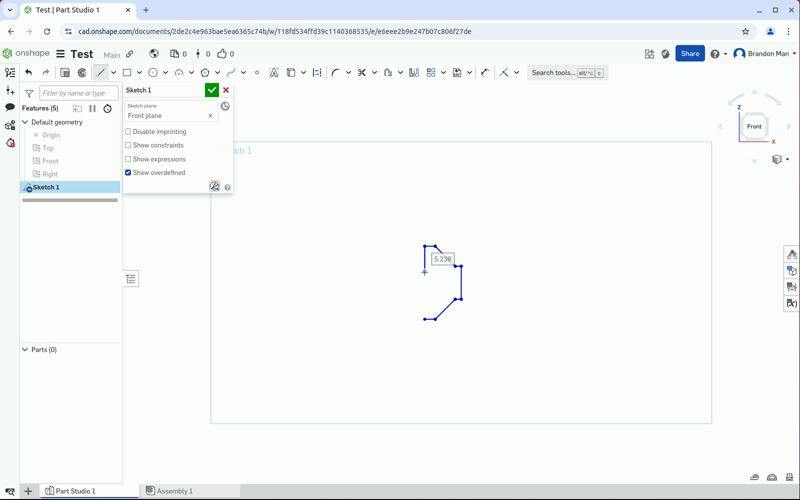
mouse_move(454, 271)
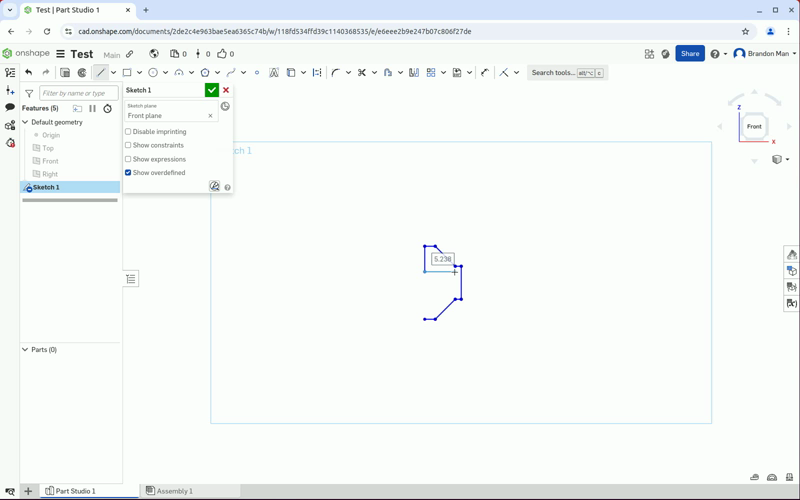
mouse_move(429, 271)
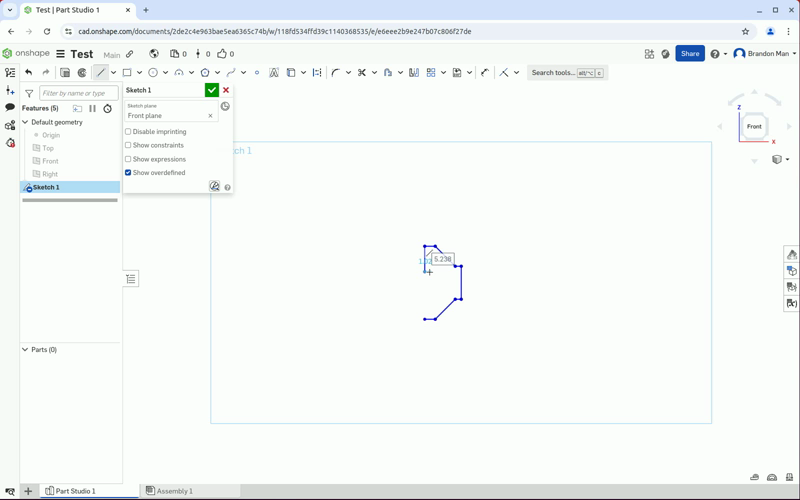
scroll(6)
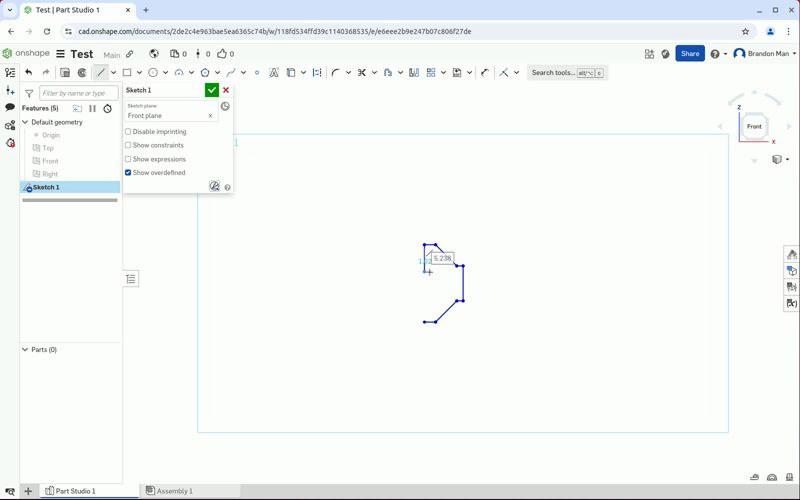
scroll(6)
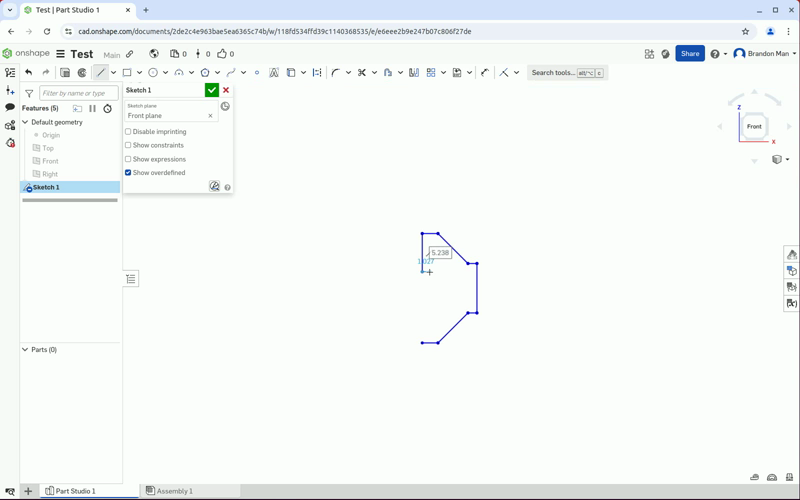
scroll(6)
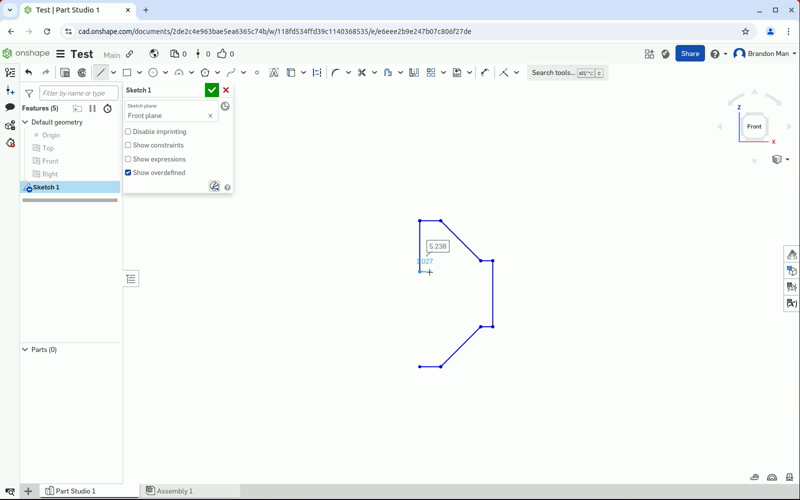
scroll(6)
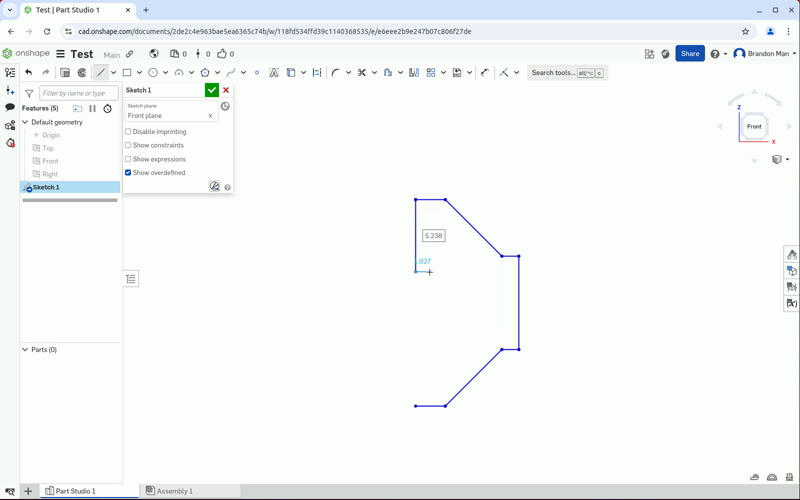
scroll(6)
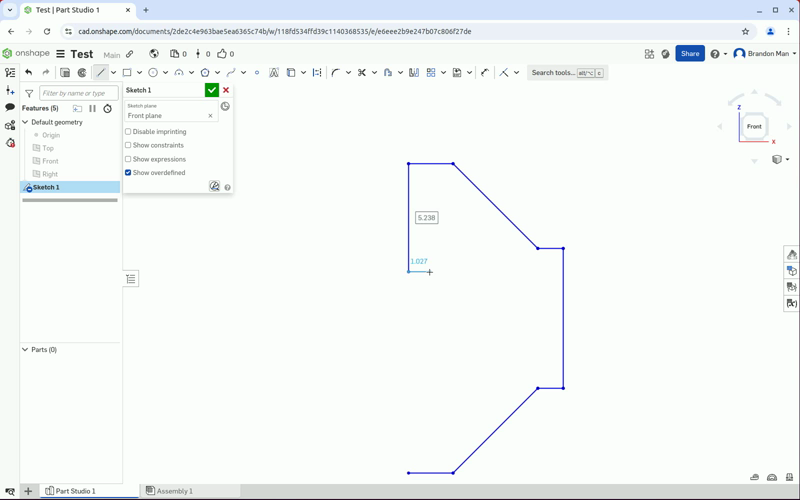
scroll(6)
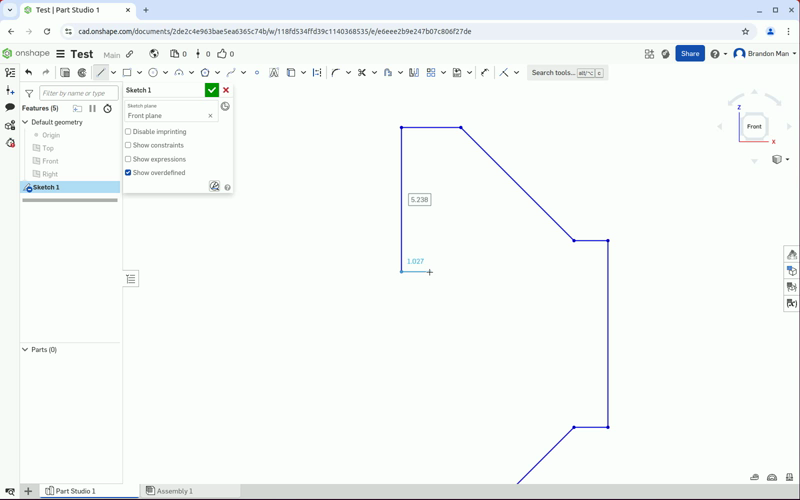
scroll(6)
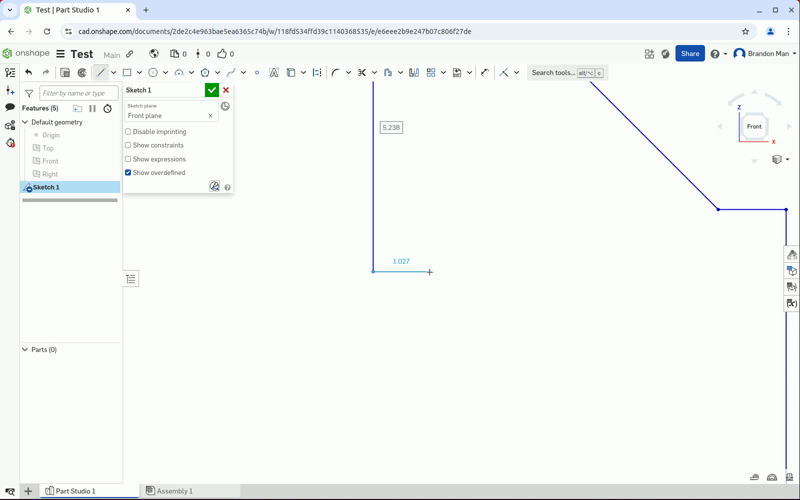
click(429, 271)
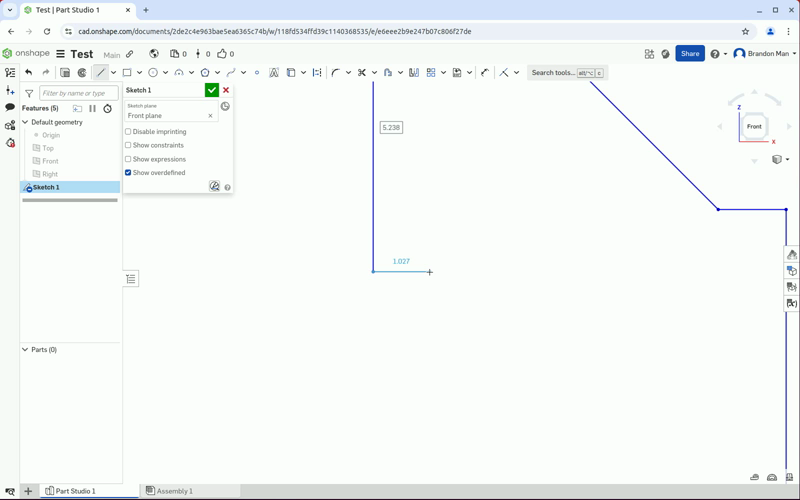
scroll(-6)
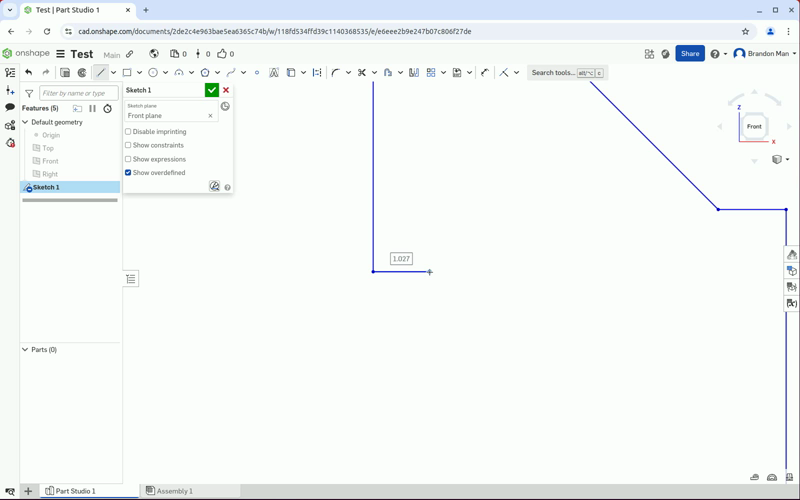
scroll(-6)
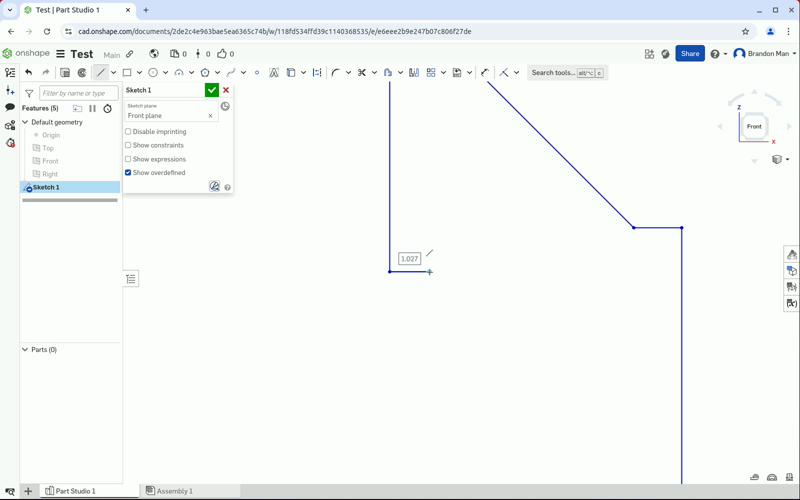
scroll(-6)
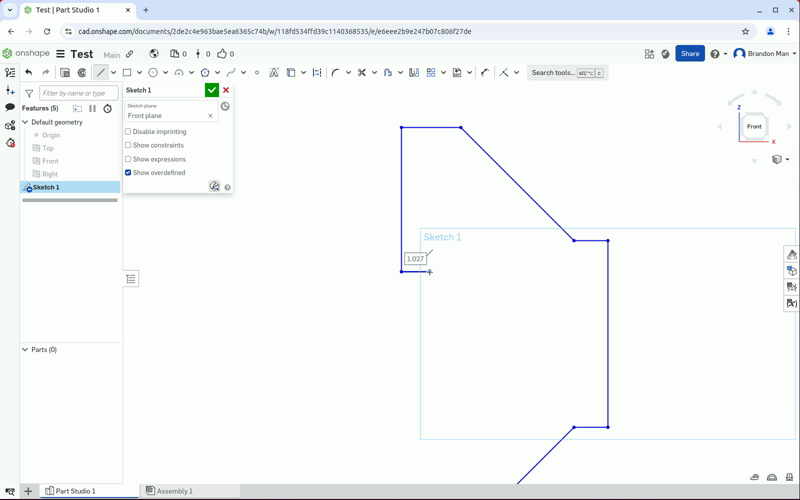
scroll(-6)
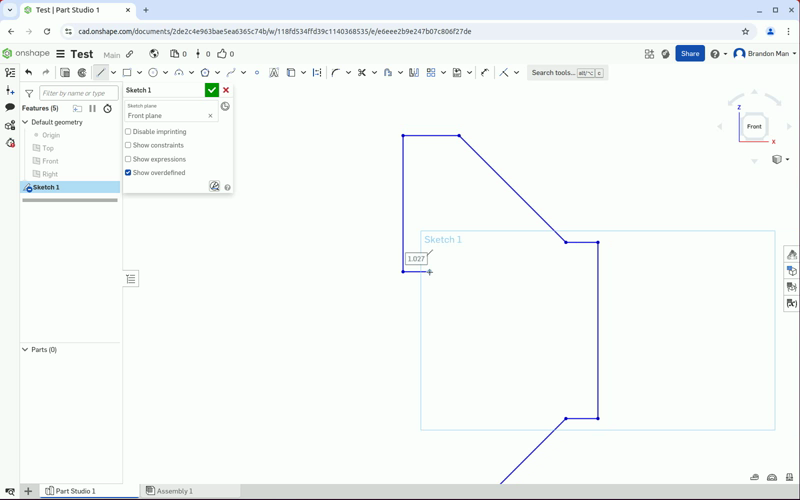
scroll(-6)
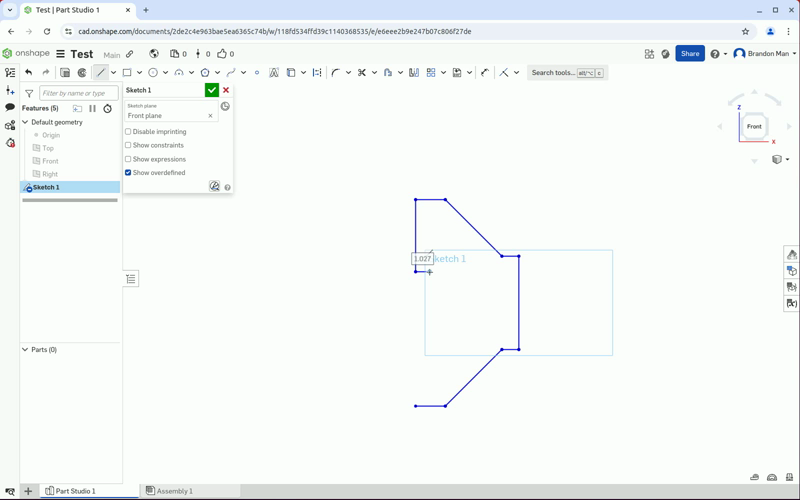
scroll(-6)
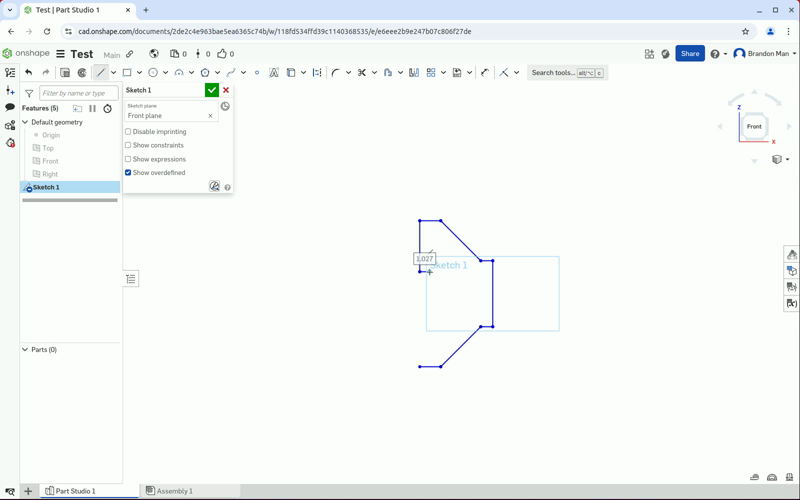
scroll(-6)
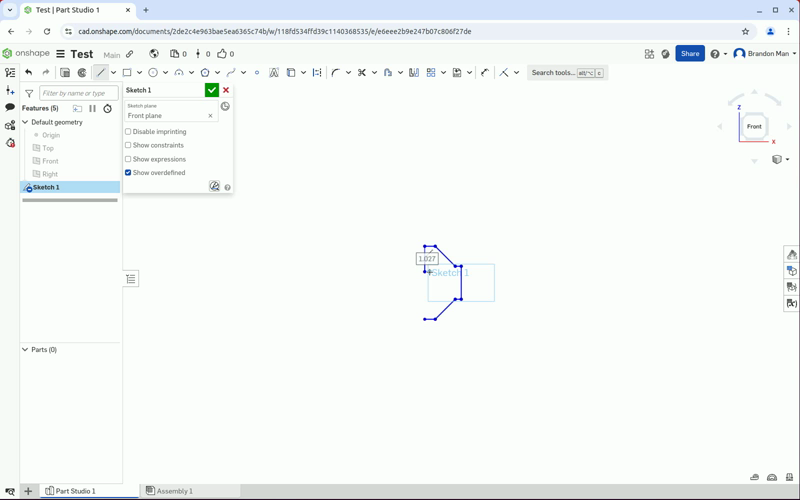
key_up(shift)
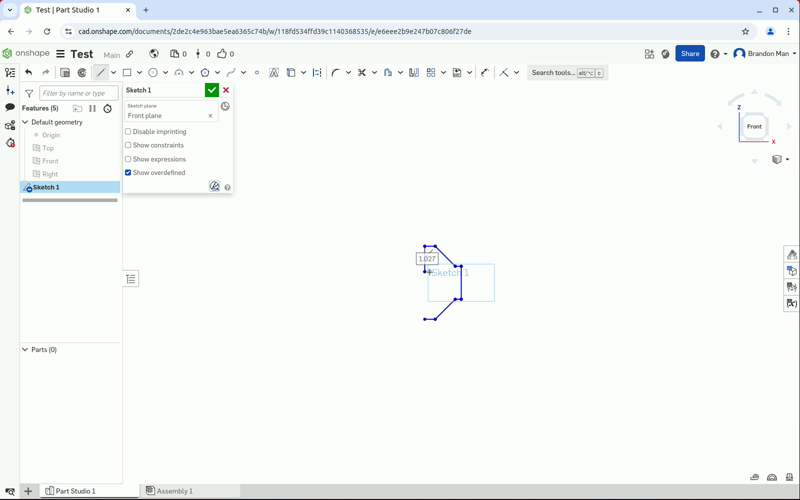
key_down(shift)
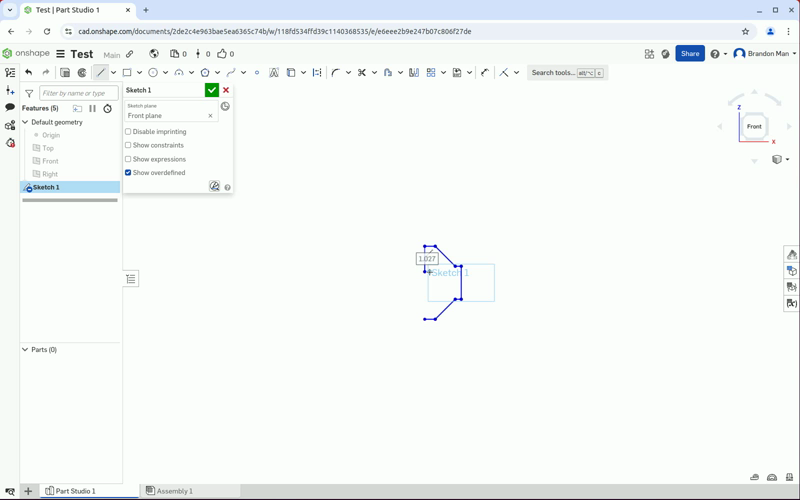
mouse_move(459, 271)
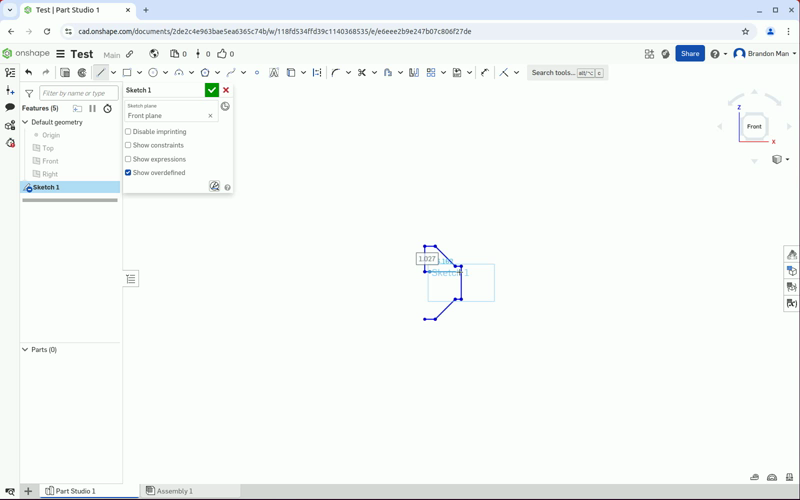
mouse_move(429, 293)
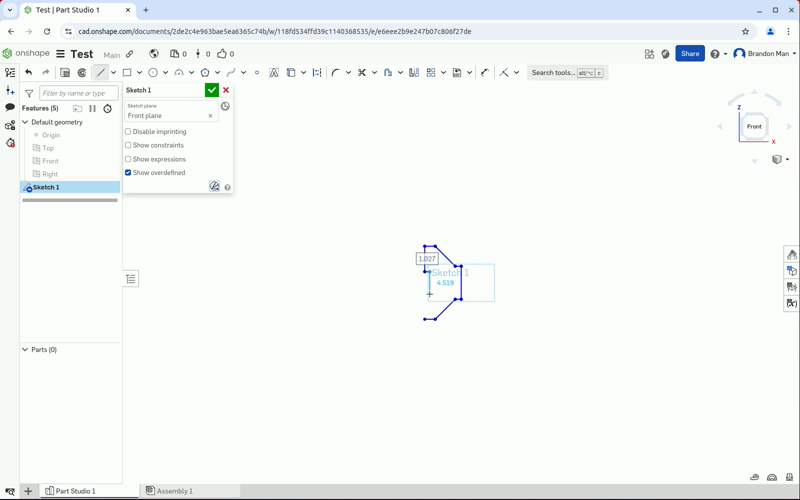
click(429, 293)
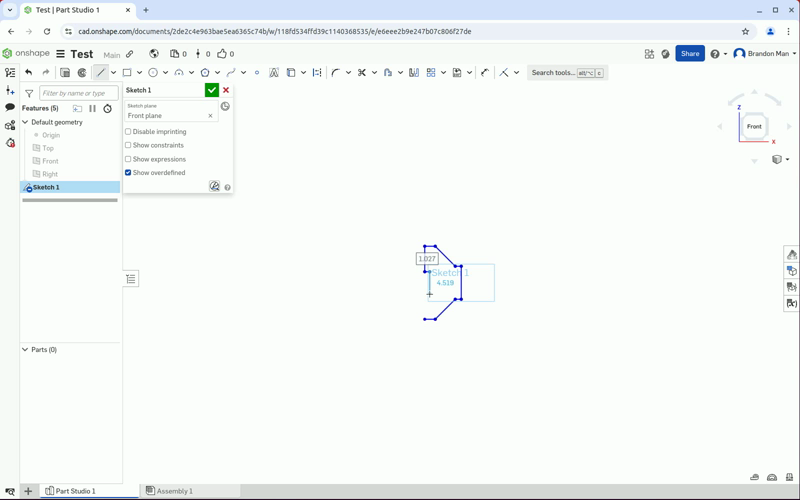
key_up(shift)
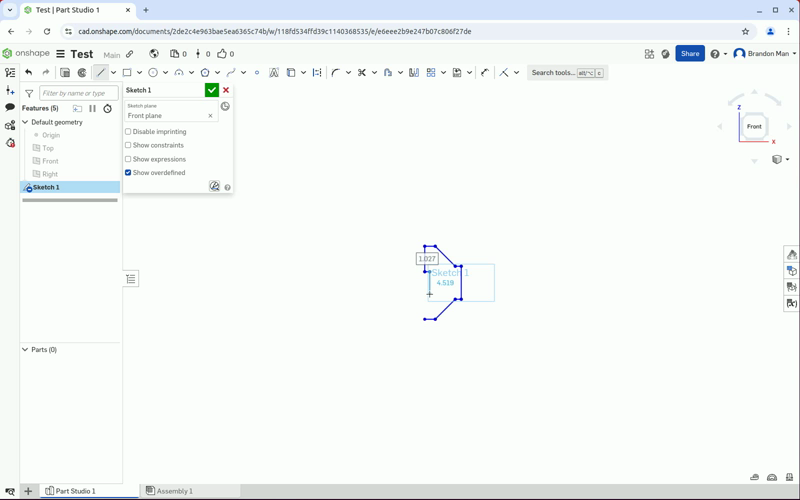
key_down(shift)
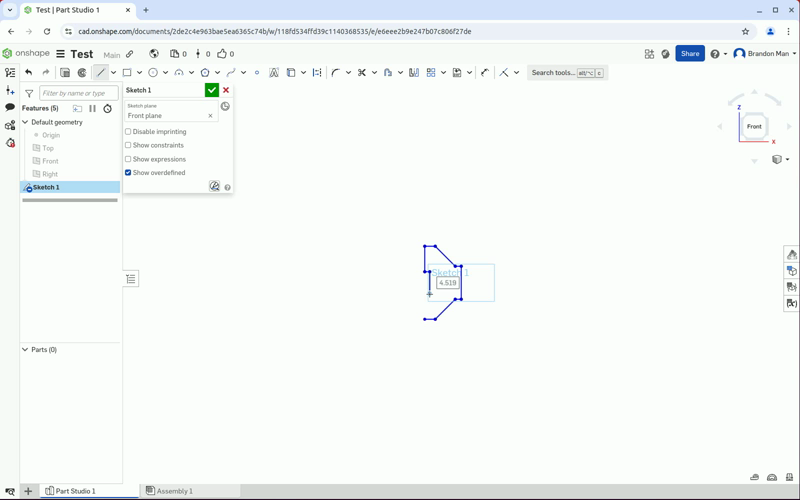
mouse_move(459, 293)
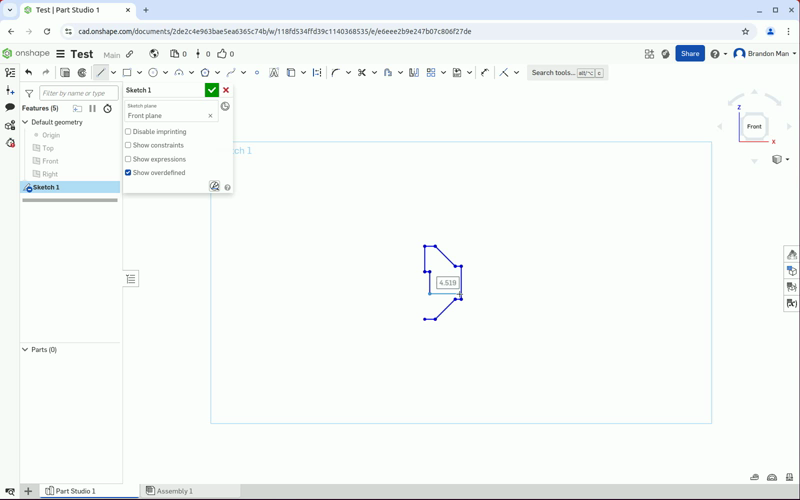
mouse_move(424, 293)
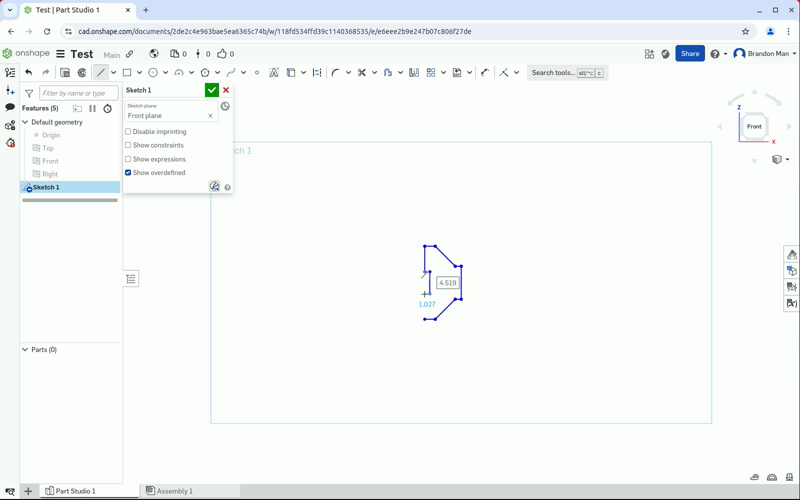
scroll(6)
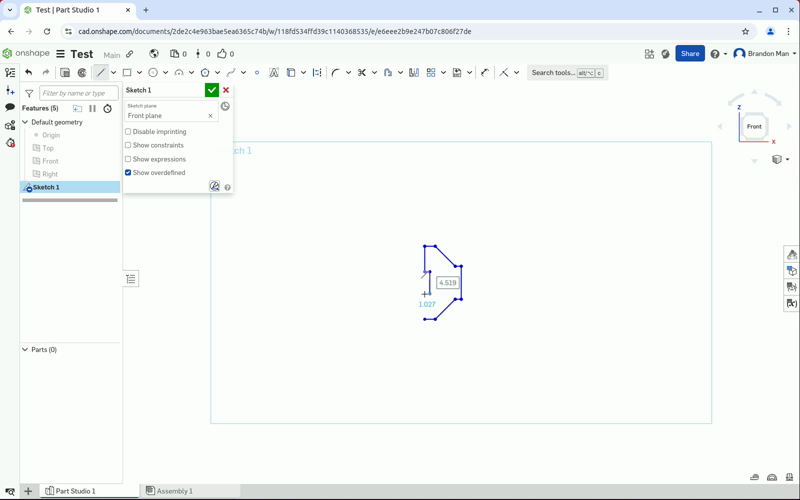
scroll(6)
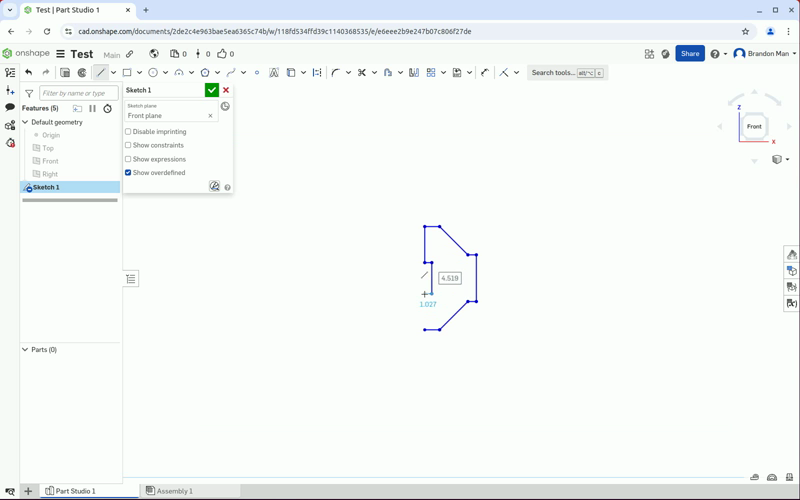
scroll(6)
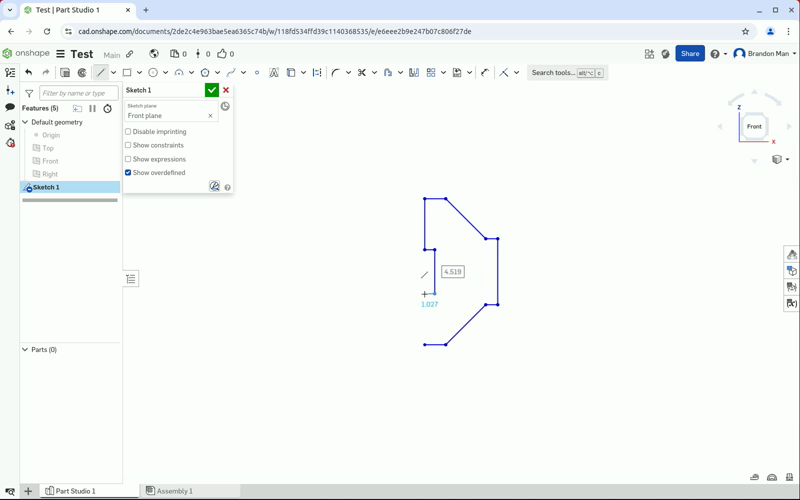
scroll(6)
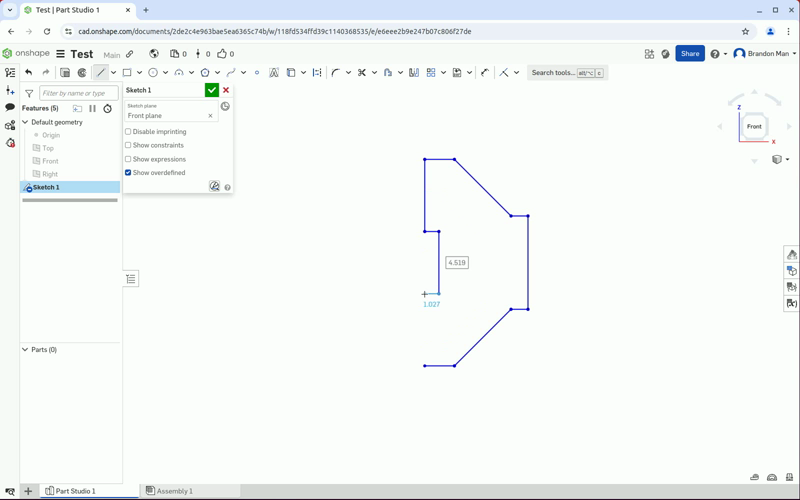
scroll(6)
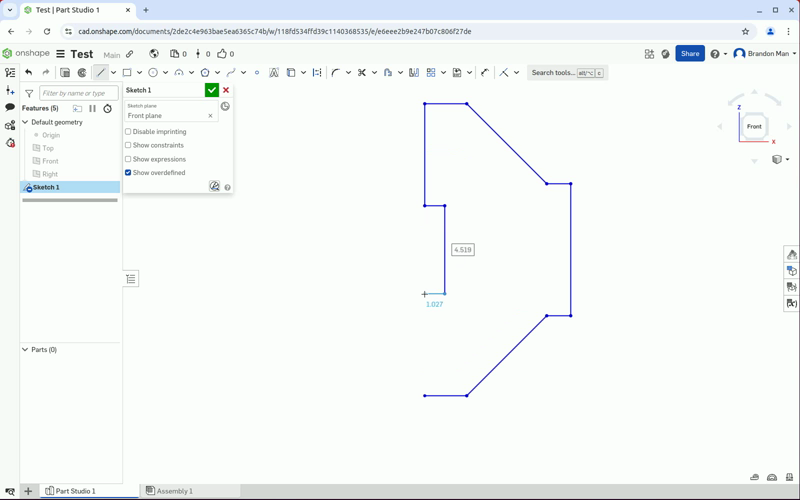
scroll(6)
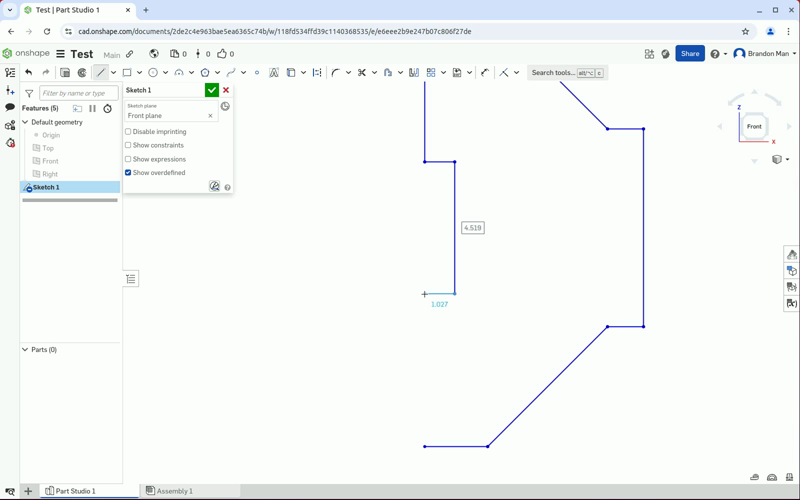
scroll(6)
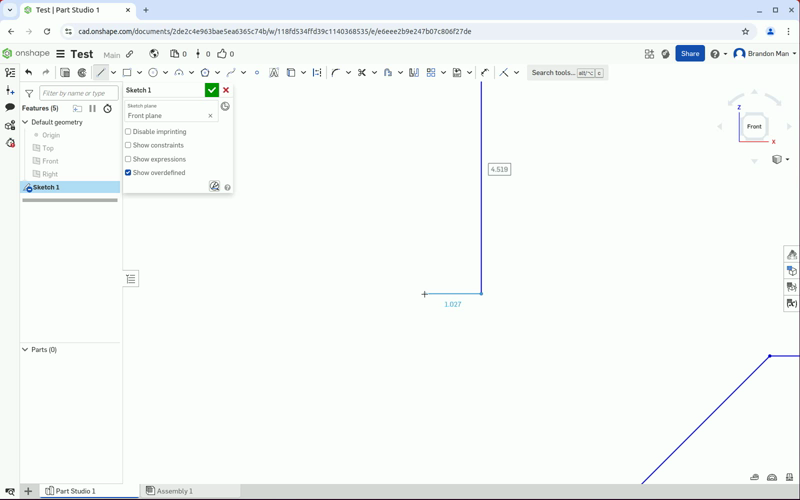
click(424, 293)
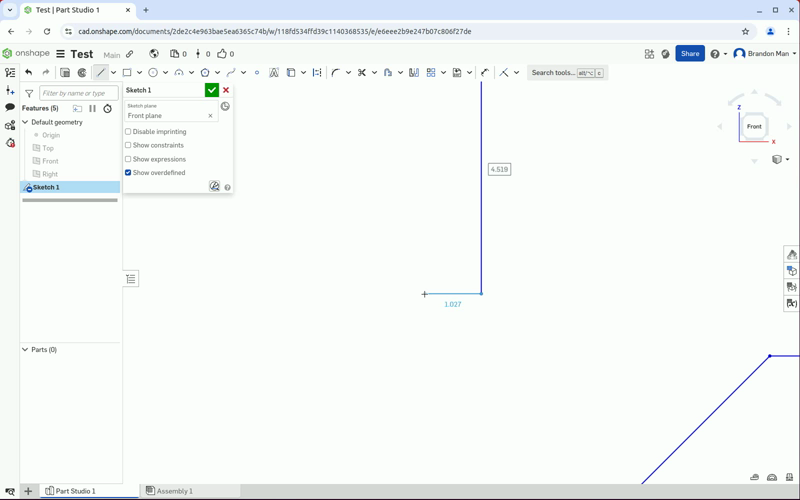
scroll(-6)
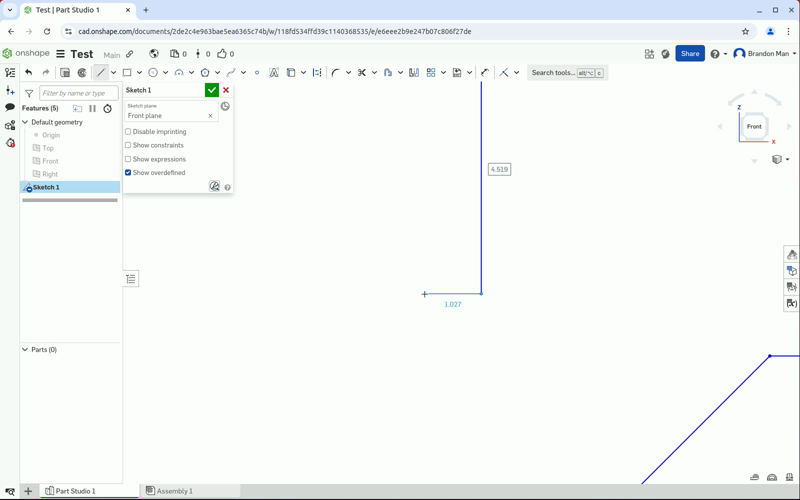
scroll(-6)
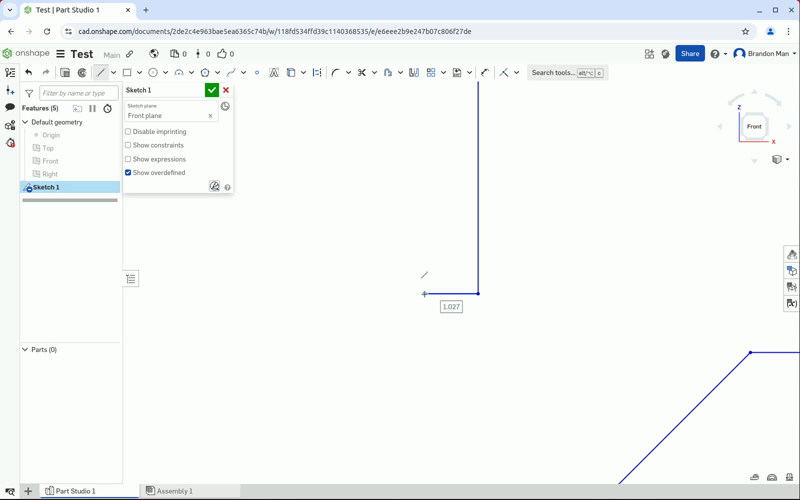
scroll(-6)
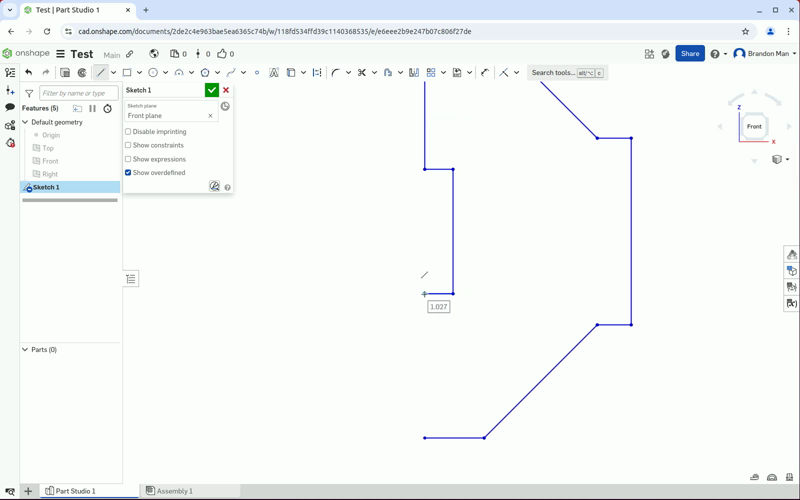
scroll(-6)
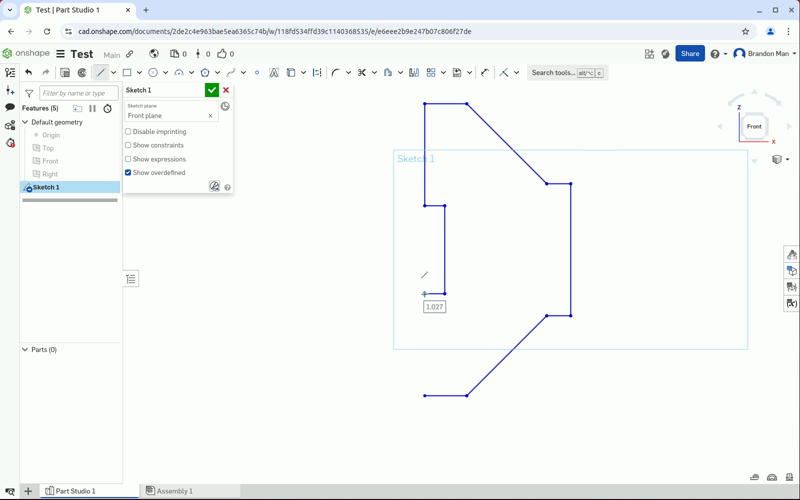
scroll(-6)
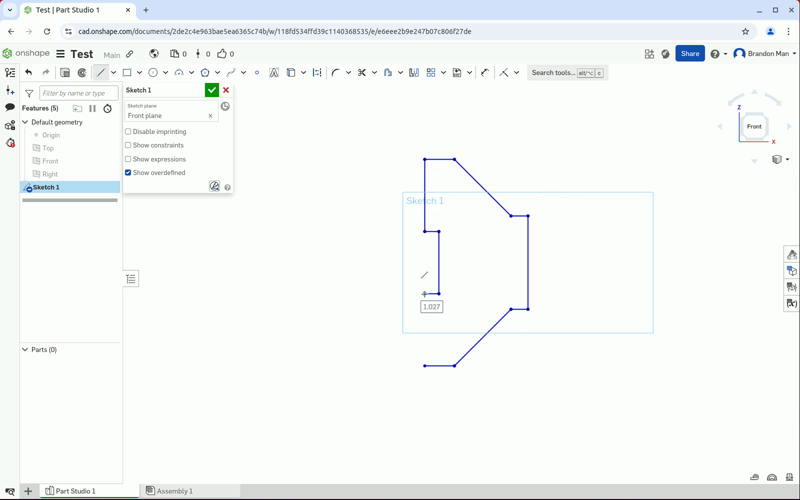
scroll(-6)
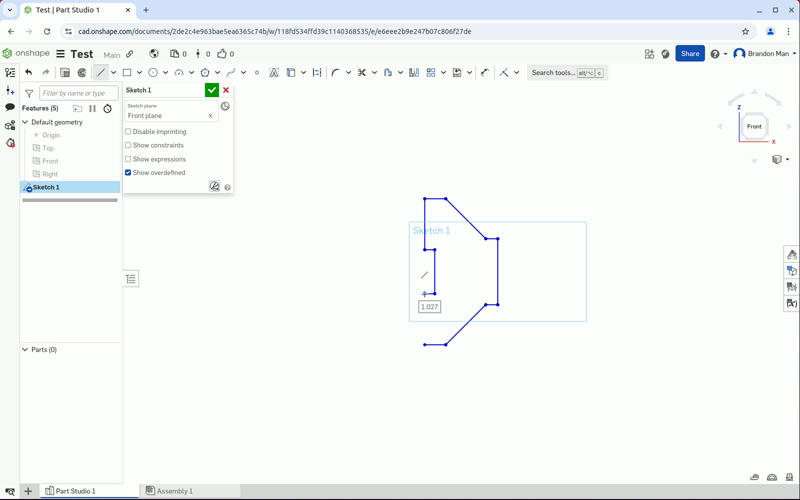
scroll(-6)
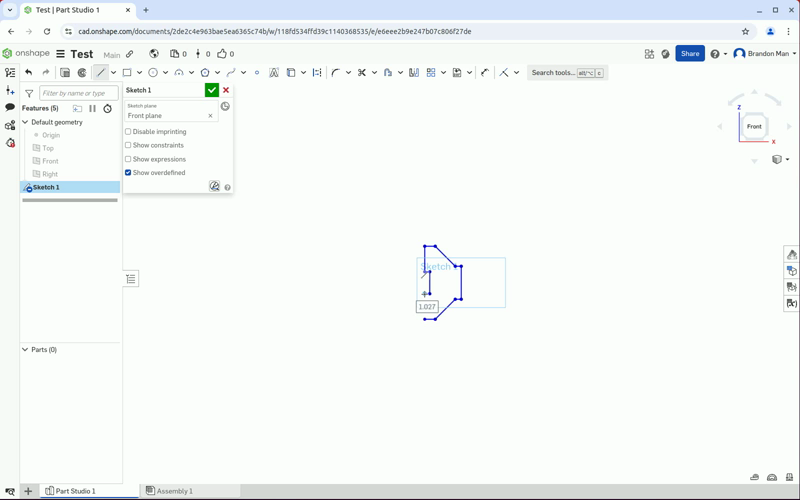
key_up(shift)
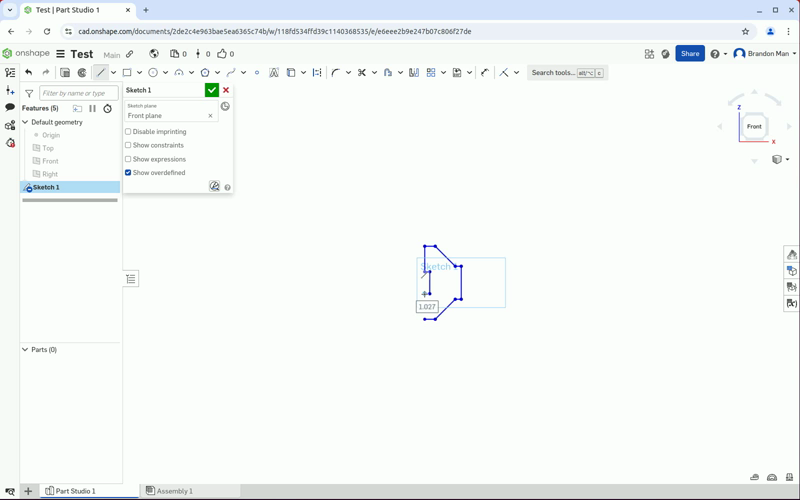
mouse_move(454, 293)
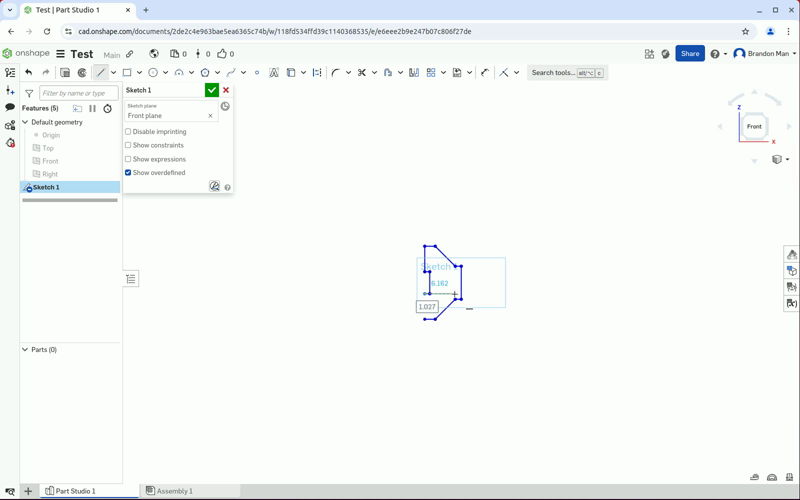
key_down(shift)
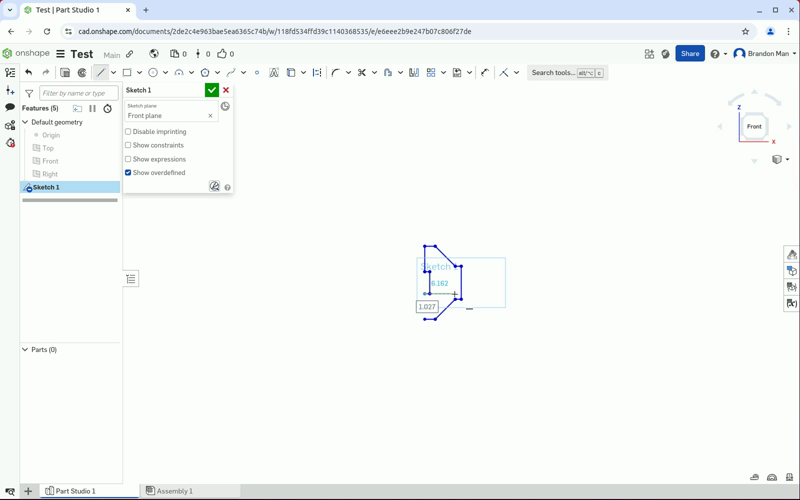
mouse_move(424, 319)
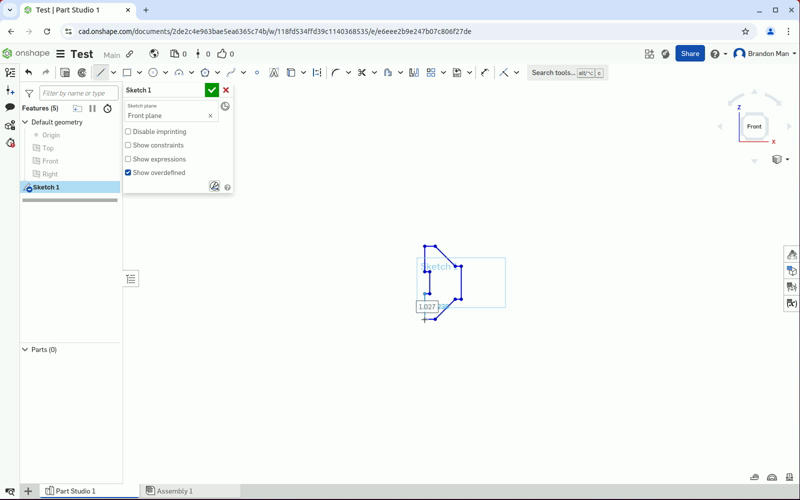
key_up(shift)
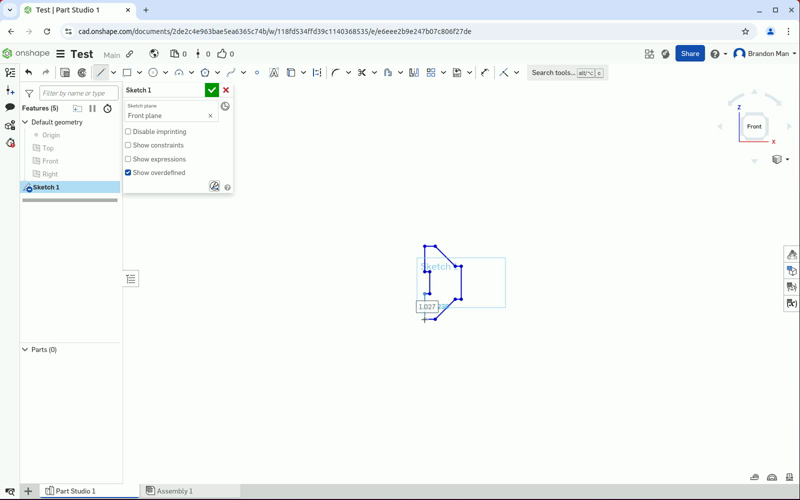
click(424, 319)
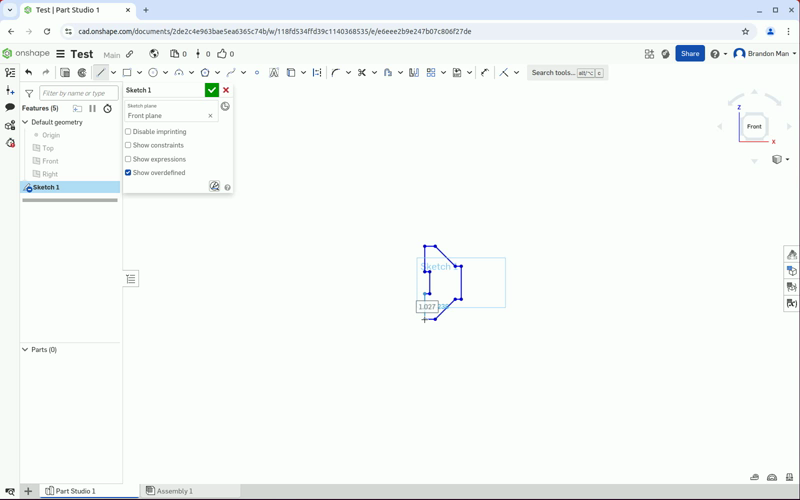
key(esc)
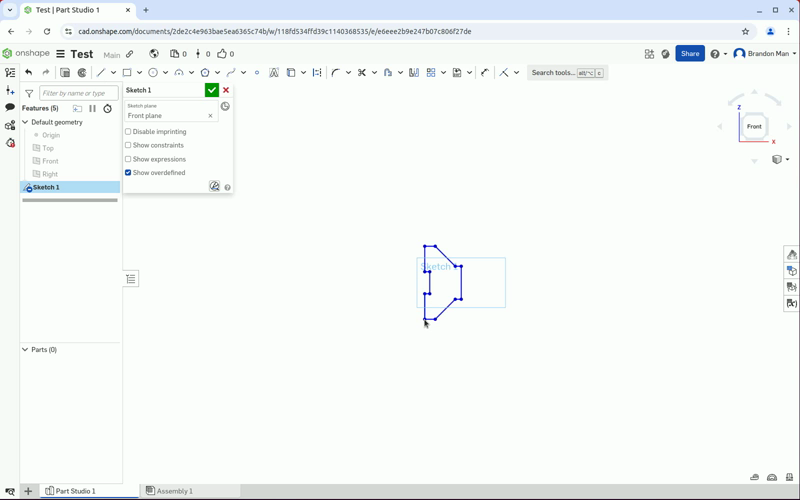
mouse_move(441, 279)
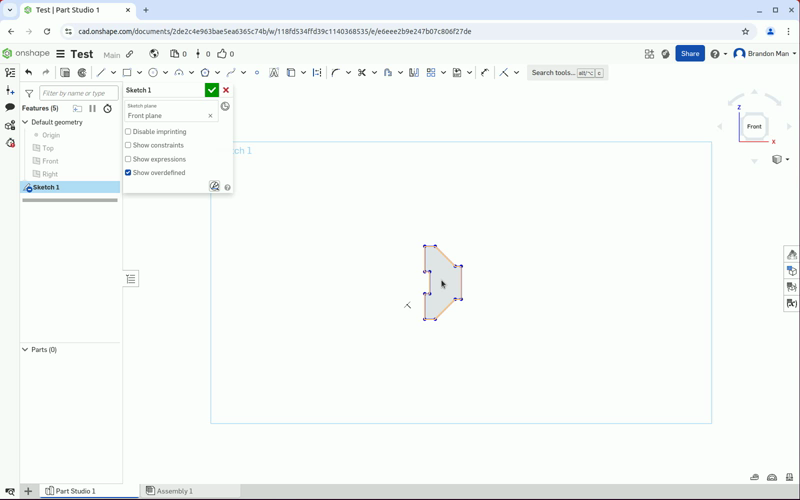
click(441, 279)
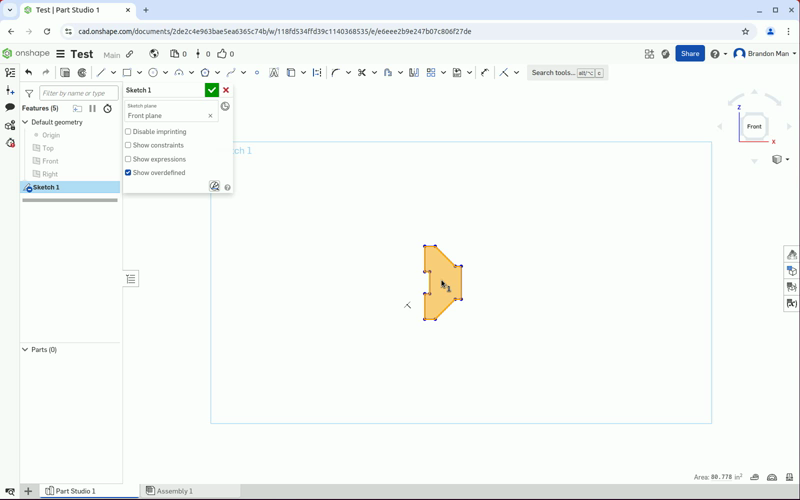
mouse_move(73, 352)
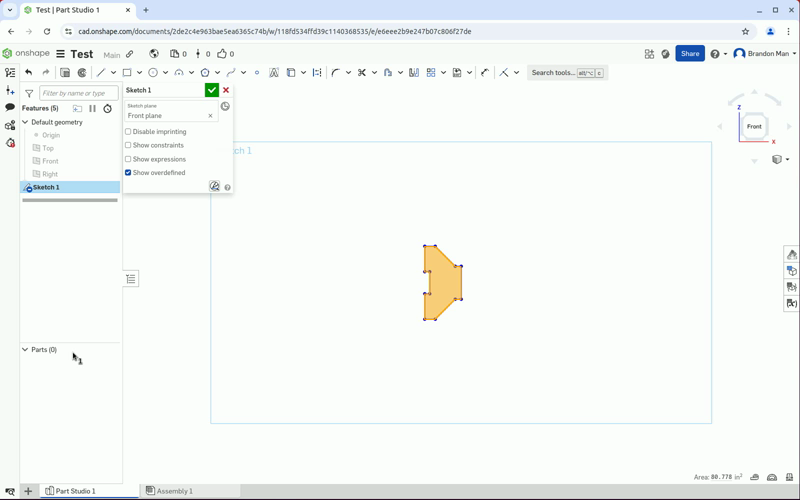
key(shift+y)
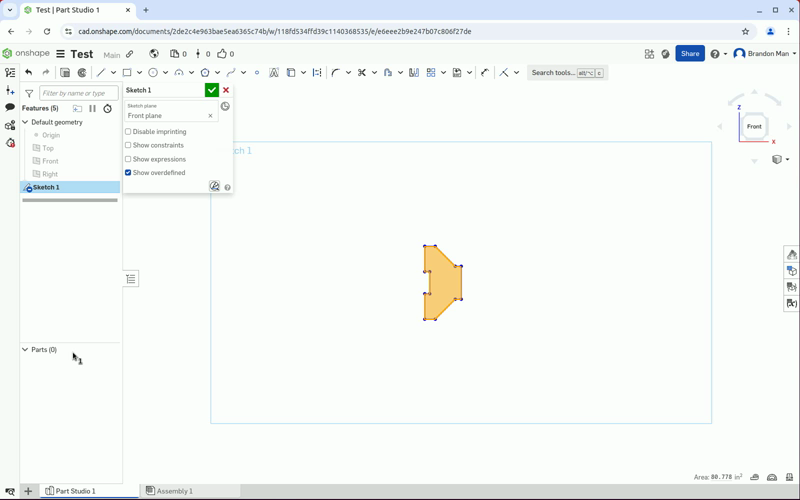
key(shift+e)
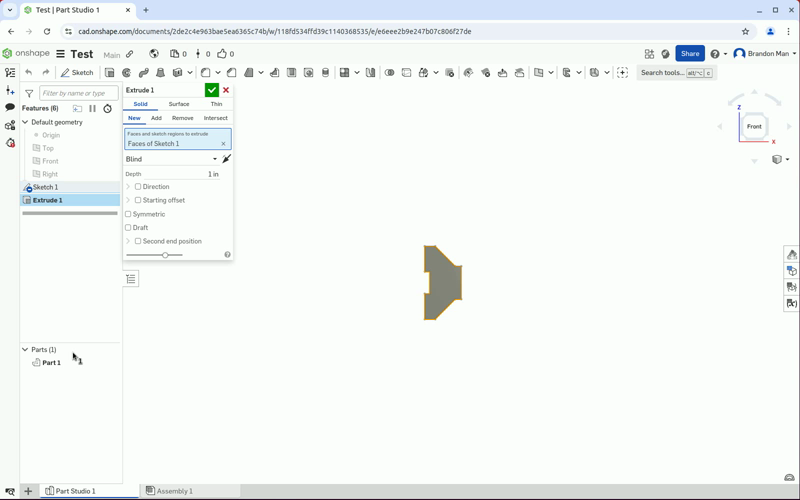
mouse_move(143, 106)
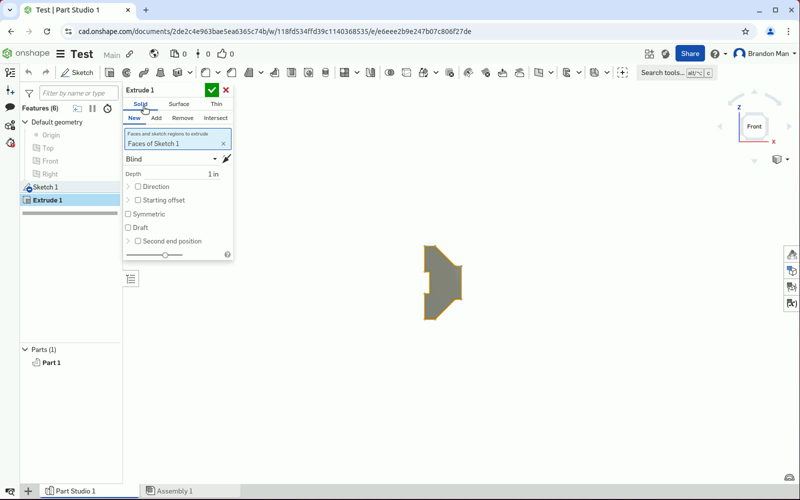
click(143, 106)
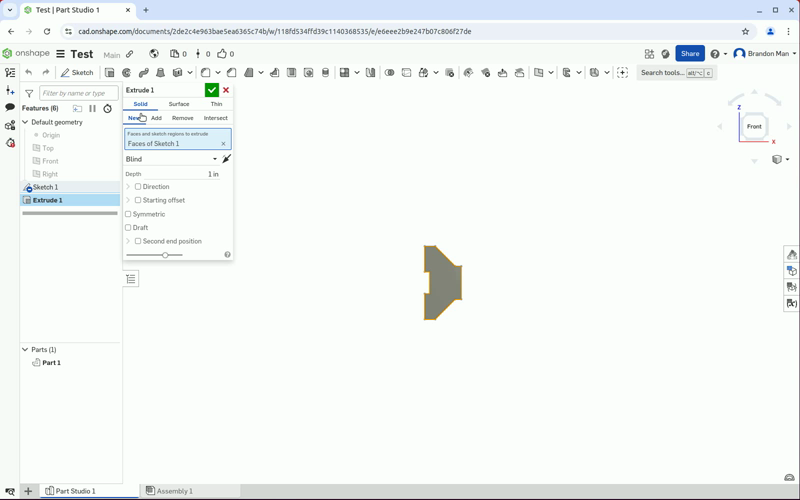
mouse_move(137, 120)
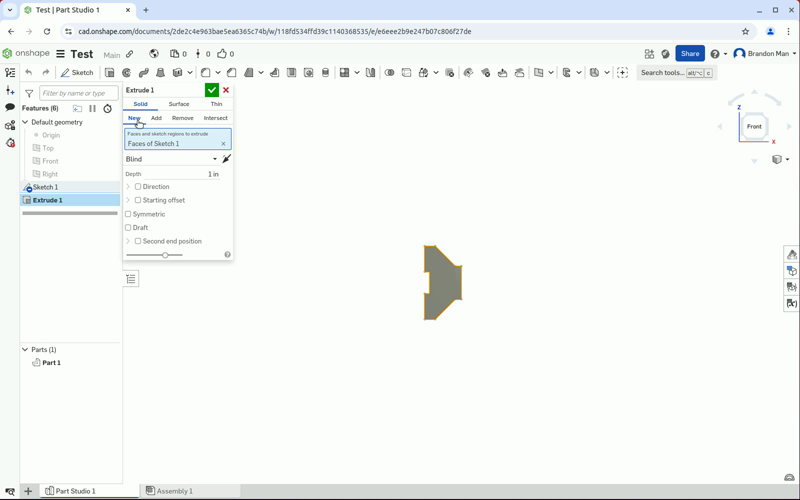
click(137, 120)
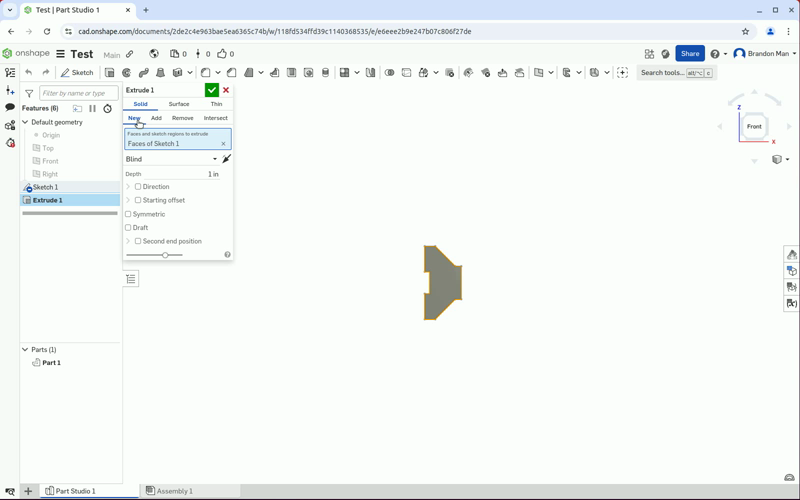
key(tab, 4)
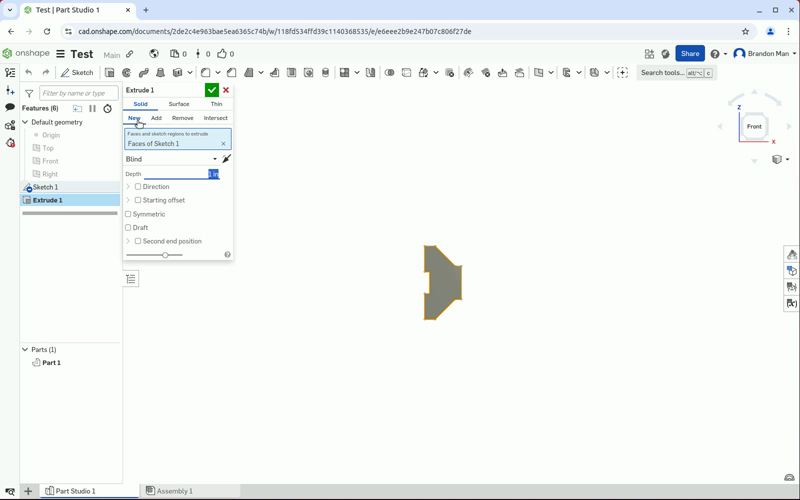
text(23.108)
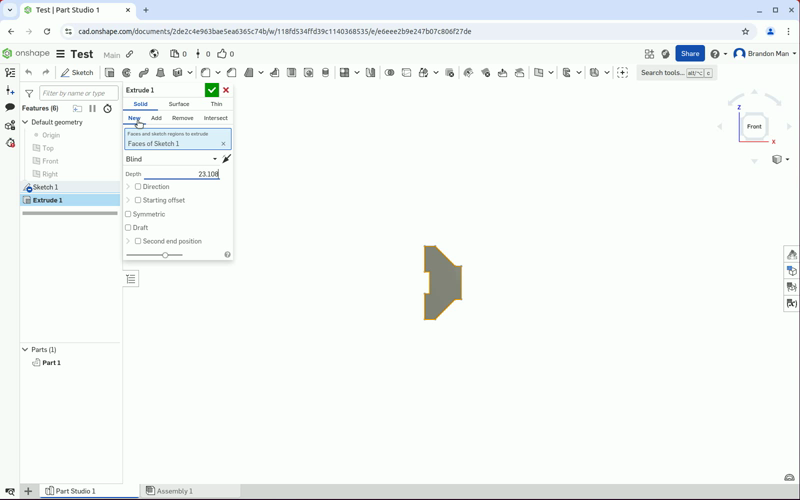
key(enter)
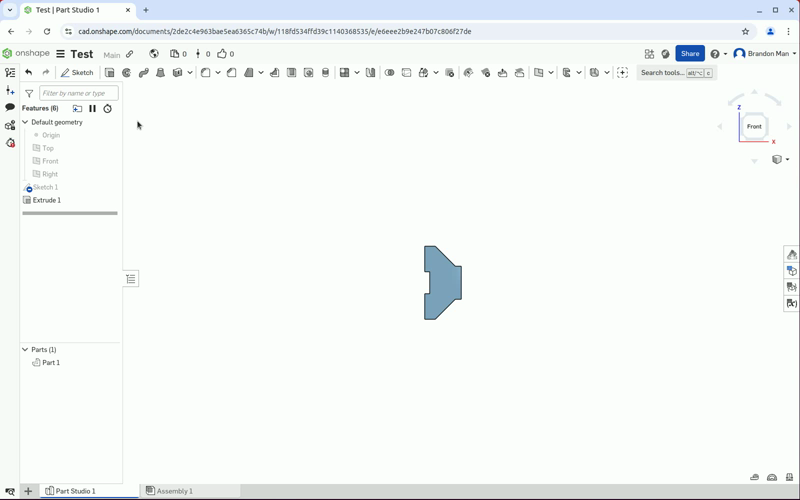
key(shift+h)
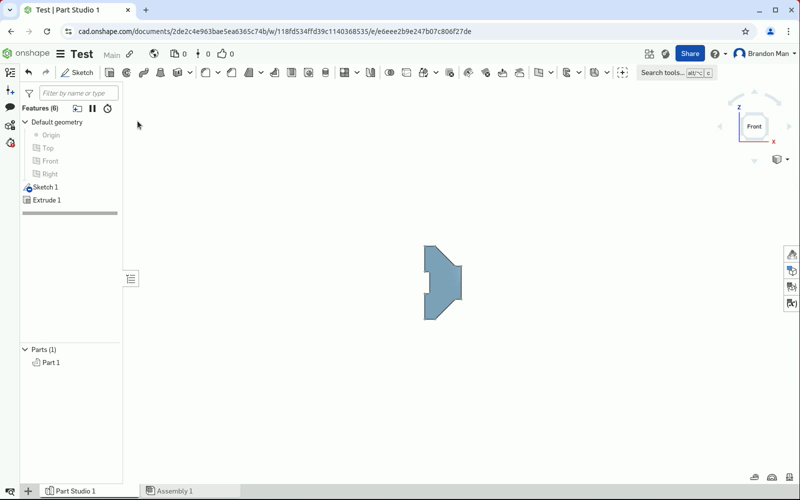
key(shift+h)
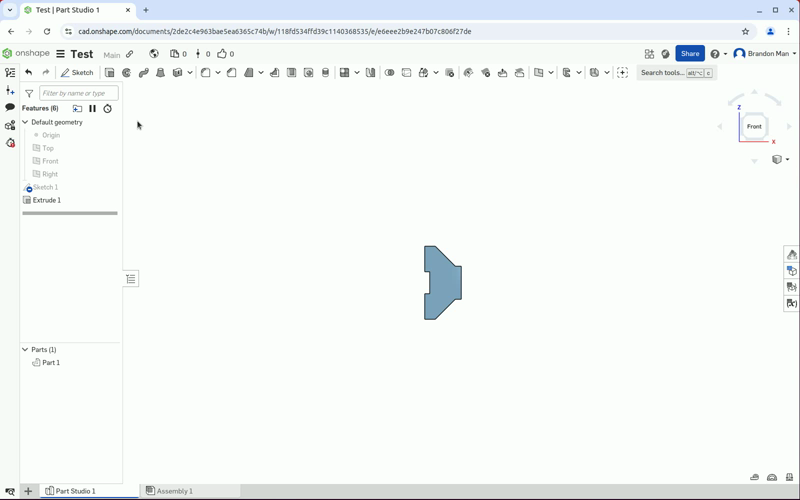
mouse_move(73, 189)
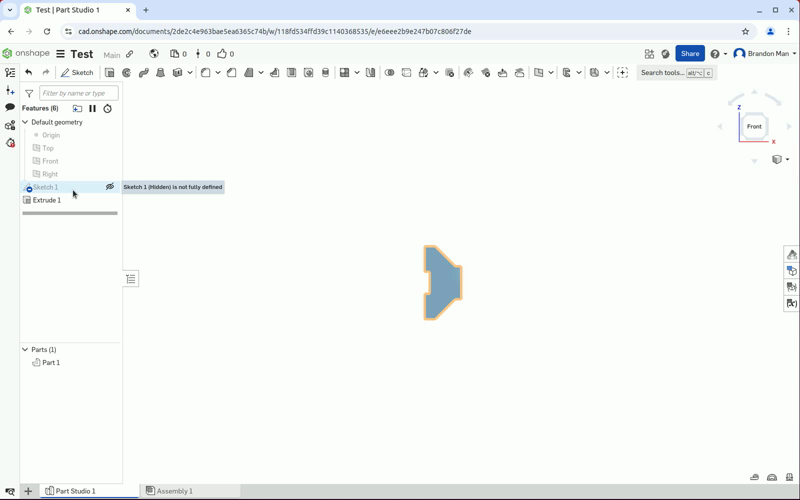
click(73, 189)
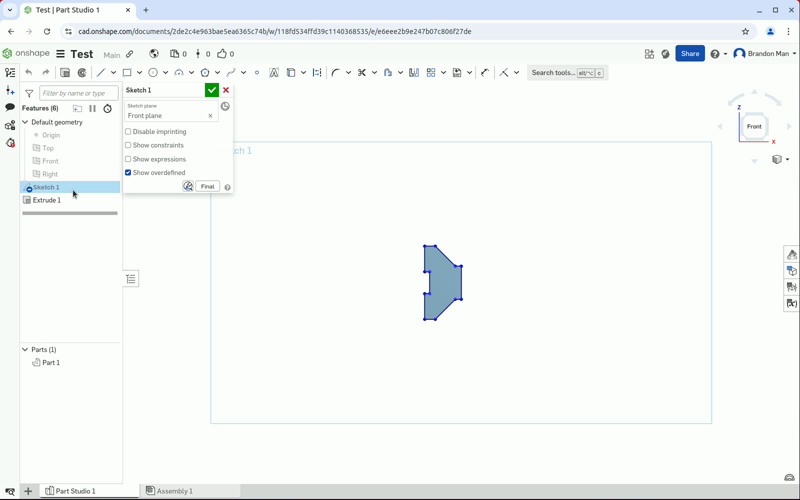
mouse_move(229, 92)
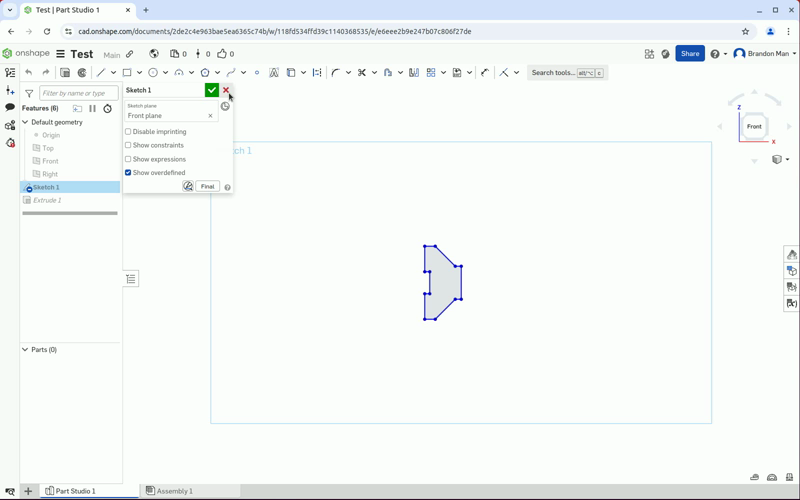
click(229, 92)
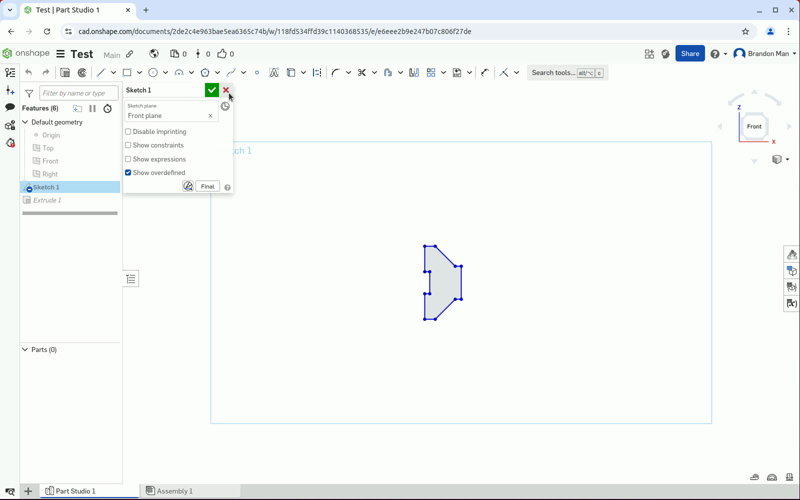
key(shift+s)
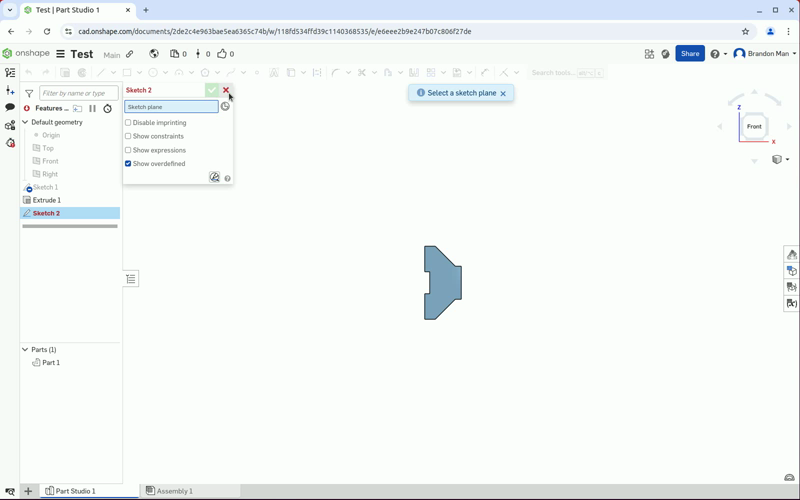
mouse_move(73, 163)
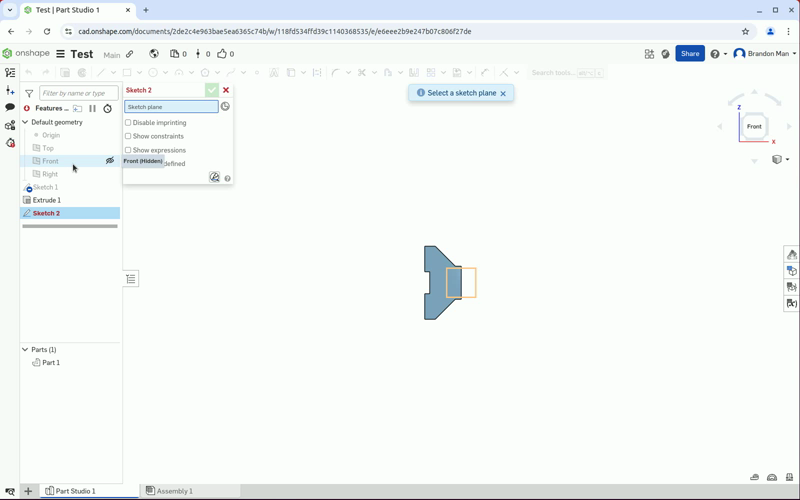
click(73, 163)
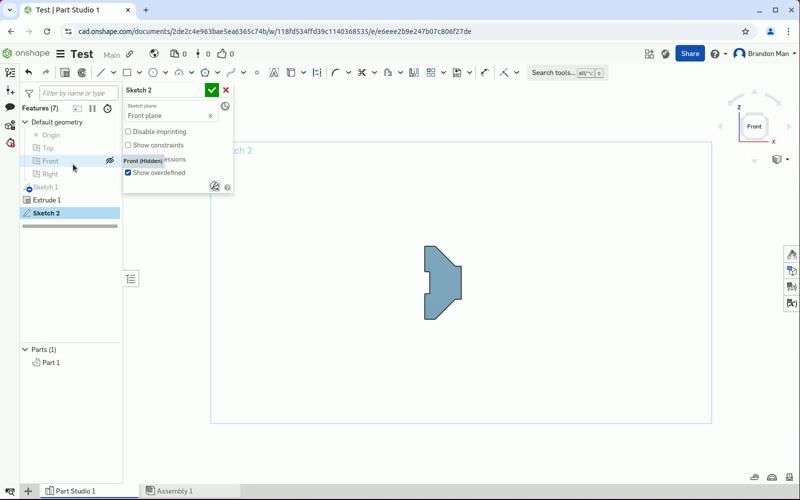
mouse_move(73, 352)
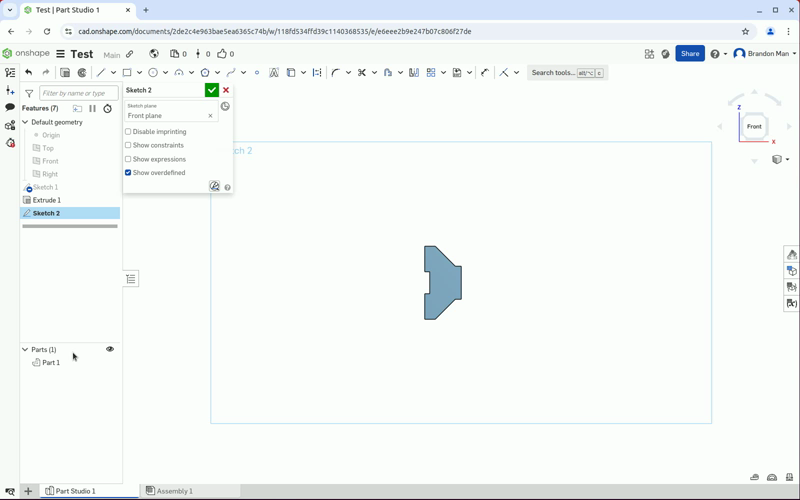
key(y)
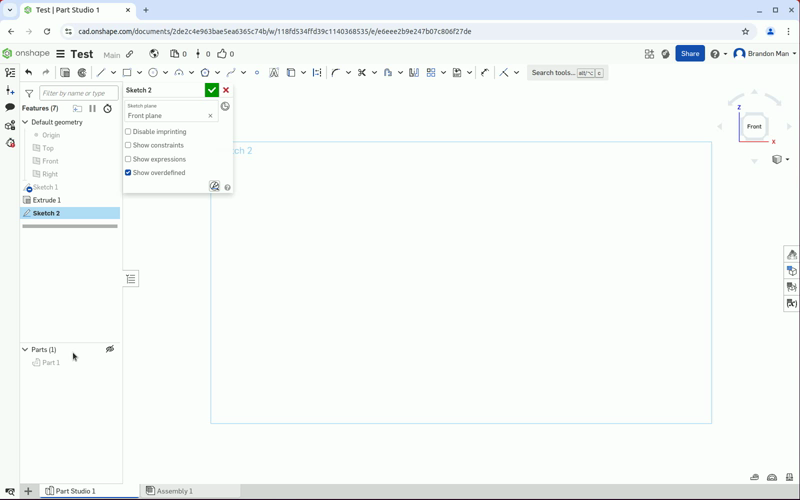
key(l)
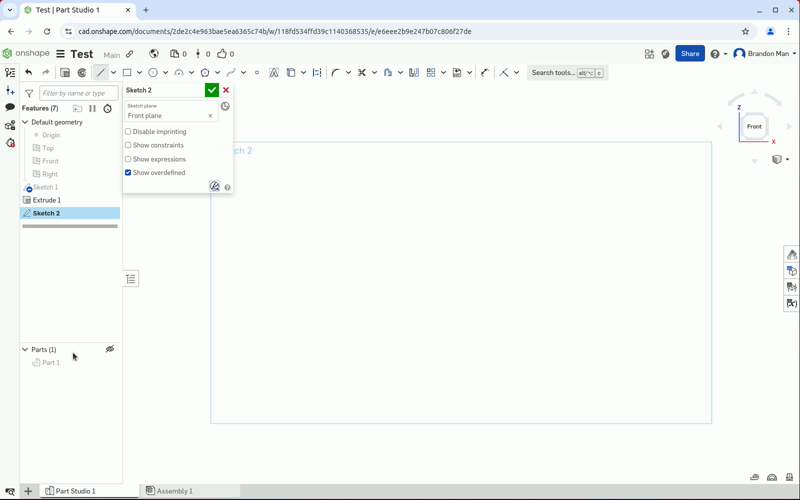
key_down(shift)
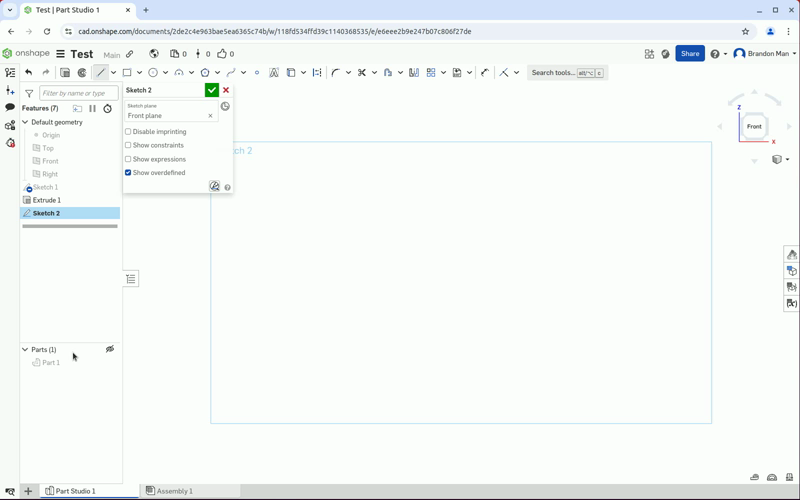
mouse_move(460, 299)
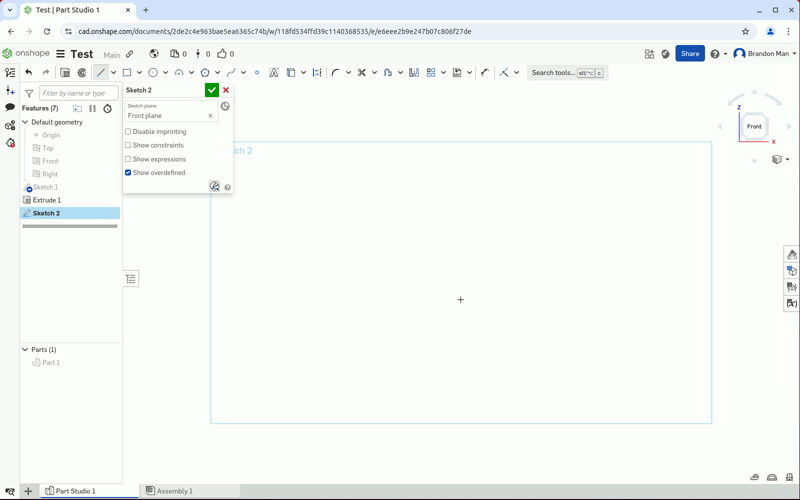
click(460, 299)
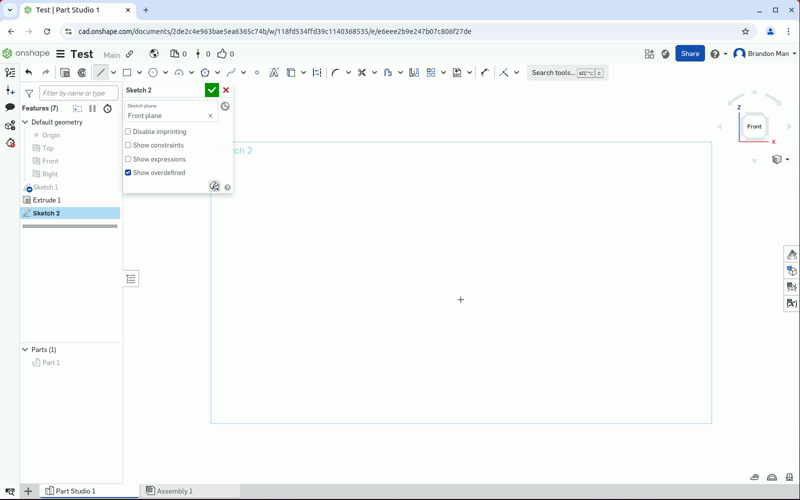
key_up(shift)
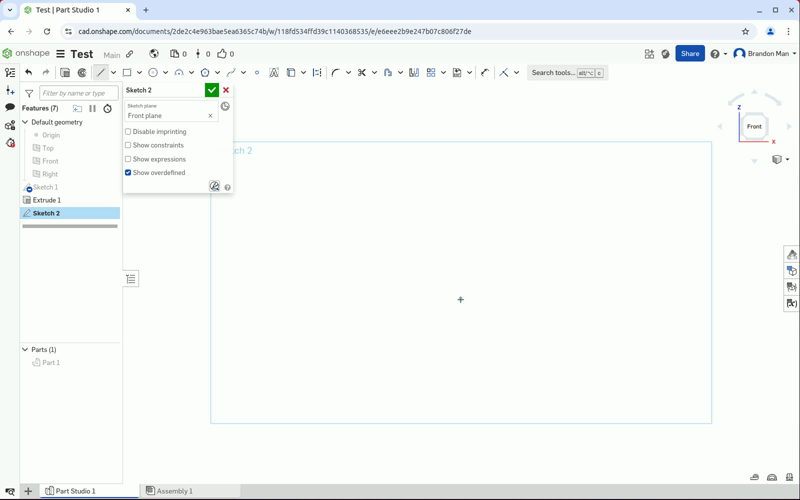
key_down(shift)
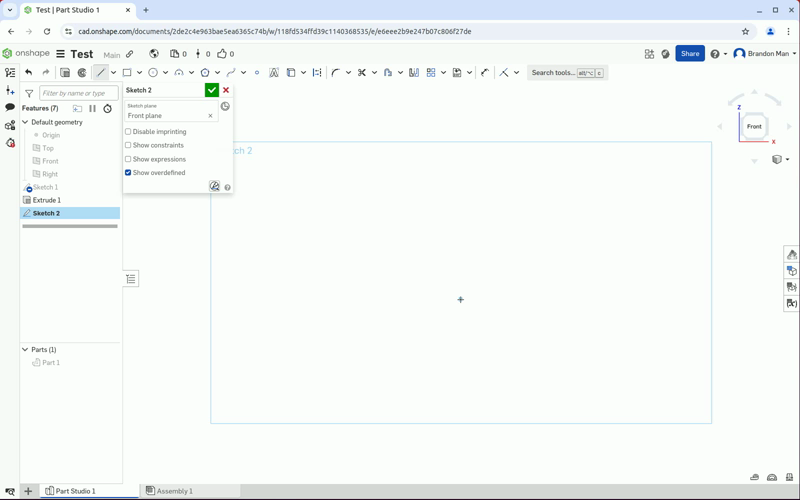
mouse_move(490, 299)
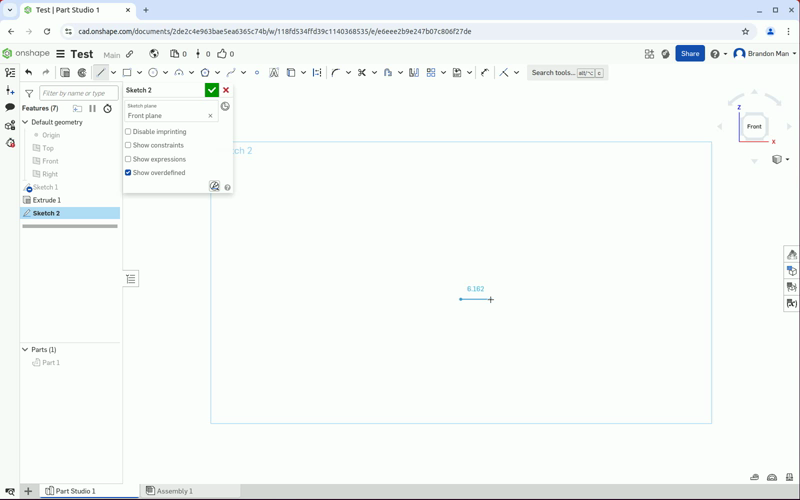
mouse_move(466, 299)
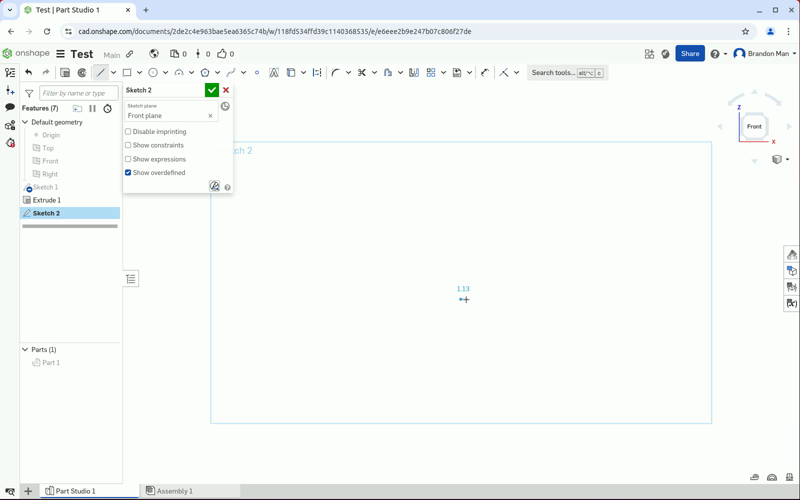
scroll(6)
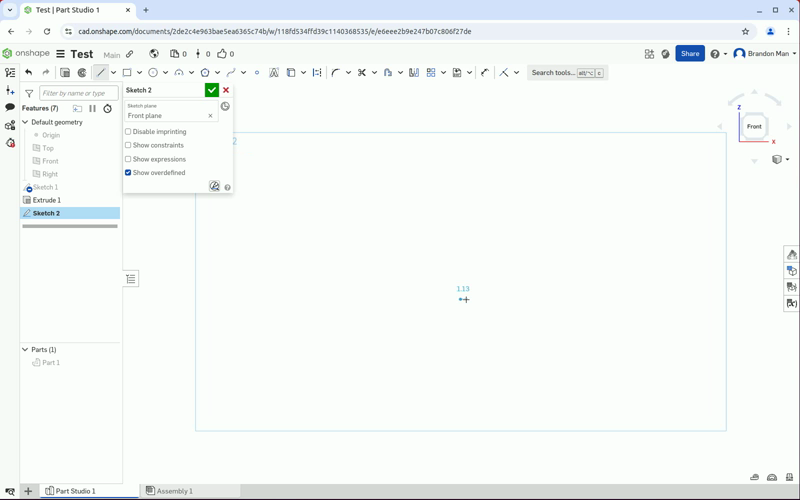
scroll(6)
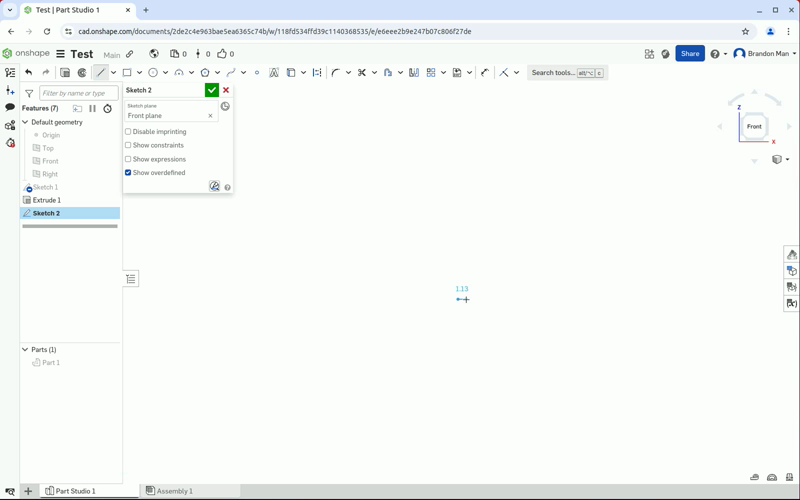
scroll(6)
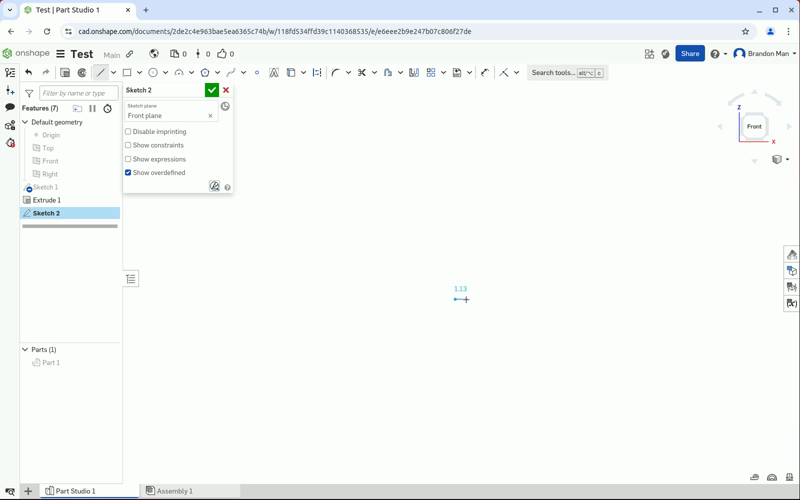
scroll(6)
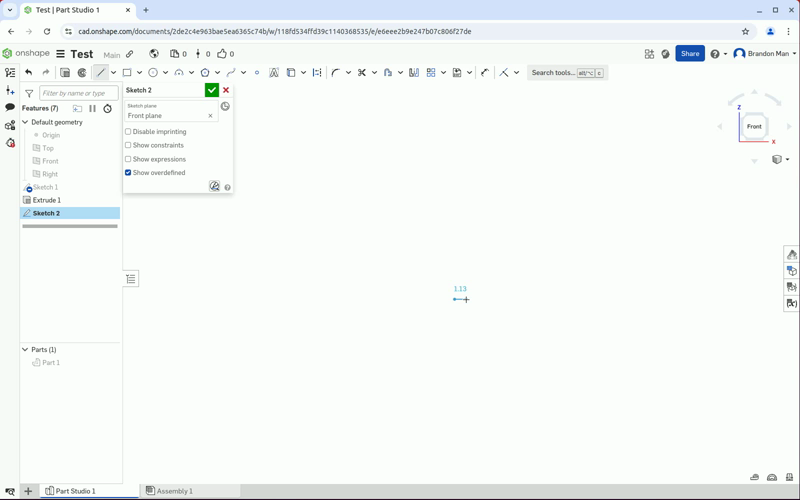
scroll(6)
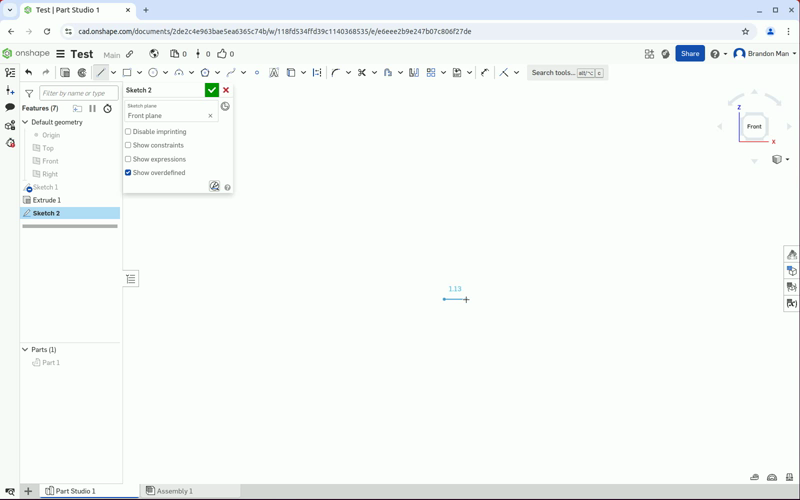
scroll(6)
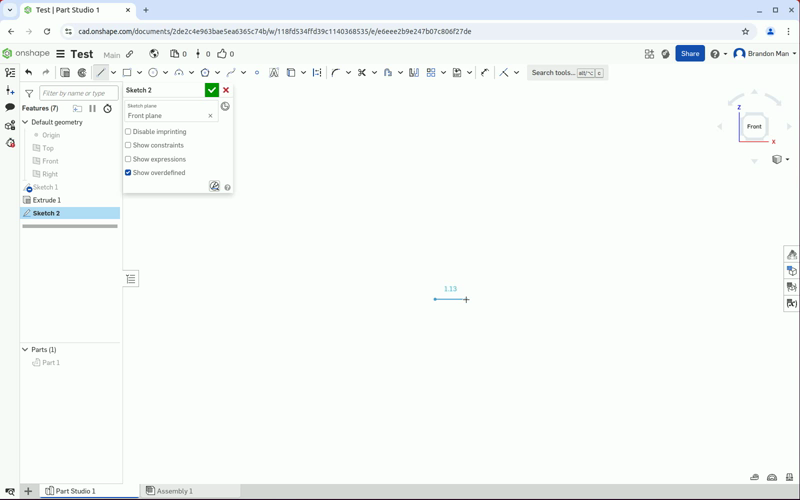
scroll(6)
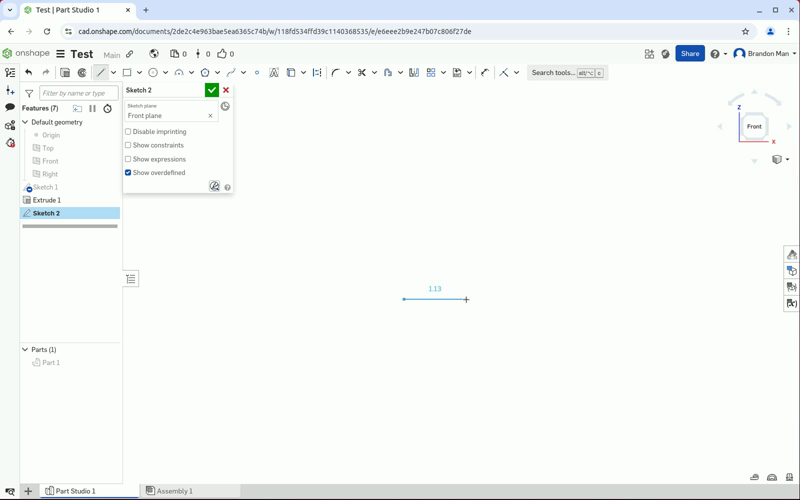
click(466, 299)
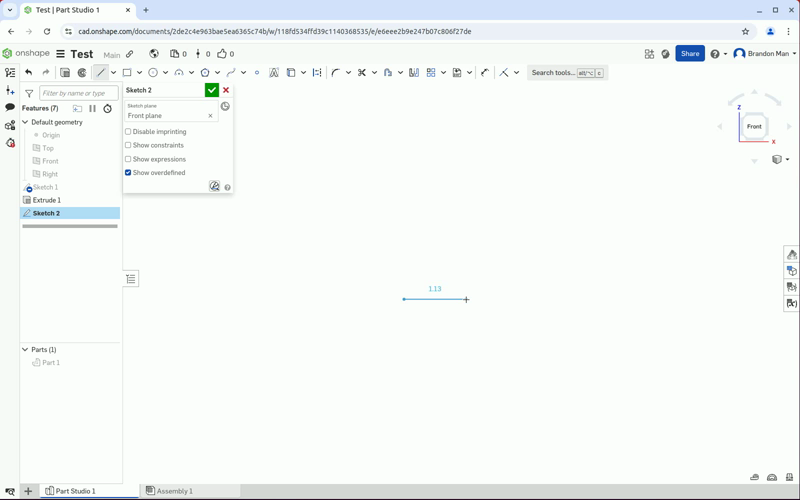
scroll(-6)
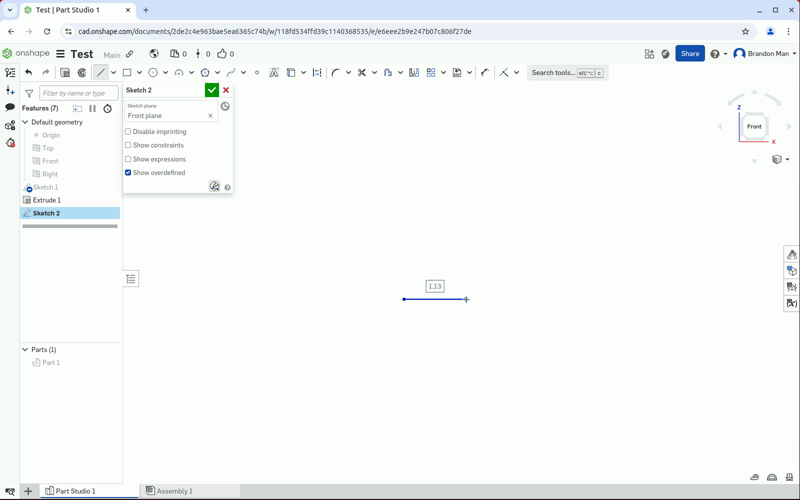
scroll(-6)
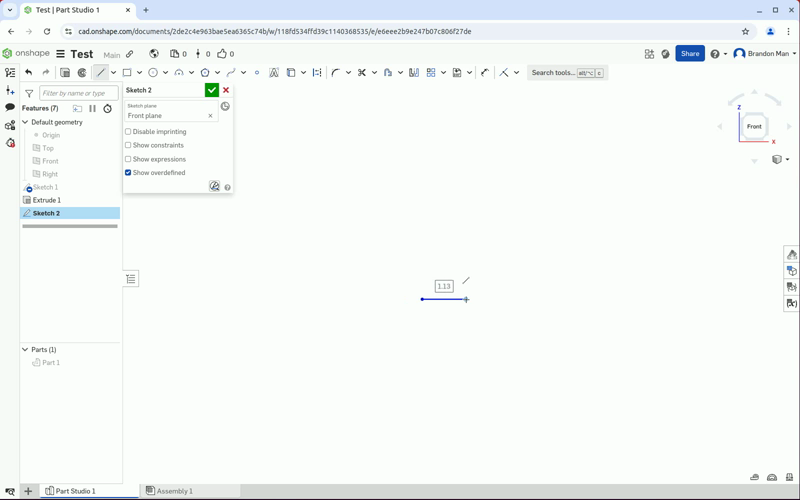
scroll(-6)
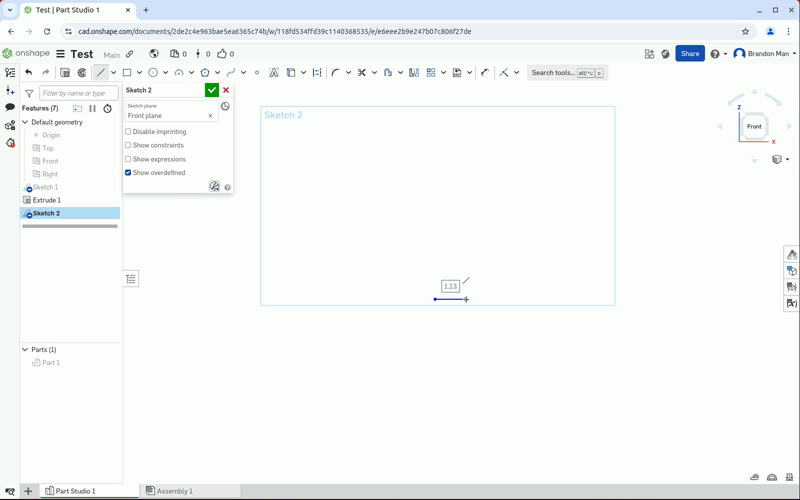
scroll(-6)
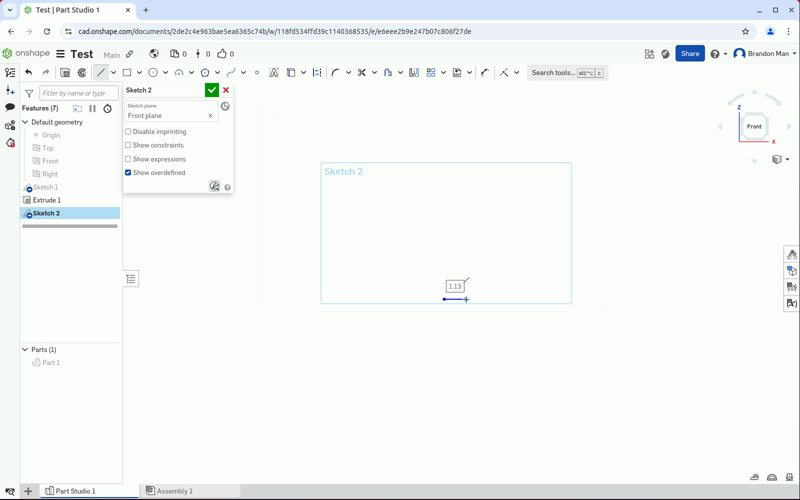
scroll(-6)
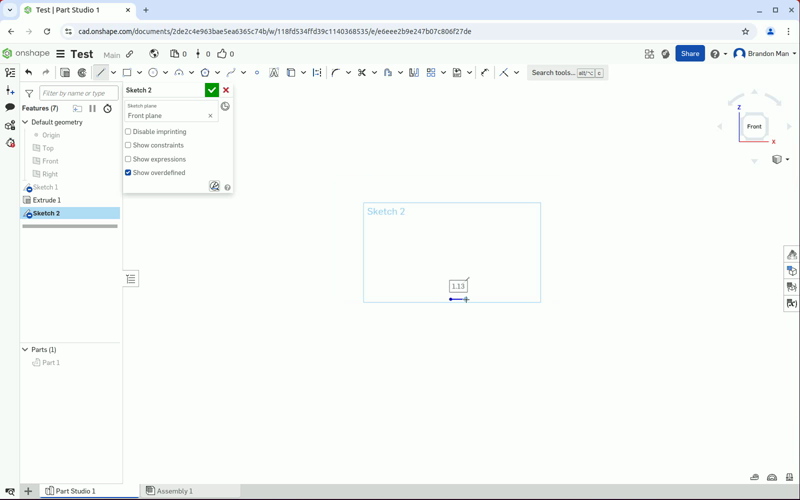
scroll(-6)
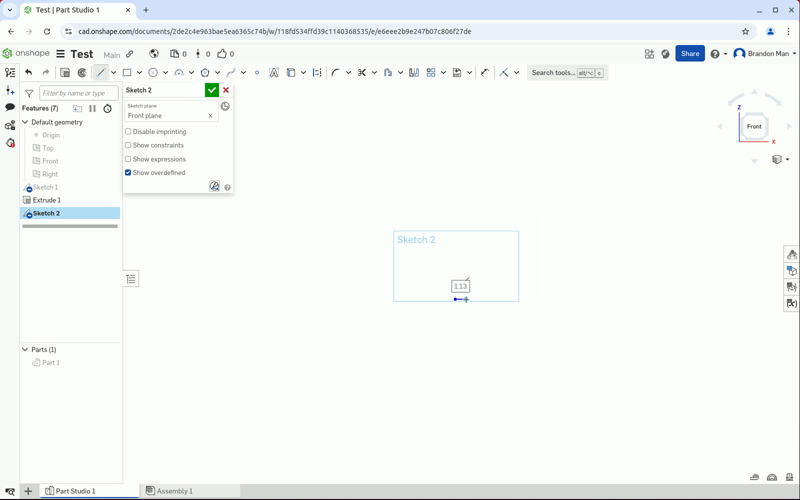
scroll(-6)
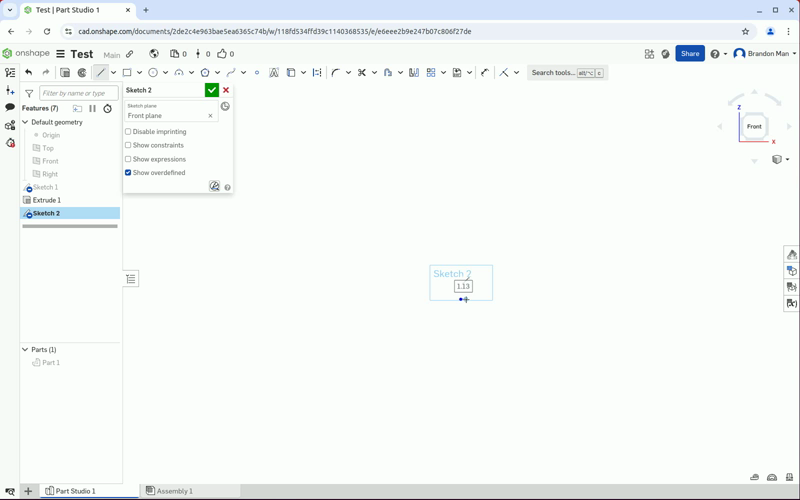
key_up(shift)
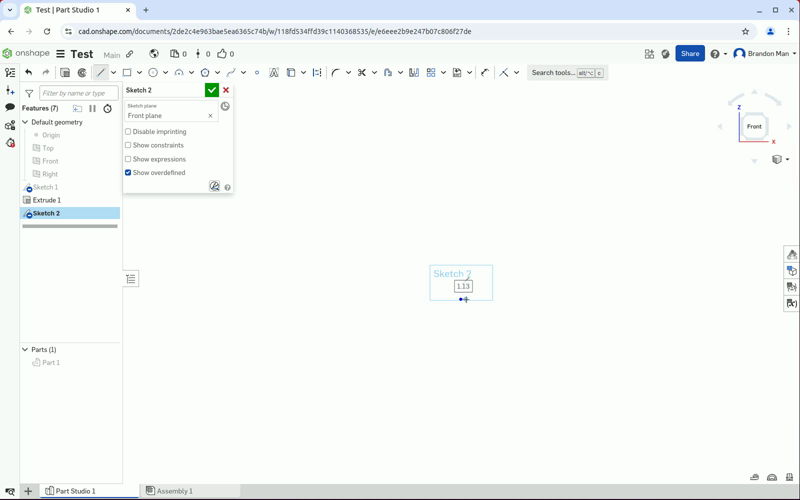
key_down(shift)
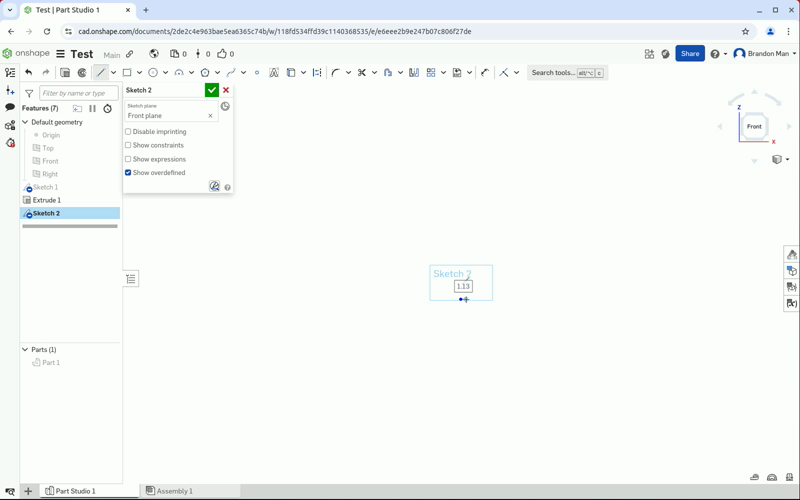
mouse_move(496, 299)
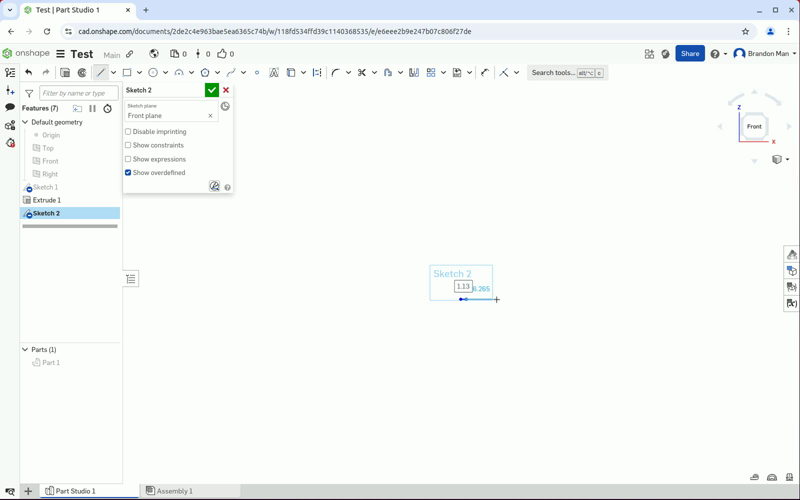
mouse_move(486, 319)
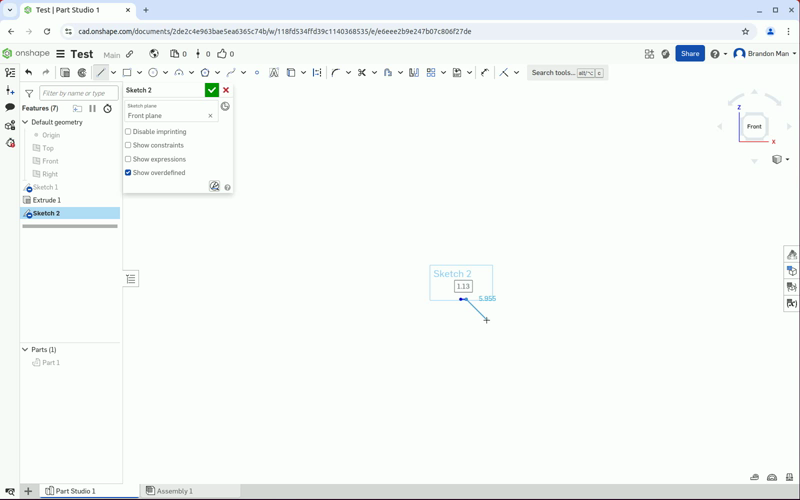
click(486, 319)
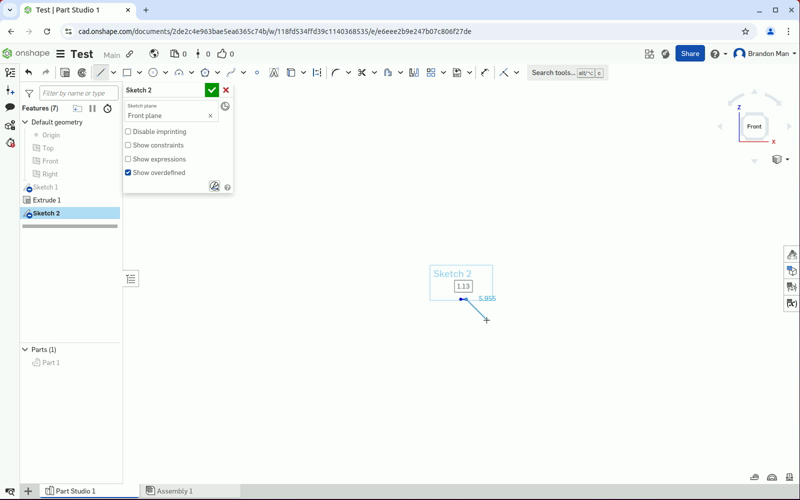
key_up(shift)
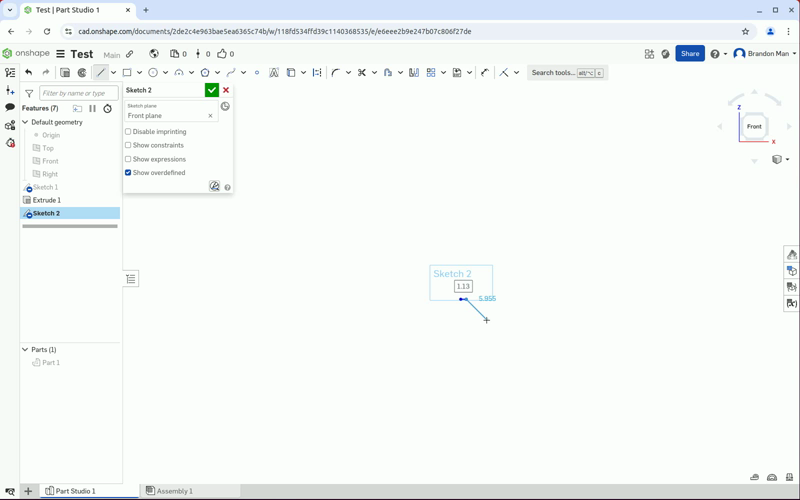
key_down(shift)
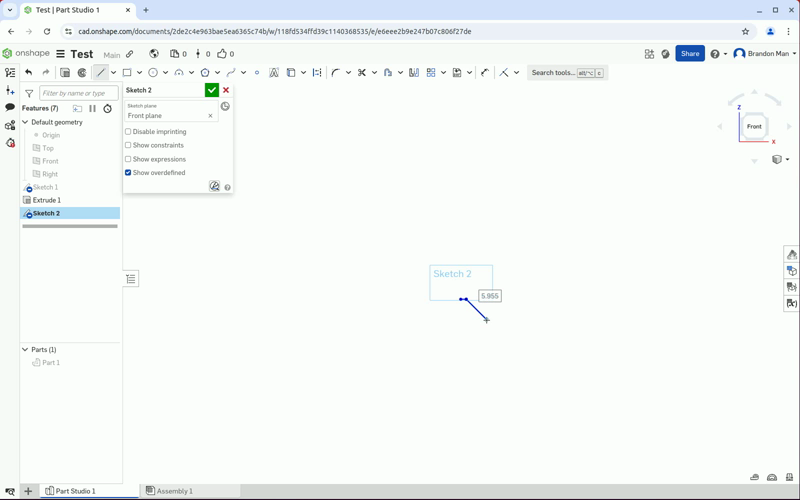
mouse_move(516, 319)
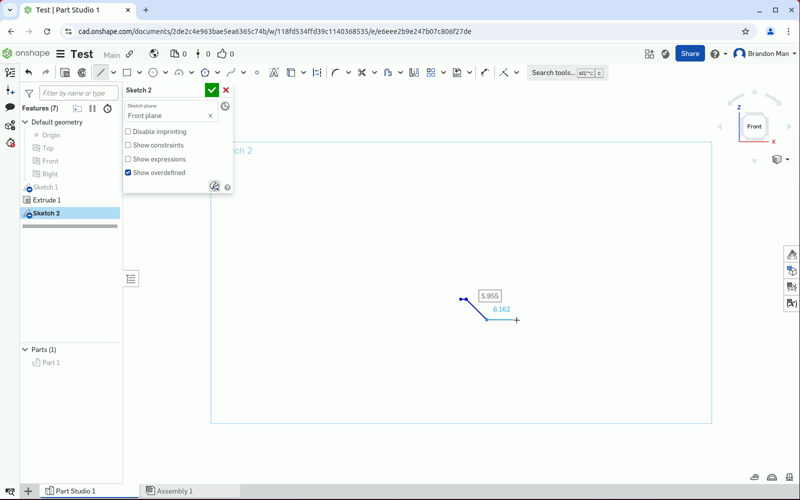
mouse_move(498, 319)
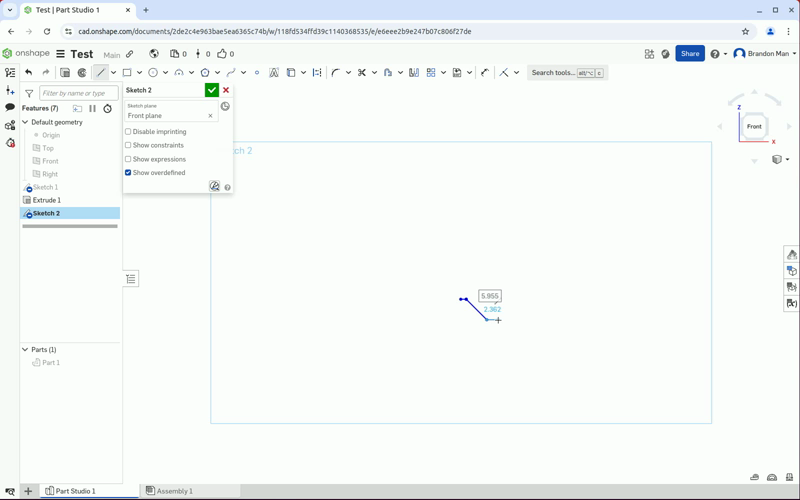
click(498, 319)
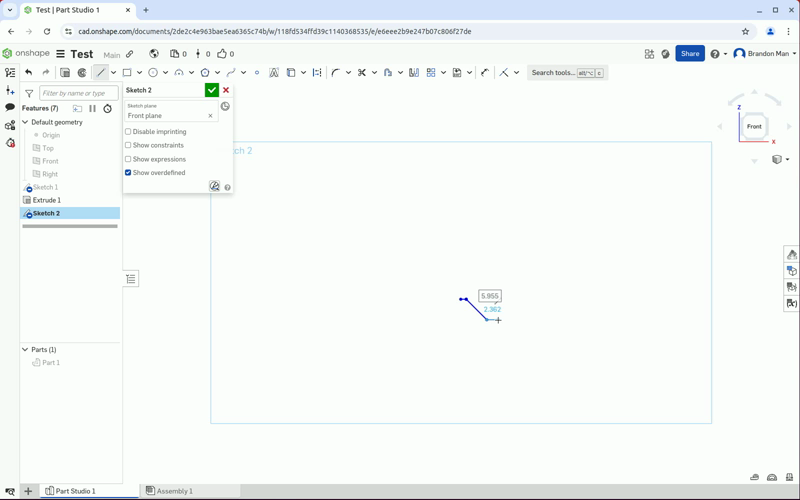
key_up(shift)
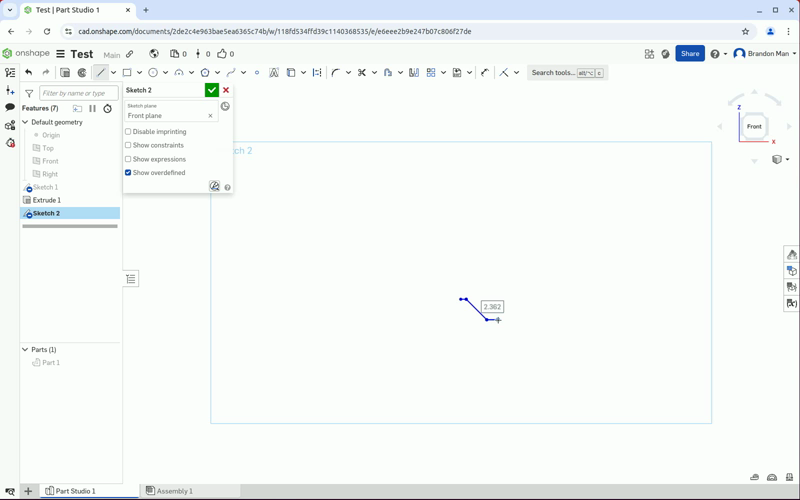
key_down(shift)
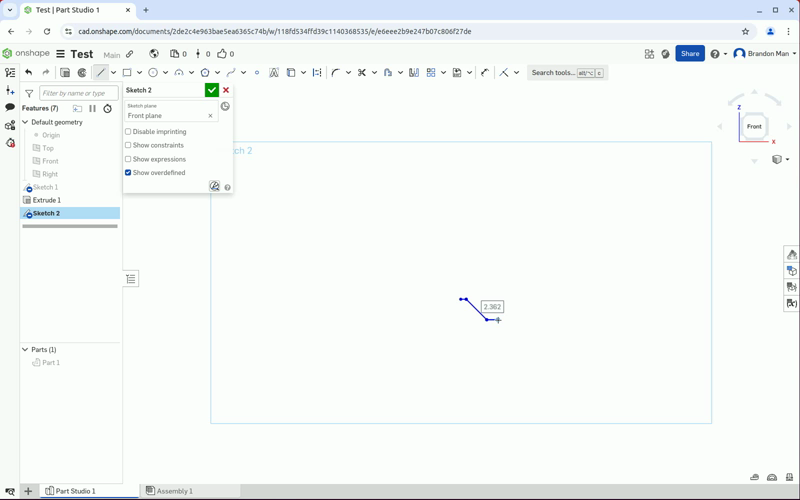
mouse_move(528, 319)
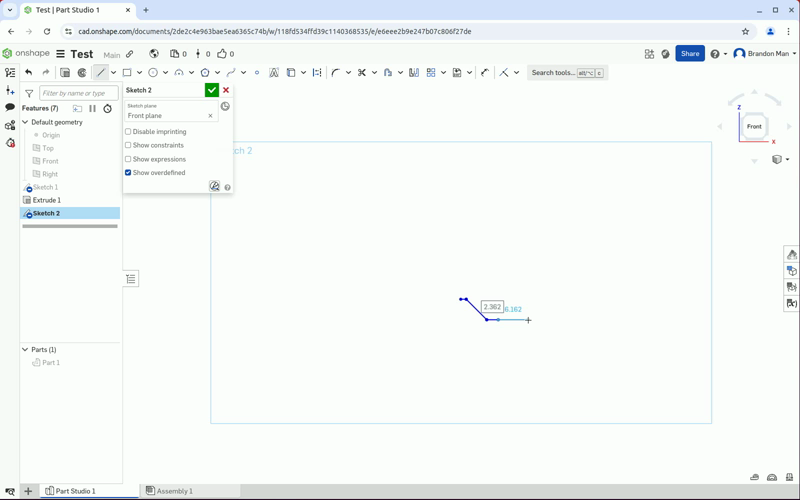
mouse_move(498, 294)
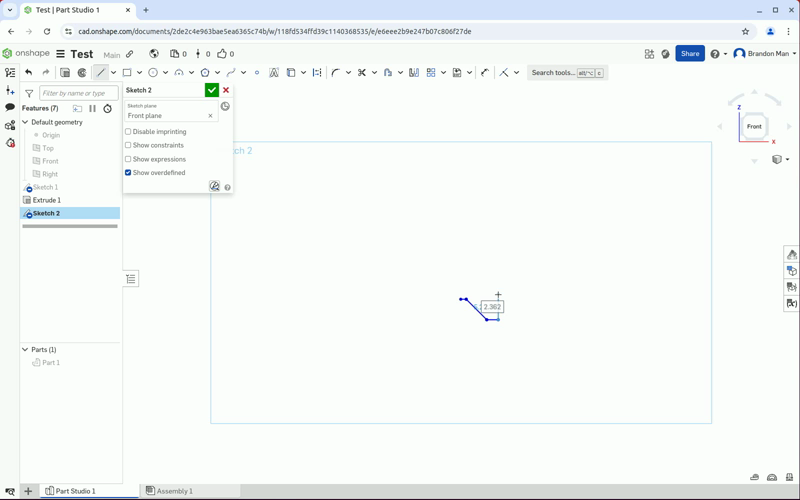
click(498, 294)
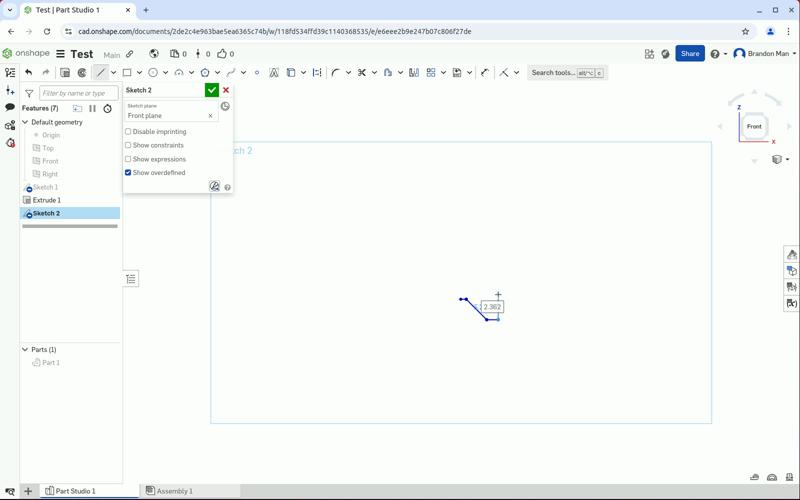
key_up(shift)
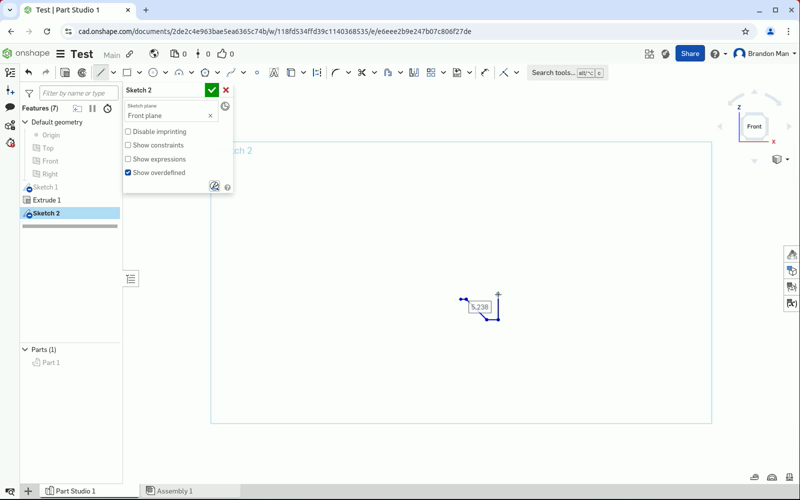
key_down(shift)
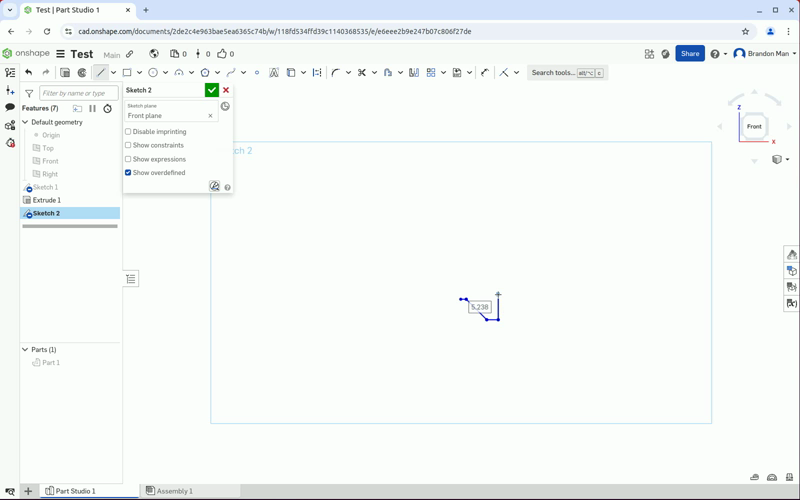
mouse_move(528, 294)
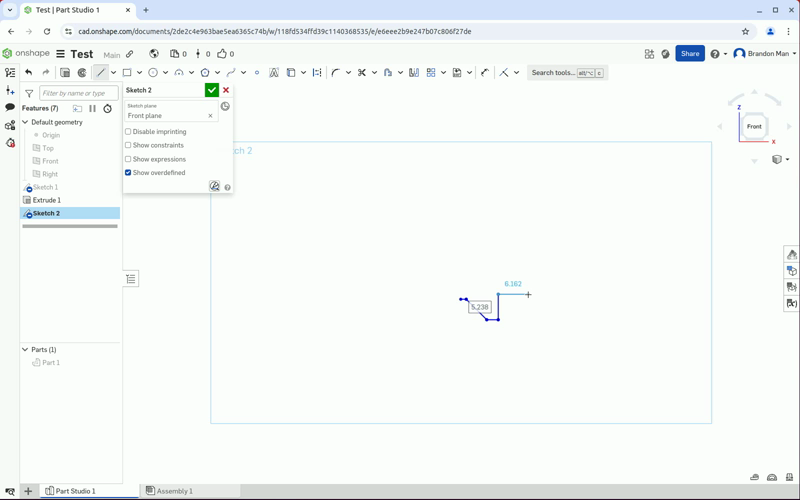
mouse_move(492, 294)
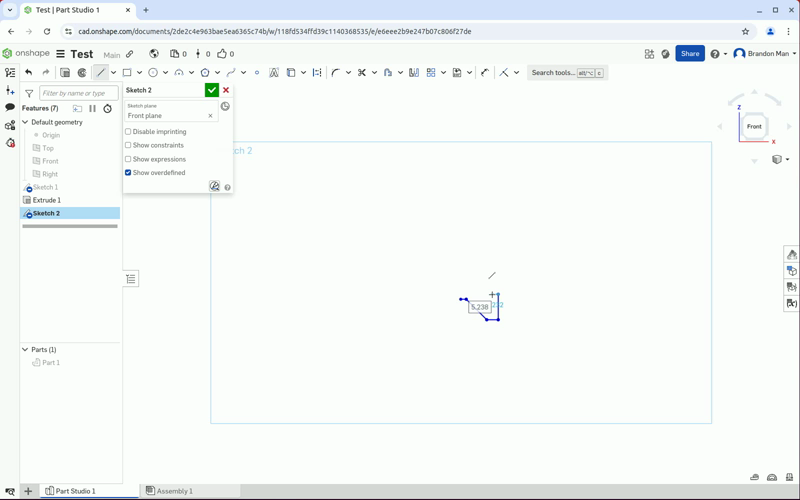
scroll(6)
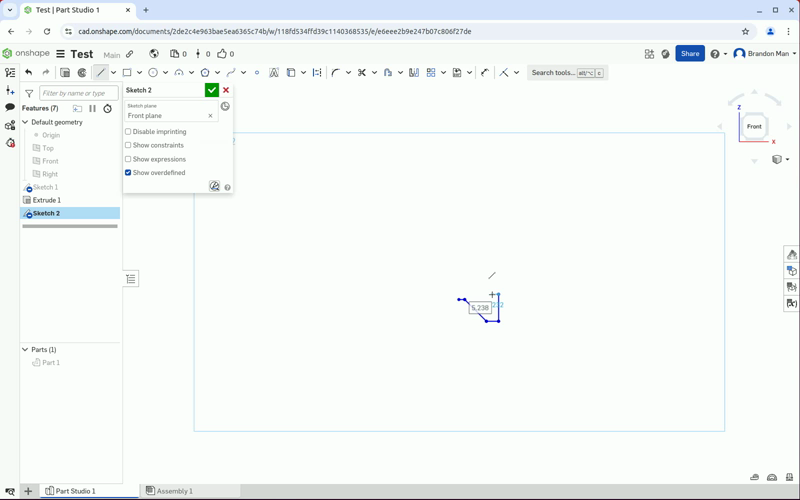
scroll(6)
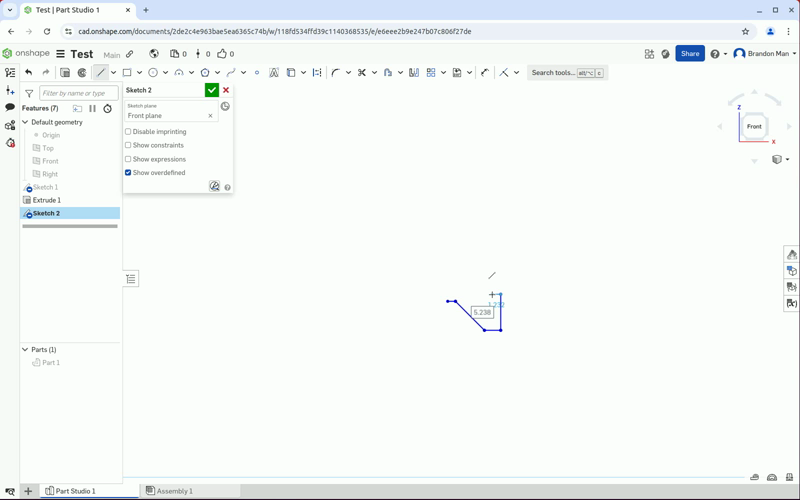
scroll(6)
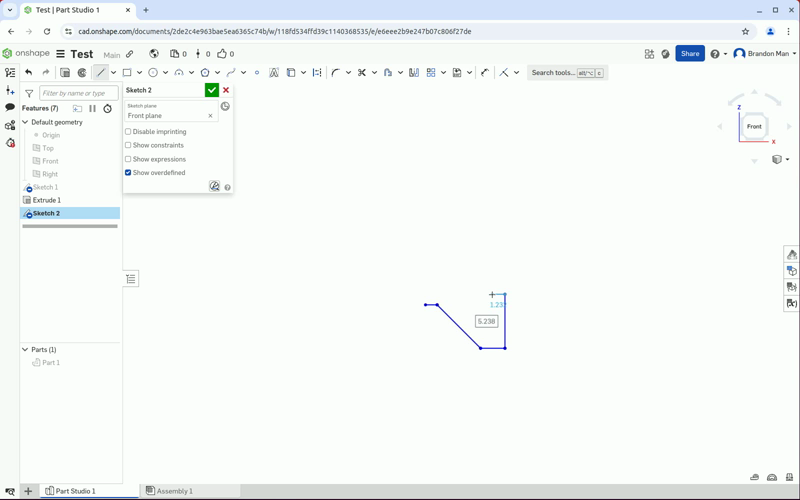
scroll(6)
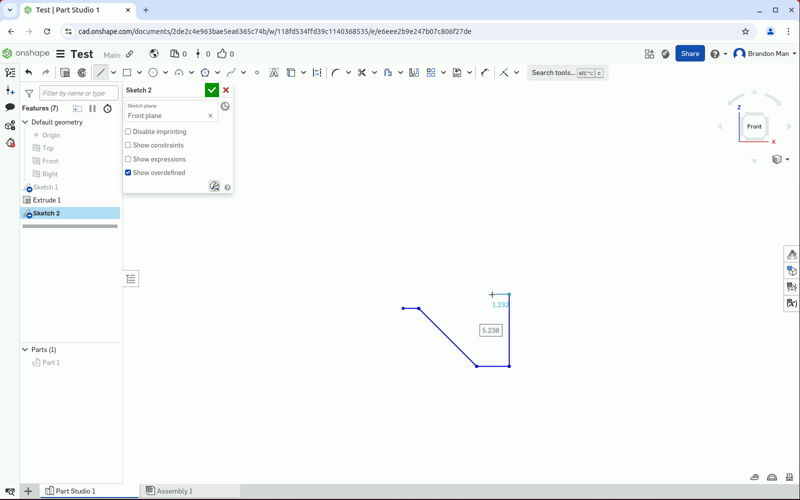
scroll(6)
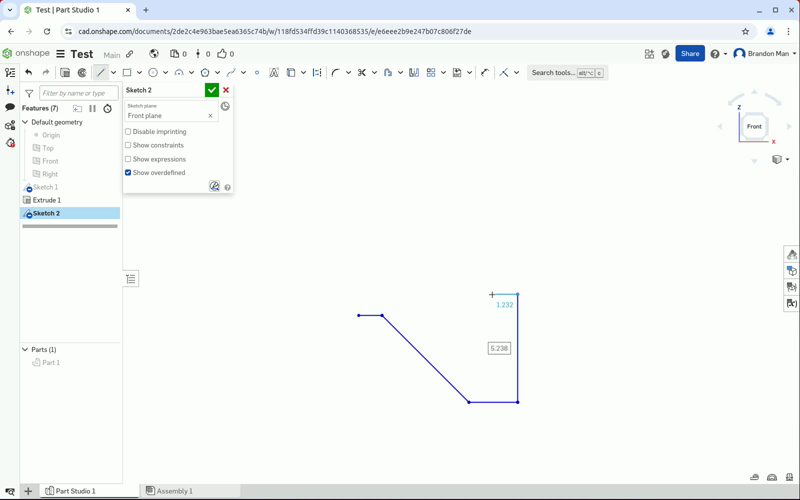
scroll(6)
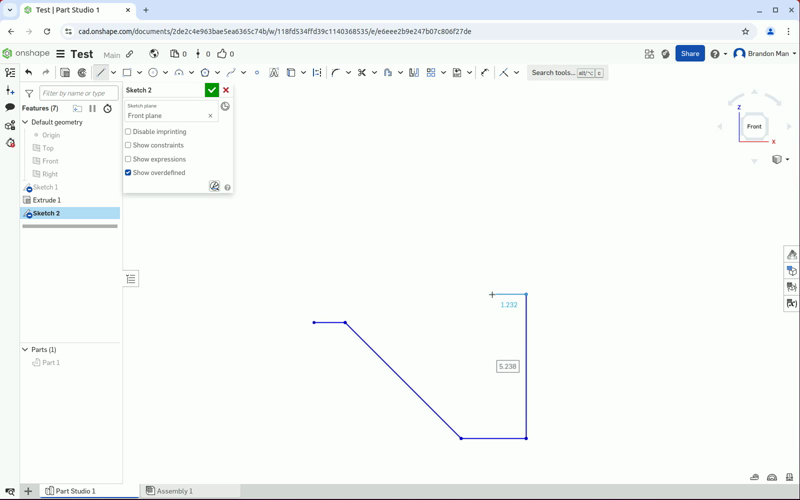
scroll(6)
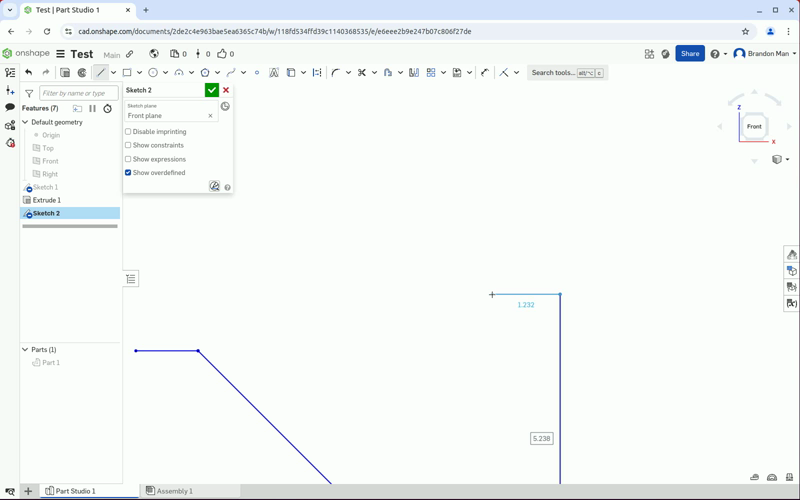
click(492, 294)
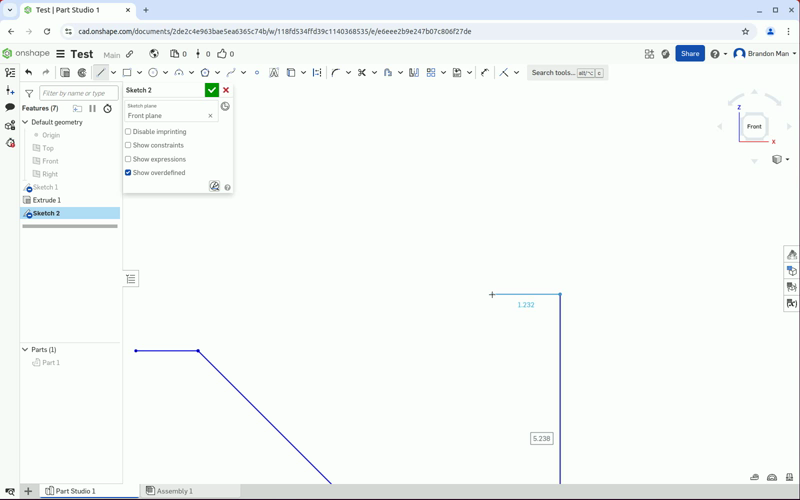
scroll(-6)
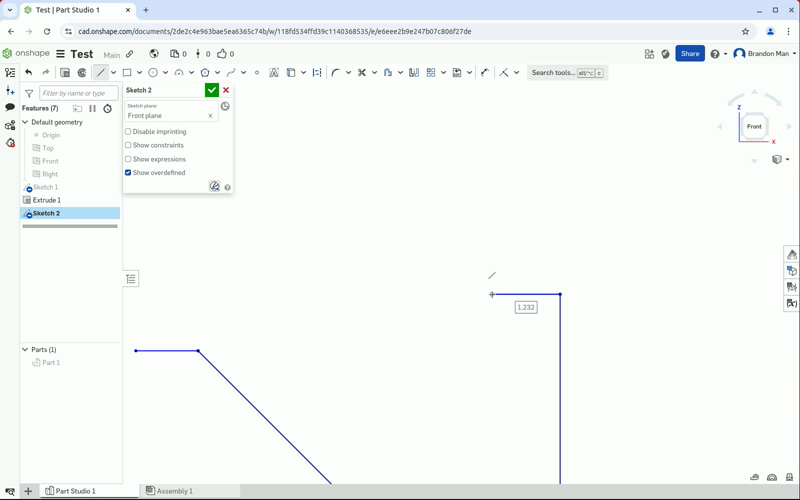
scroll(-6)
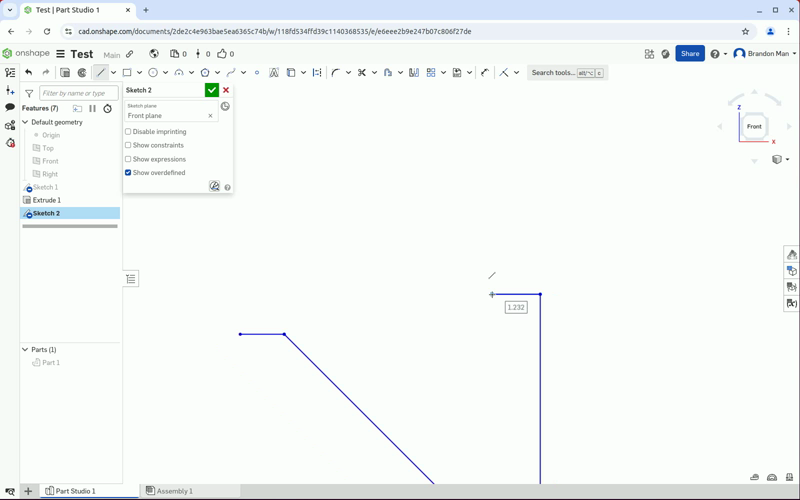
scroll(-6)
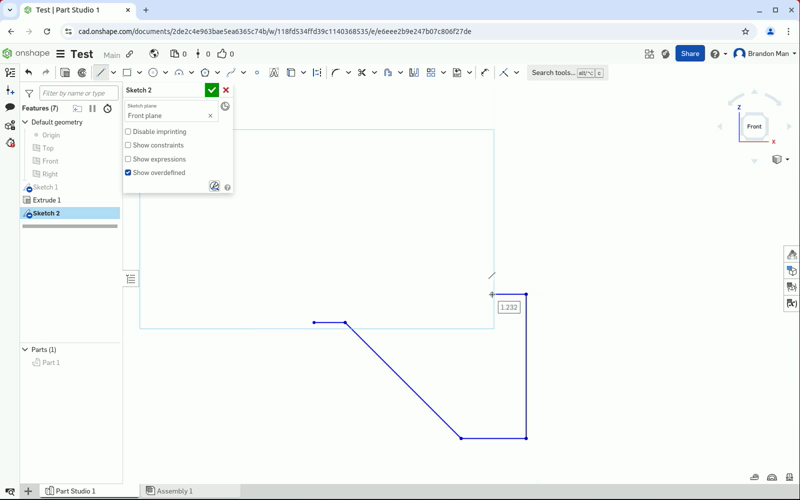
scroll(-6)
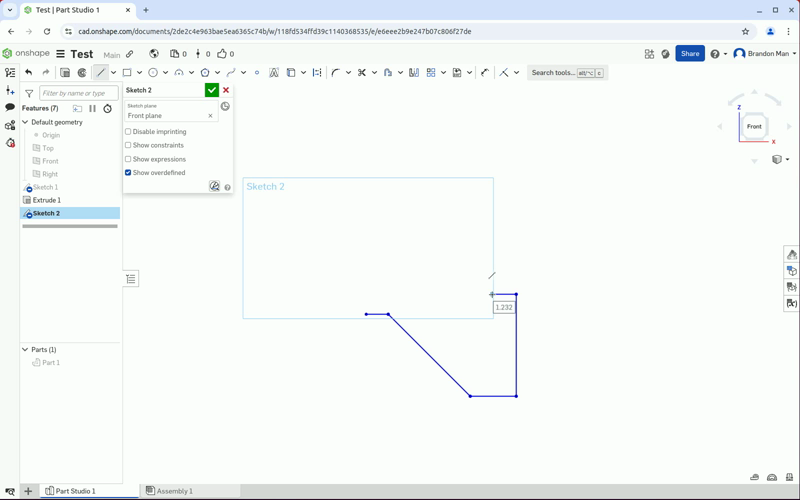
scroll(-6)
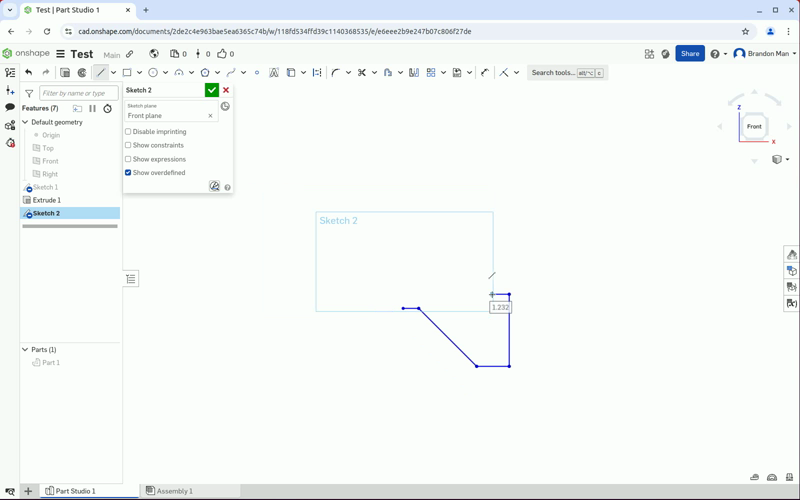
scroll(-6)
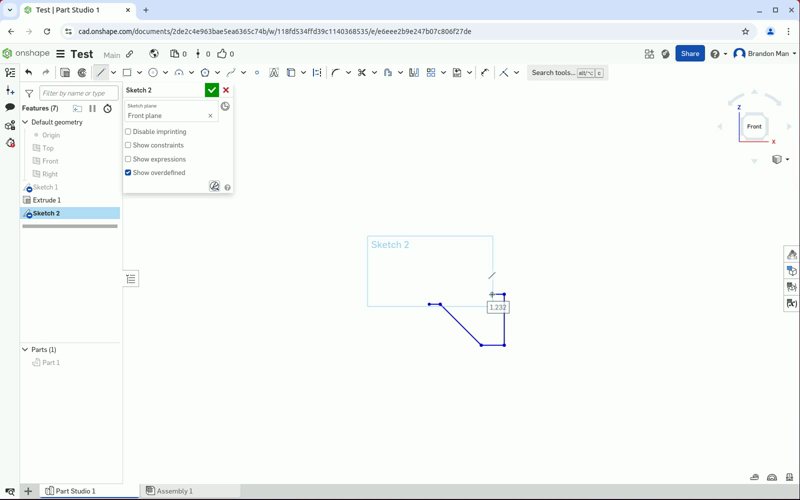
scroll(-6)
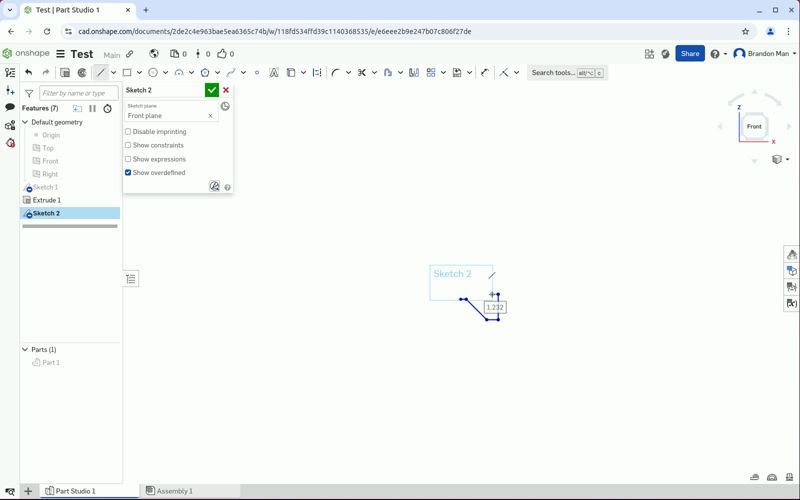
key_up(shift)
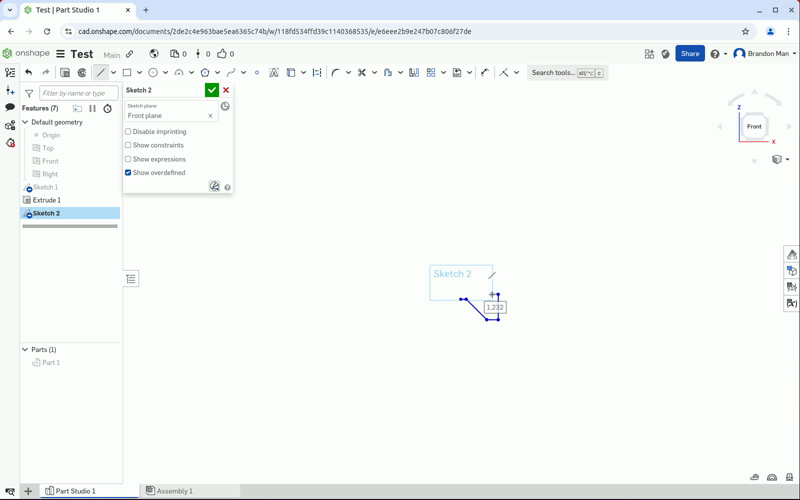
key_down(shift)
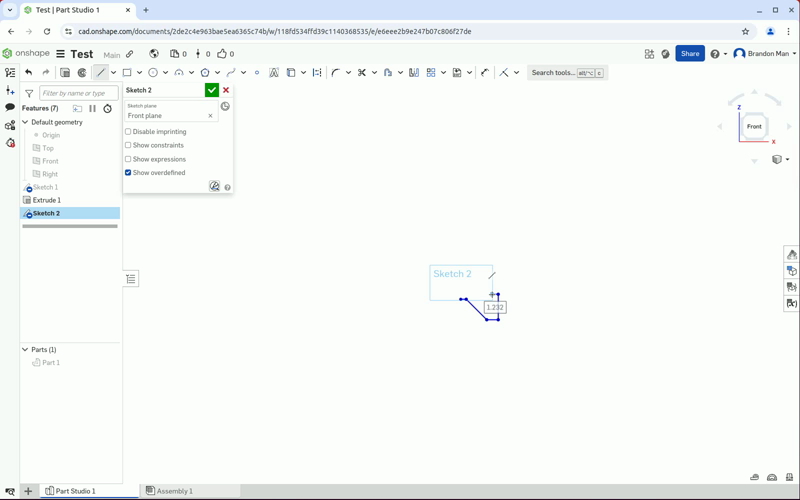
mouse_move(522, 294)
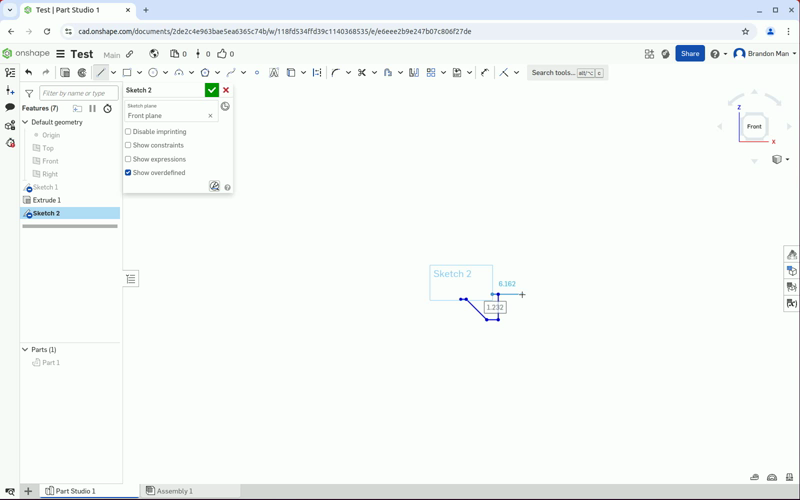
mouse_move(492, 271)
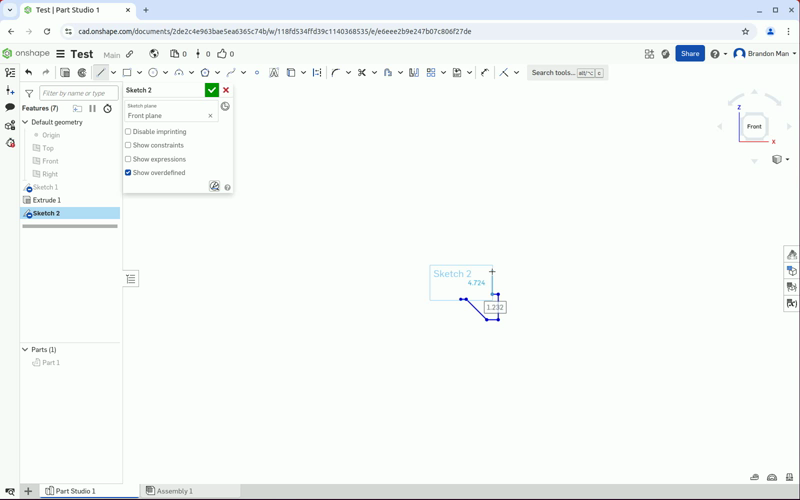
click(492, 271)
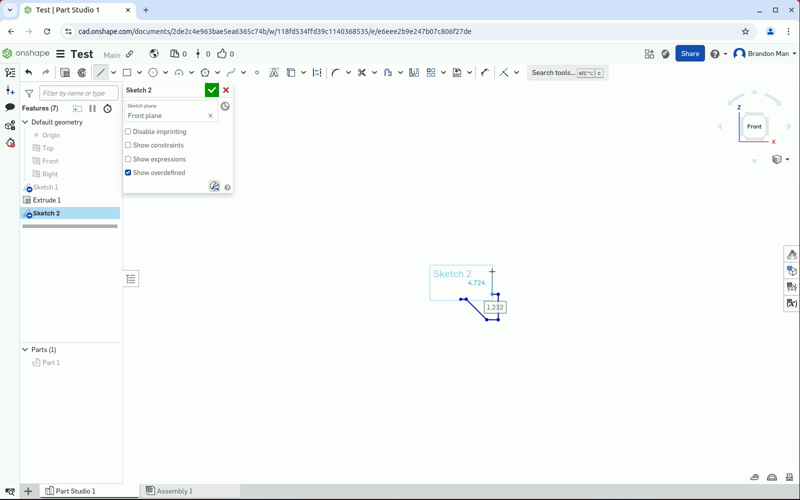
key_up(shift)
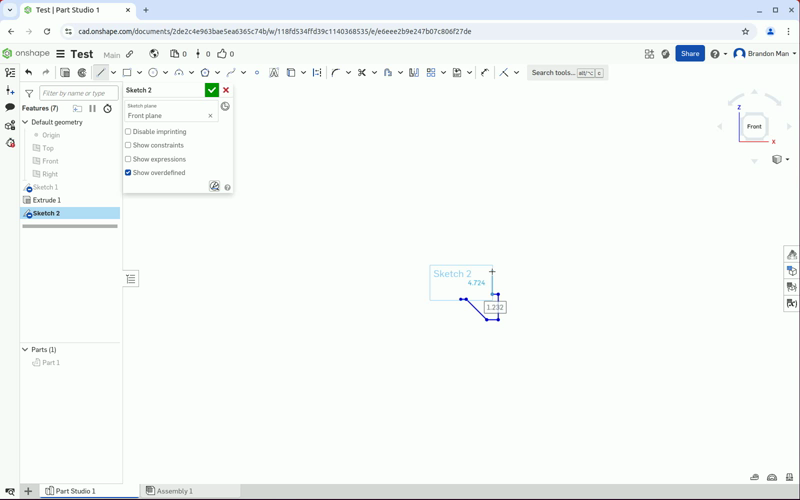
key_down(shift)
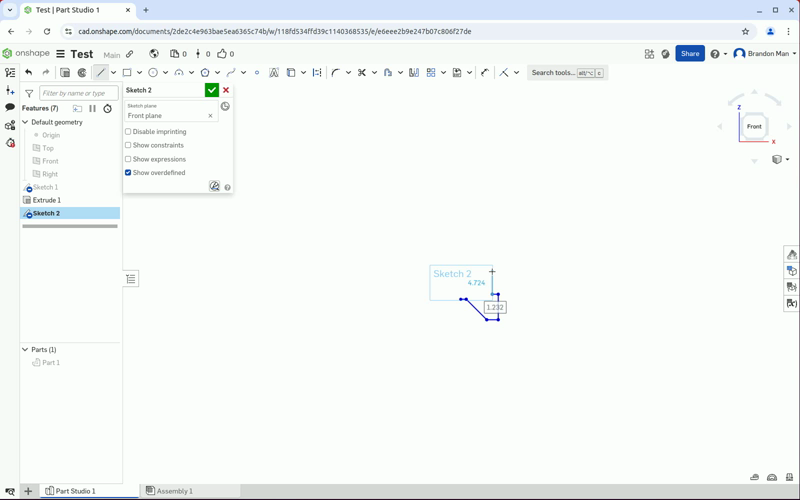
mouse_move(522, 271)
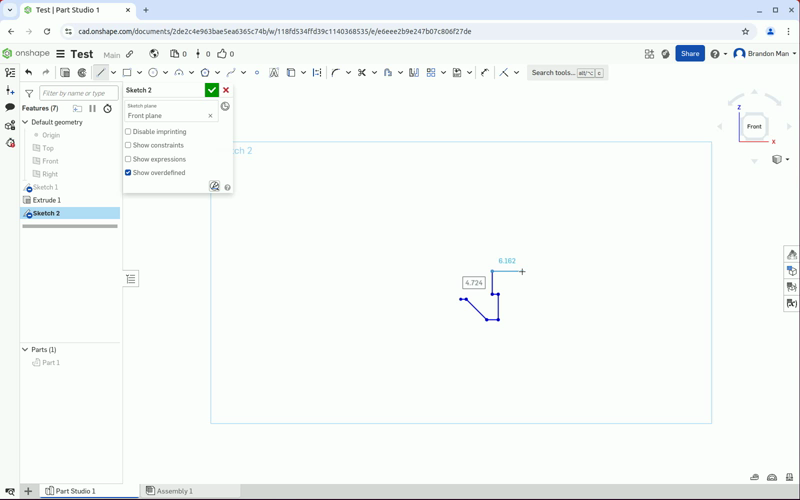
mouse_move(498, 271)
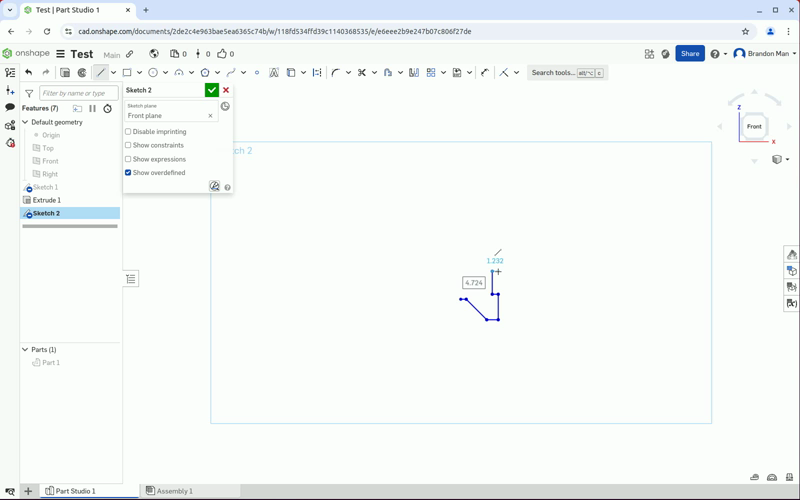
scroll(6)
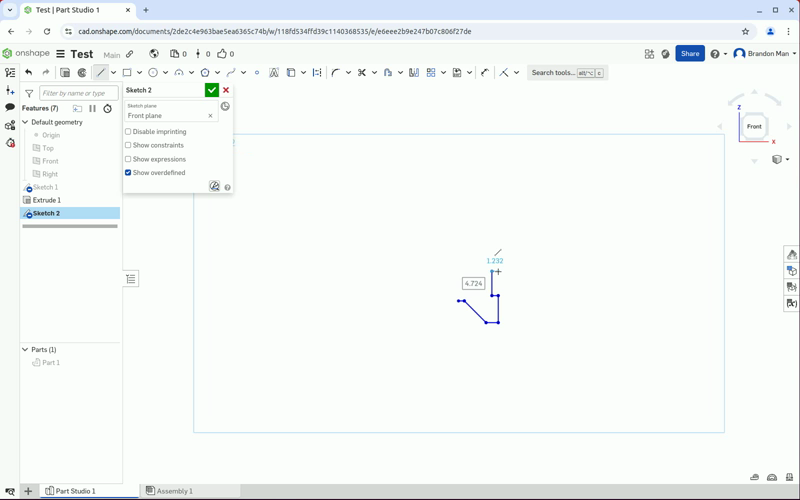
scroll(6)
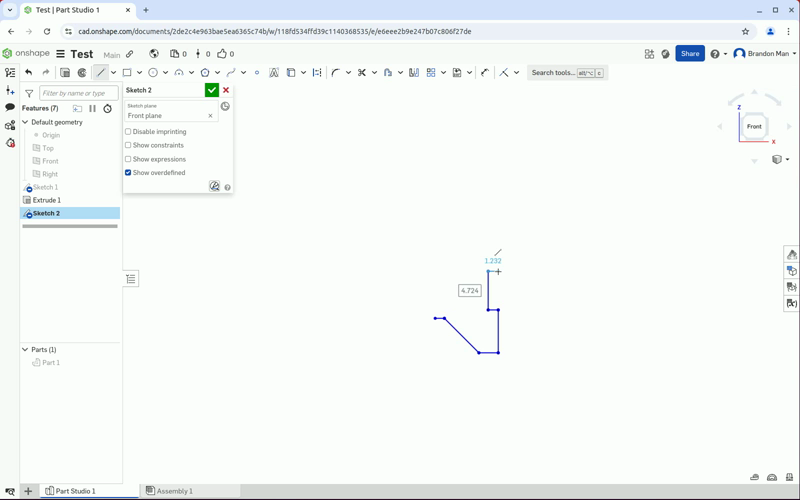
scroll(6)
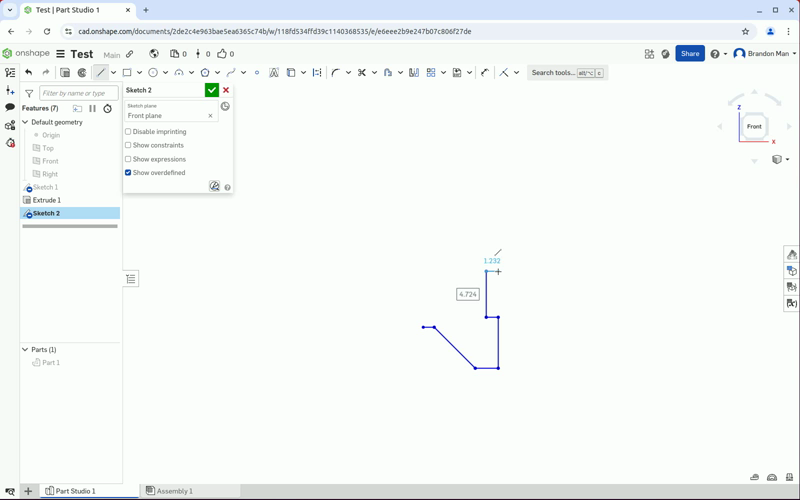
scroll(6)
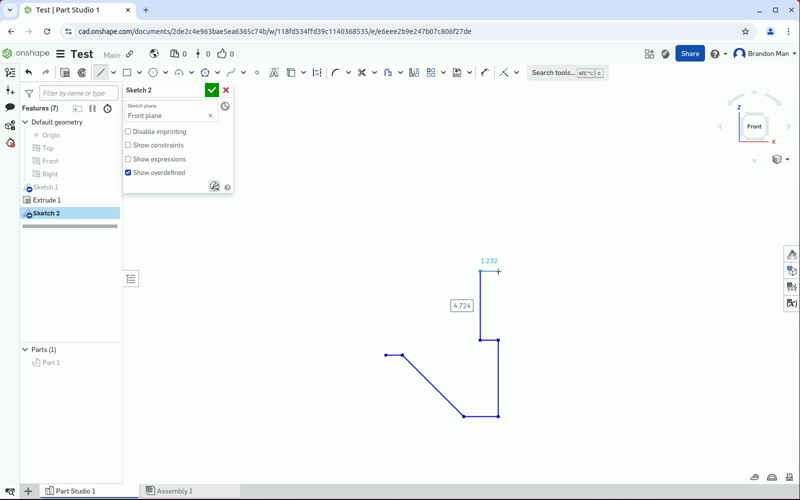
scroll(6)
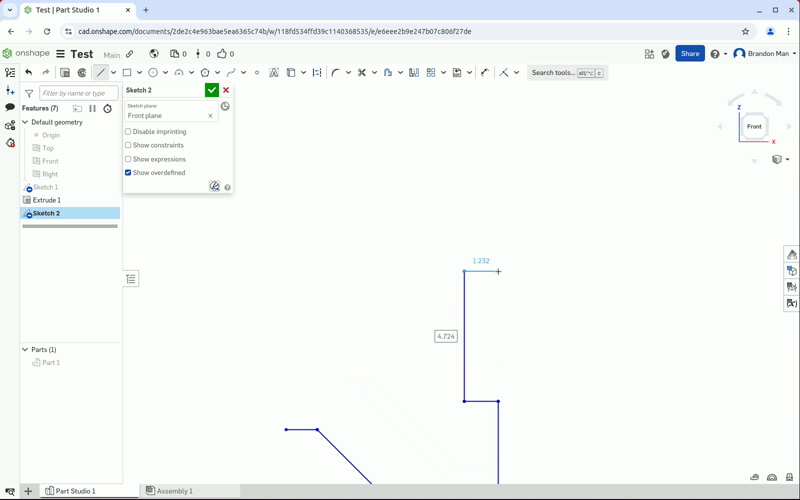
scroll(6)
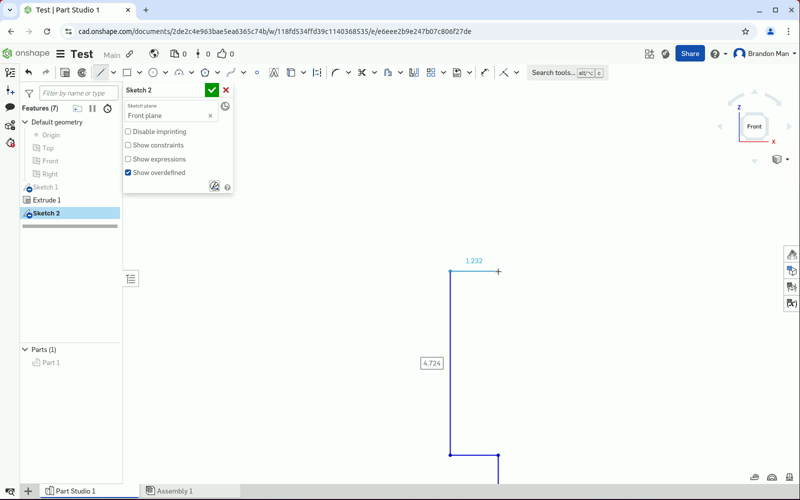
scroll(6)
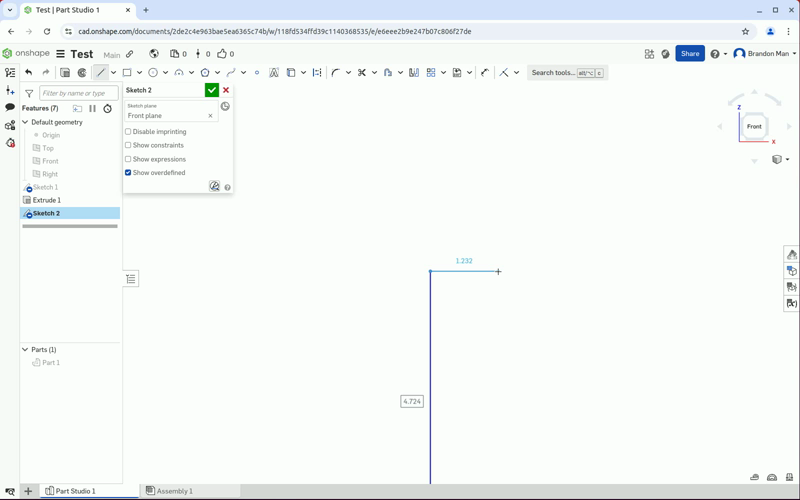
click(498, 271)
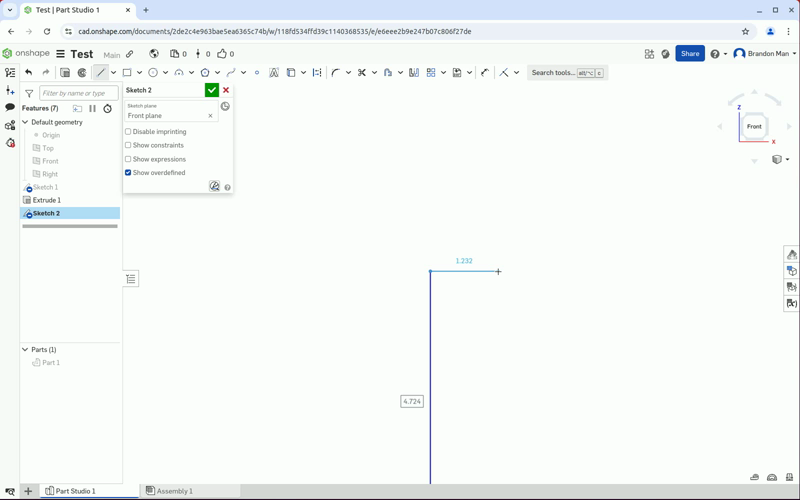
scroll(-6)
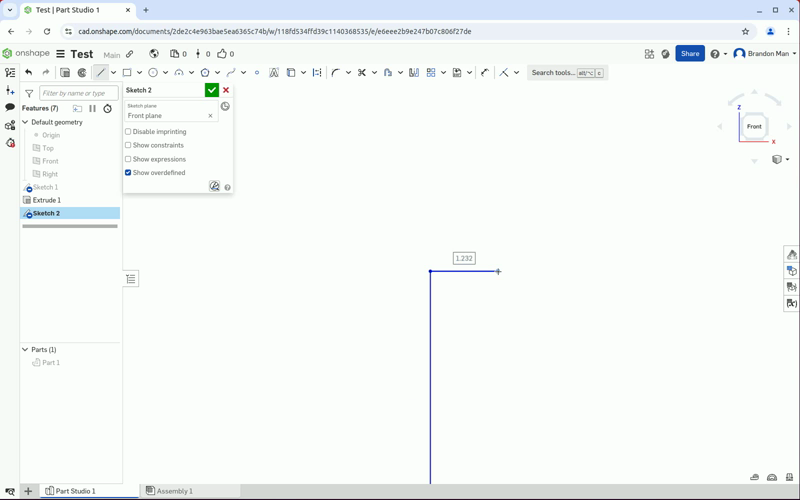
scroll(-6)
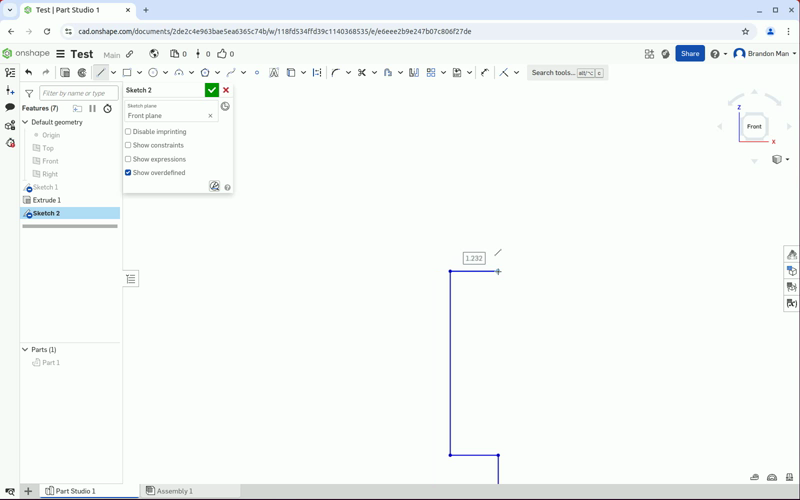
scroll(-6)
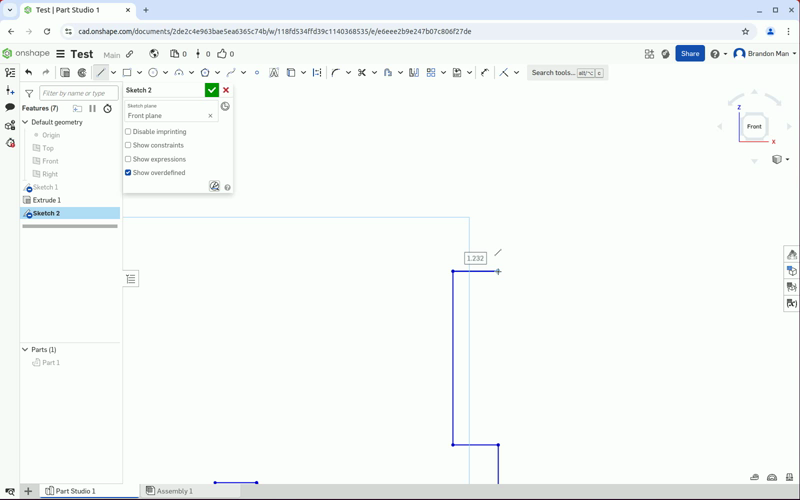
scroll(-6)
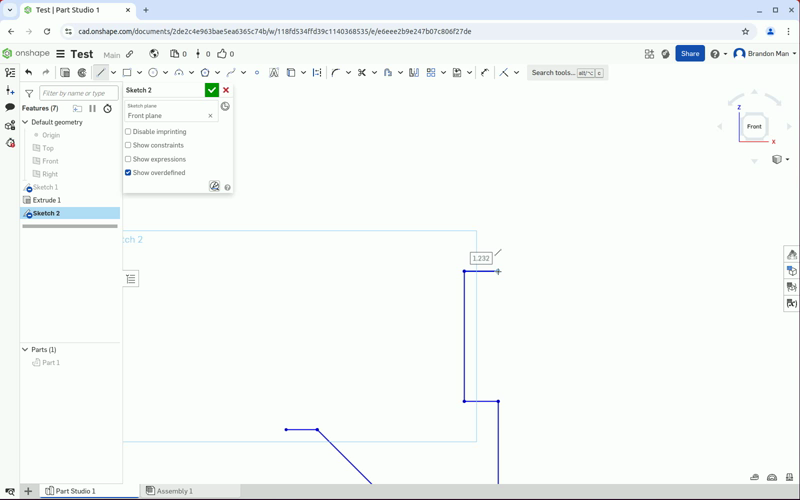
scroll(-6)
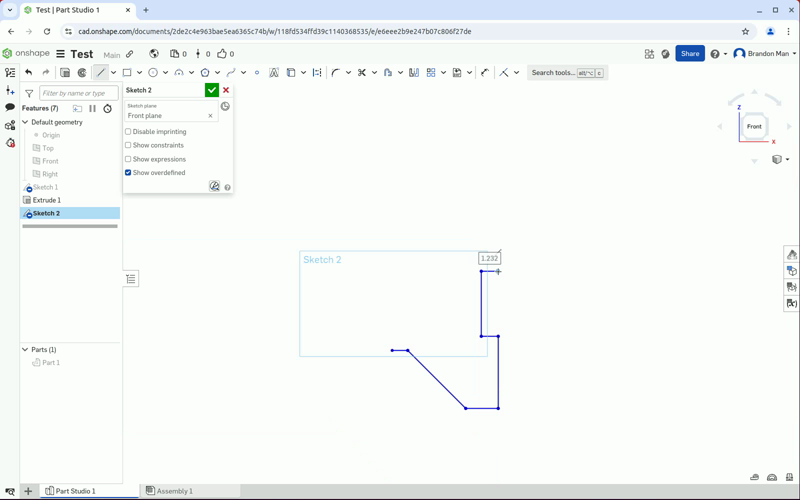
scroll(-6)
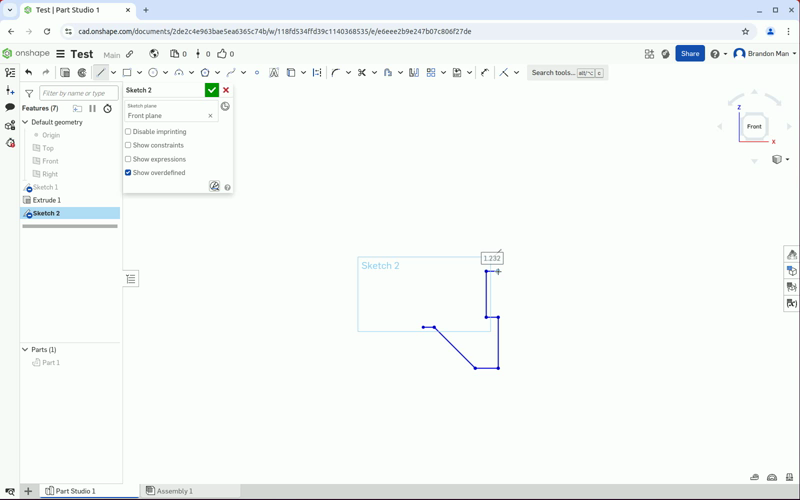
scroll(-6)
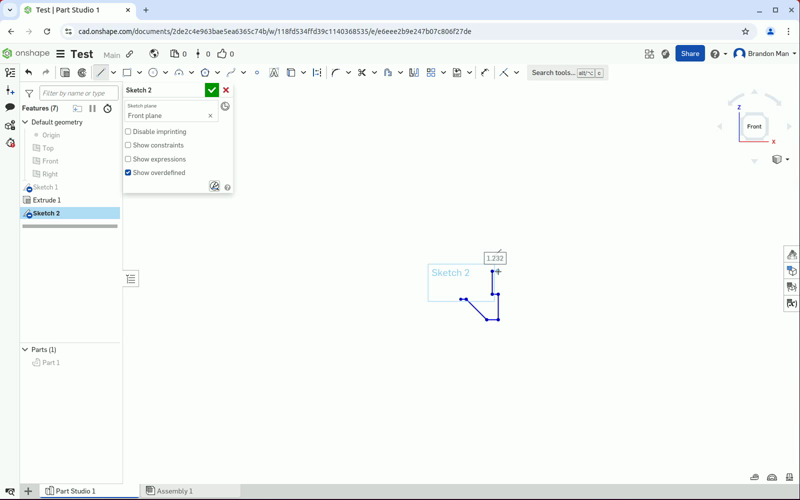
key_up(shift)
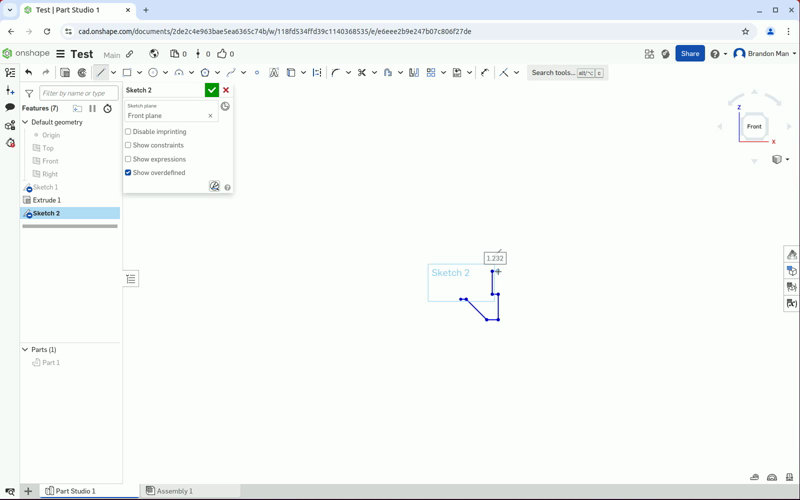
key_down(shift)
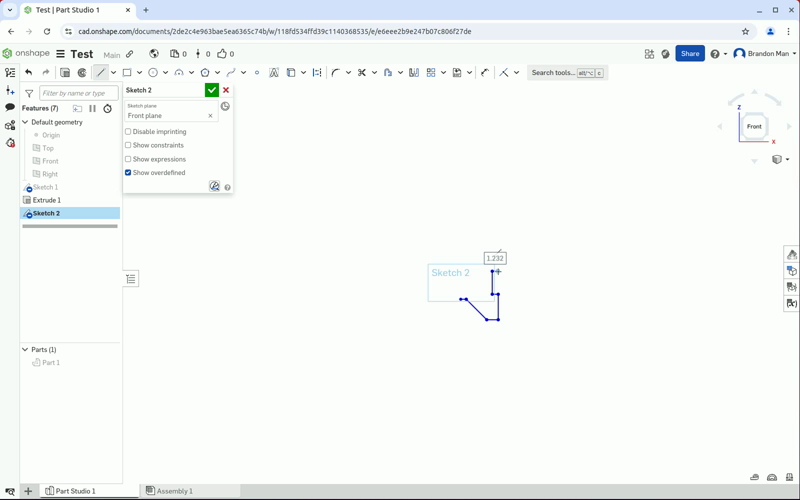
mouse_move(528, 271)
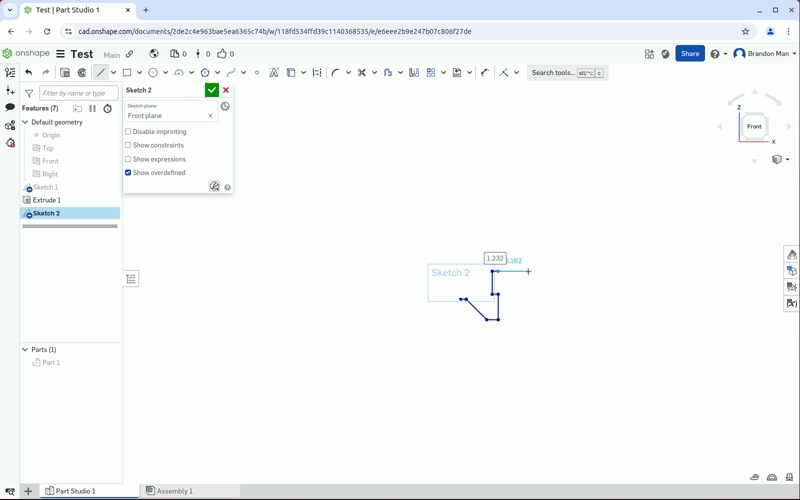
mouse_move(498, 246)
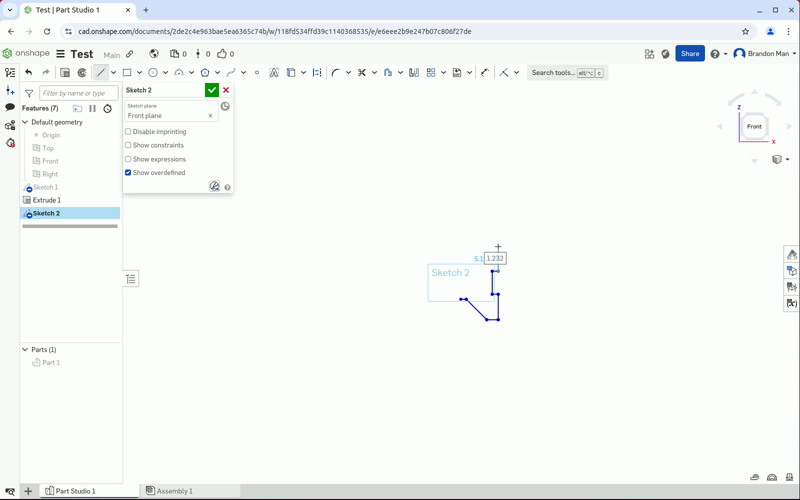
click(498, 246)
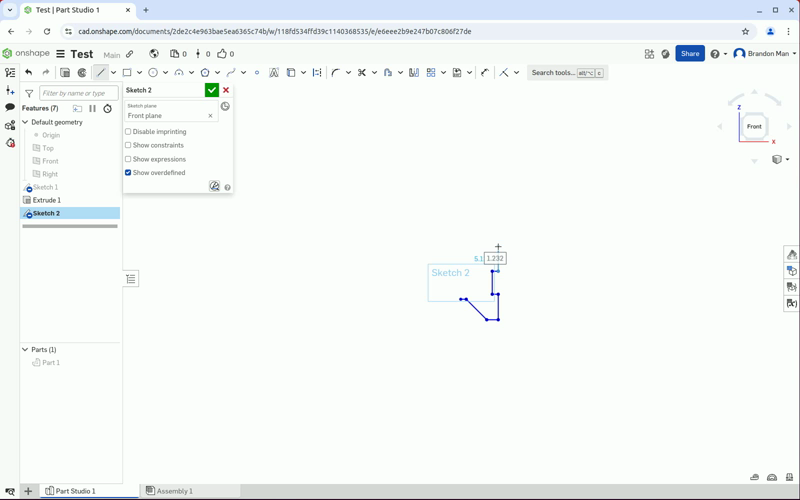
key_up(shift)
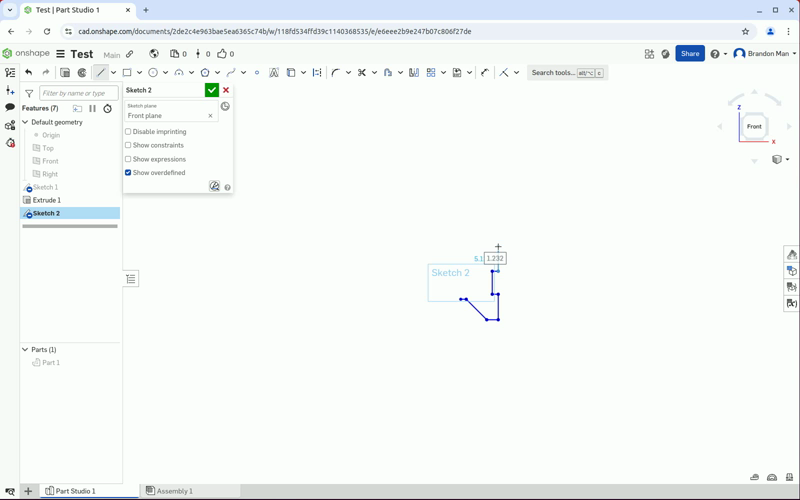
key_down(shift)
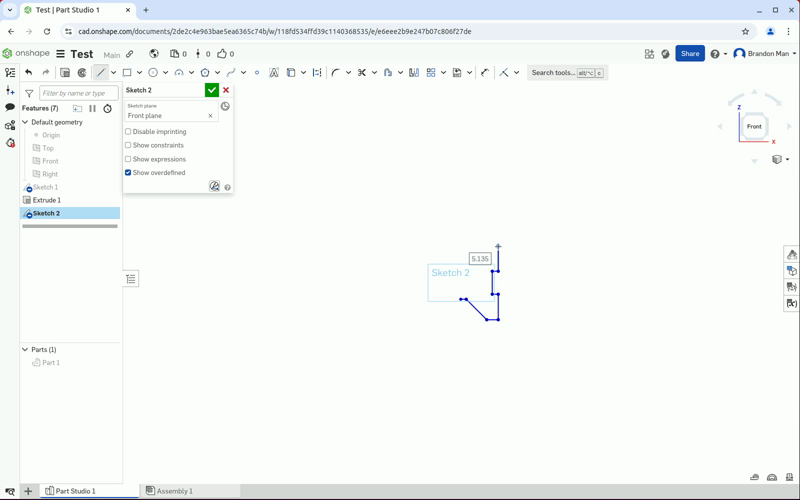
mouse_move(528, 246)
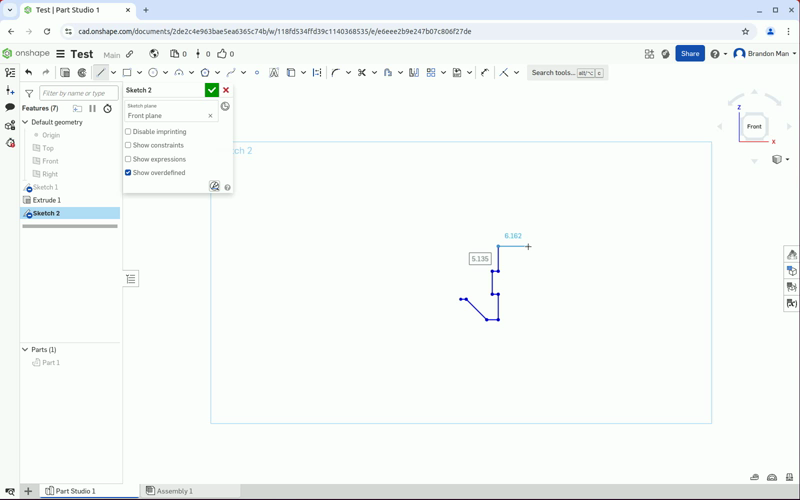
mouse_move(486, 246)
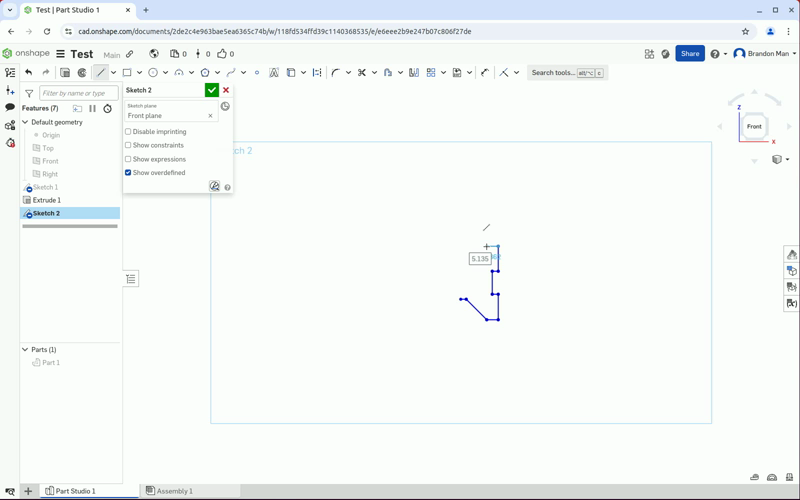
click(486, 246)
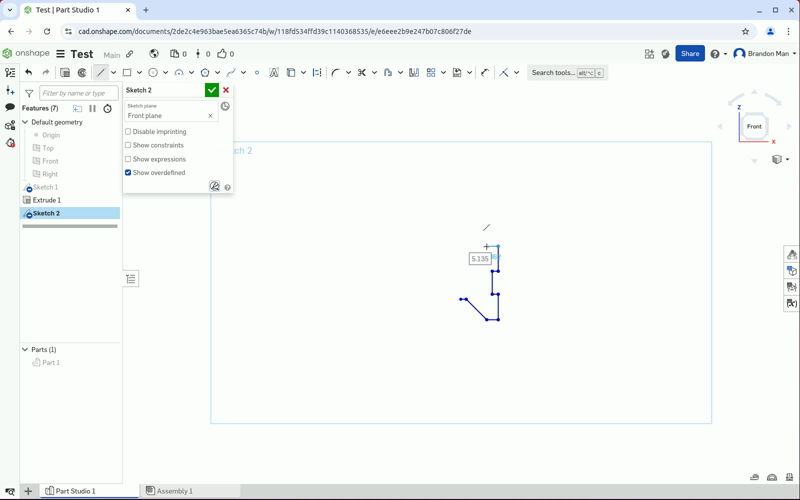
key_up(shift)
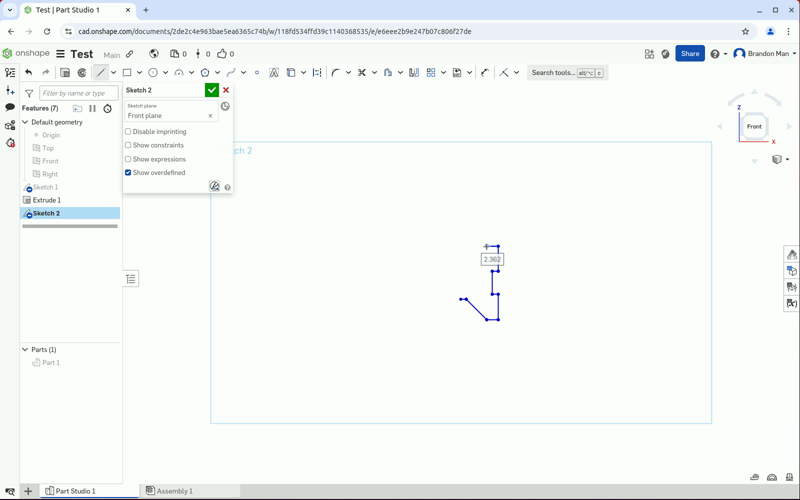
key_down(shift)
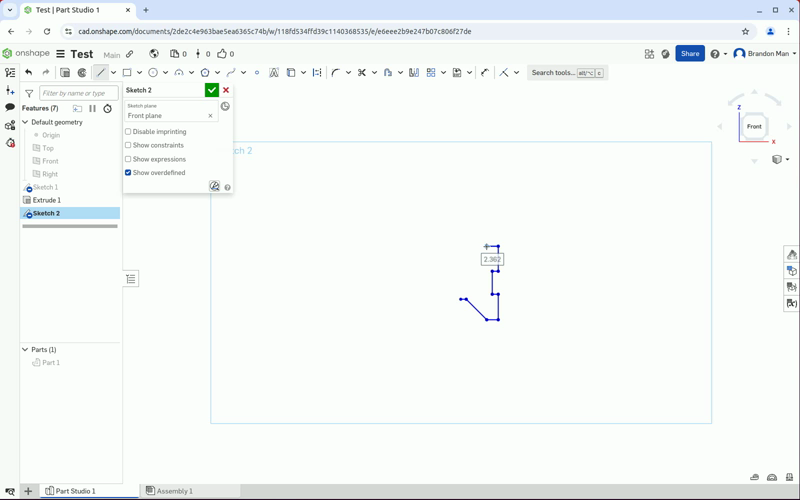
mouse_move(516, 246)
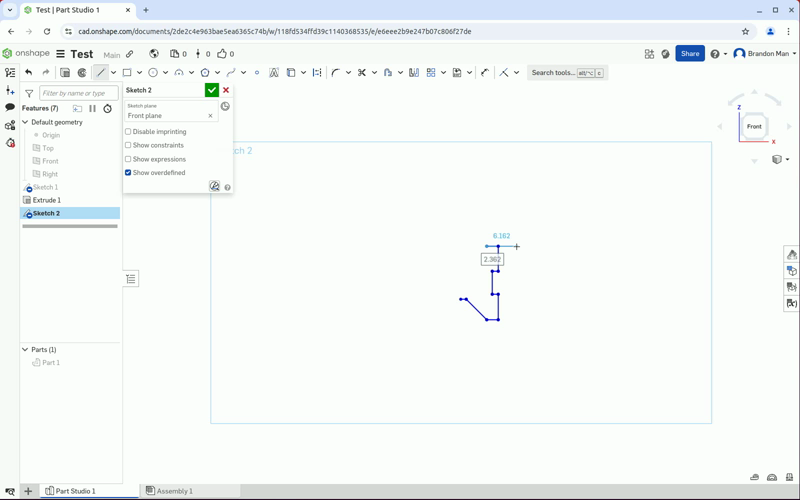
mouse_move(466, 266)
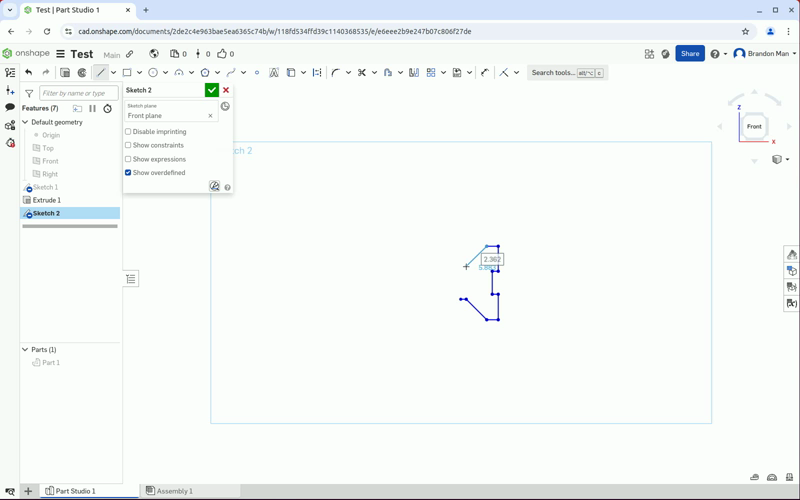
click(466, 266)
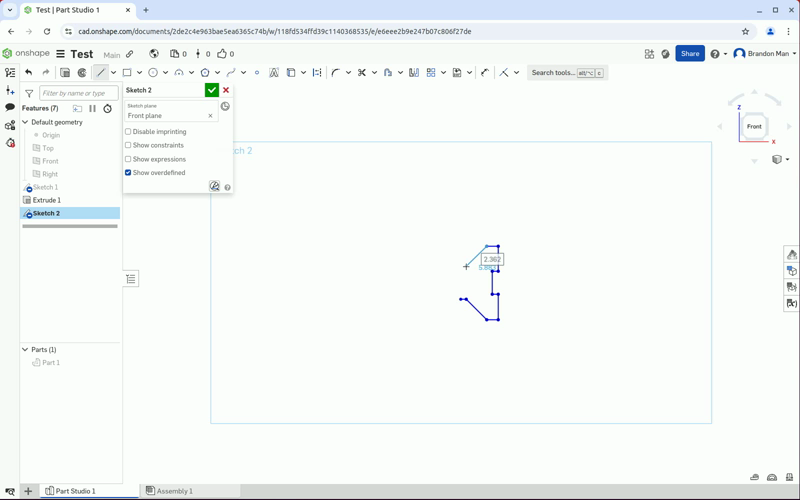
key_up(shift)
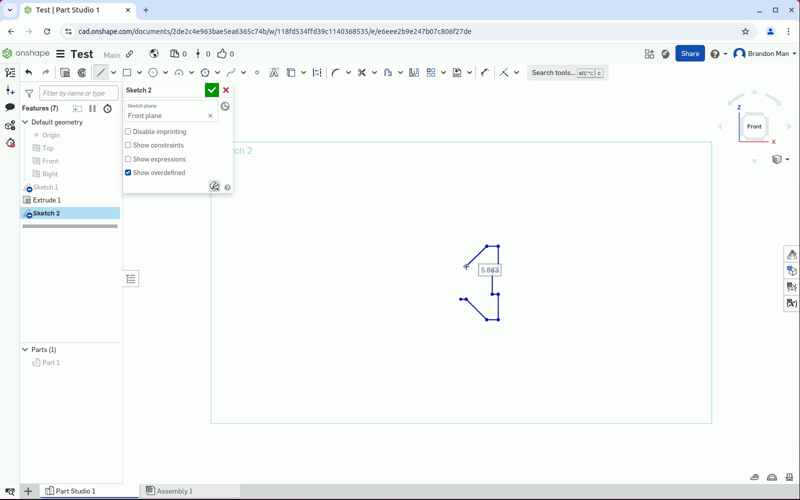
key_down(shift)
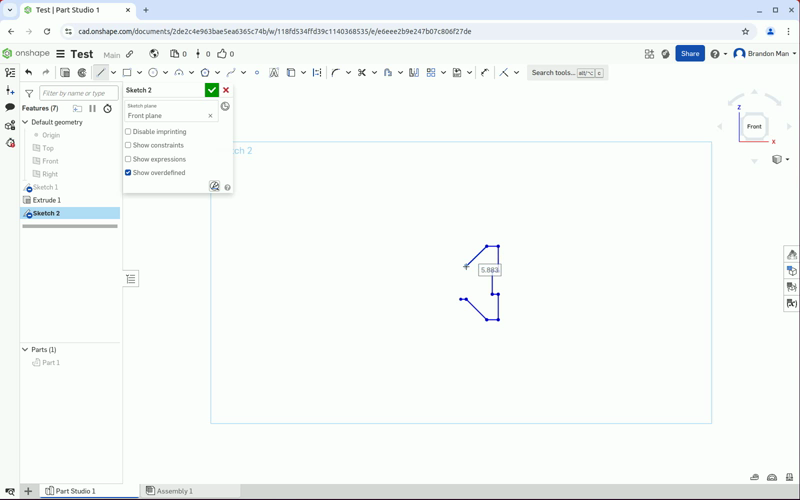
mouse_move(496, 266)
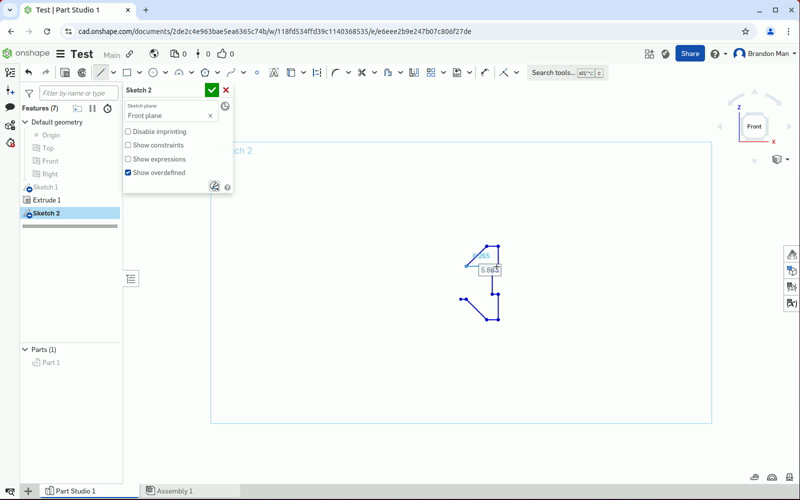
mouse_move(460, 266)
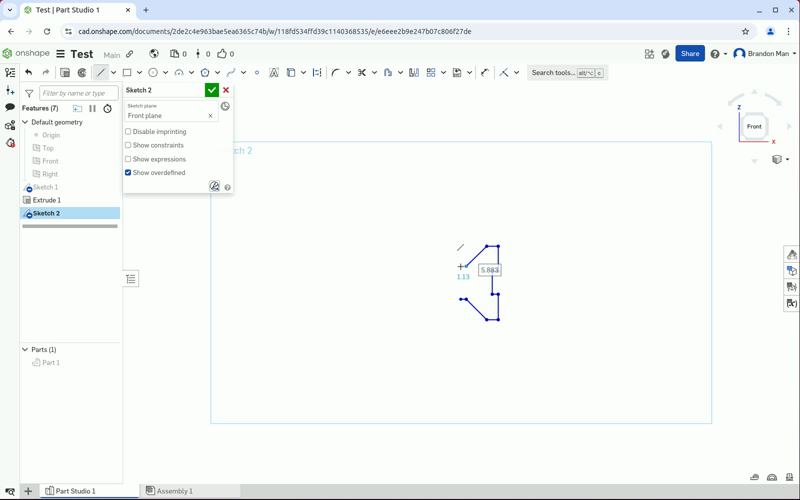
scroll(6)
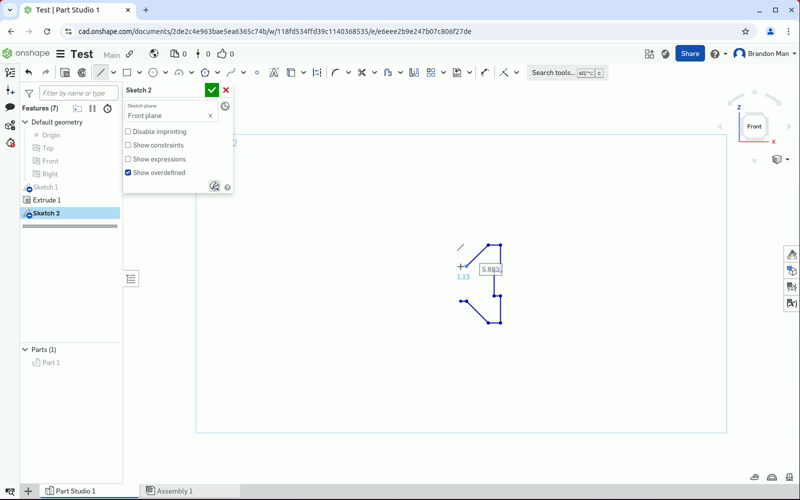
scroll(6)
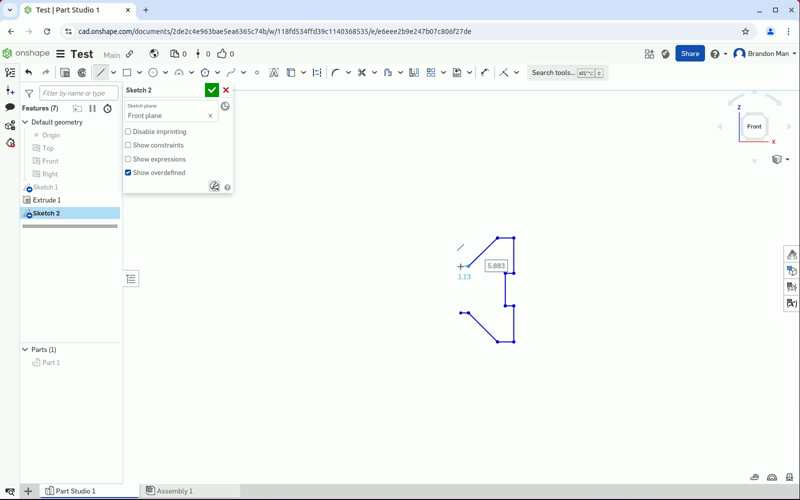
scroll(6)
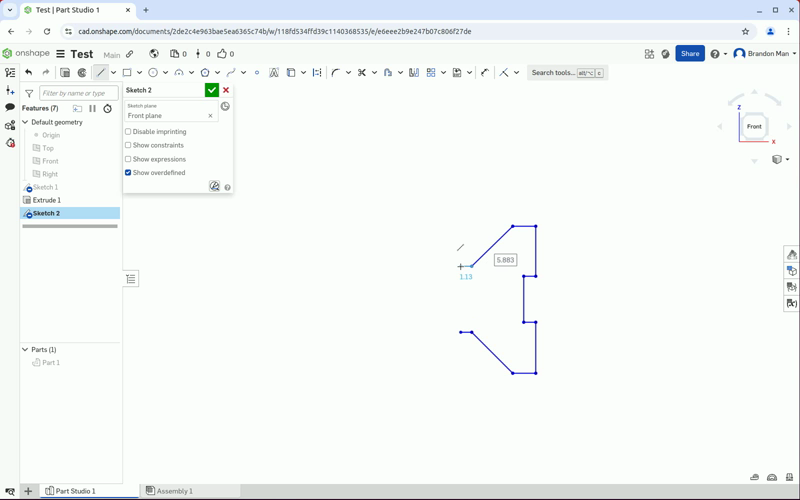
scroll(6)
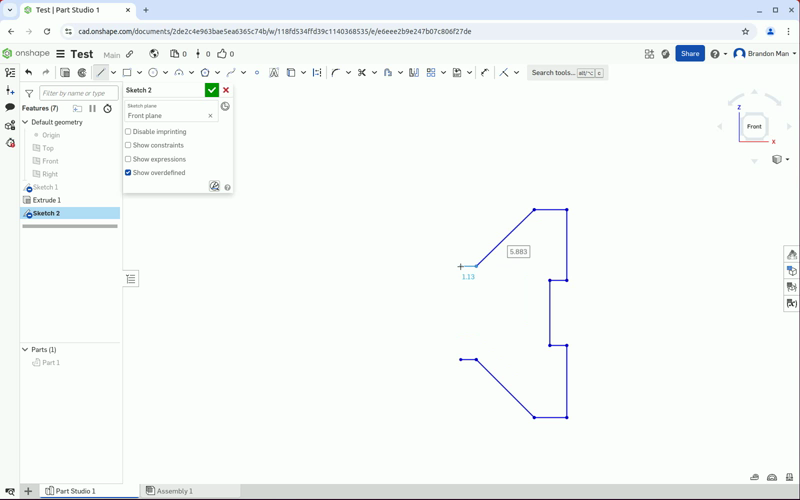
scroll(6)
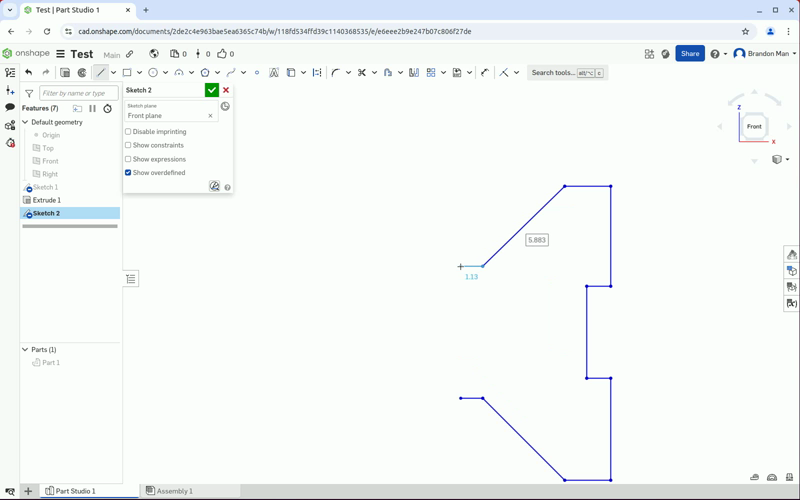
scroll(6)
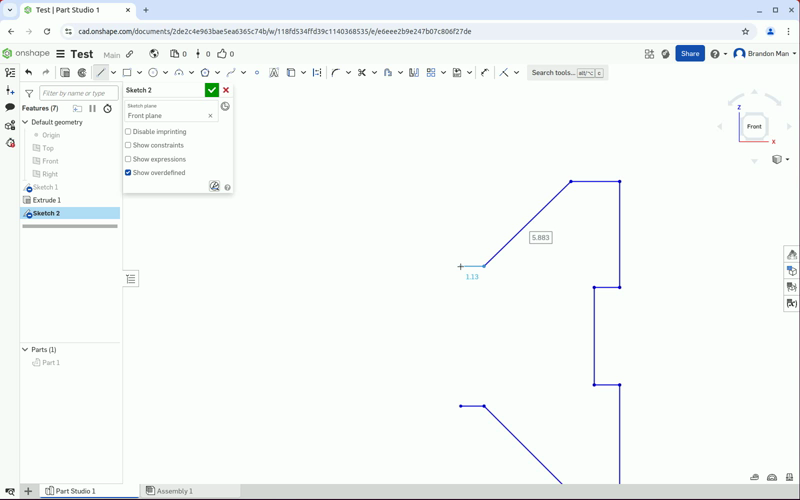
scroll(6)
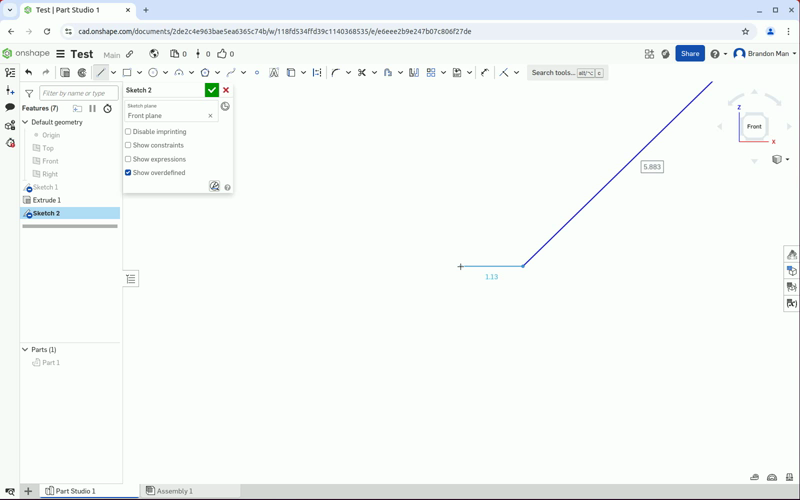
click(460, 266)
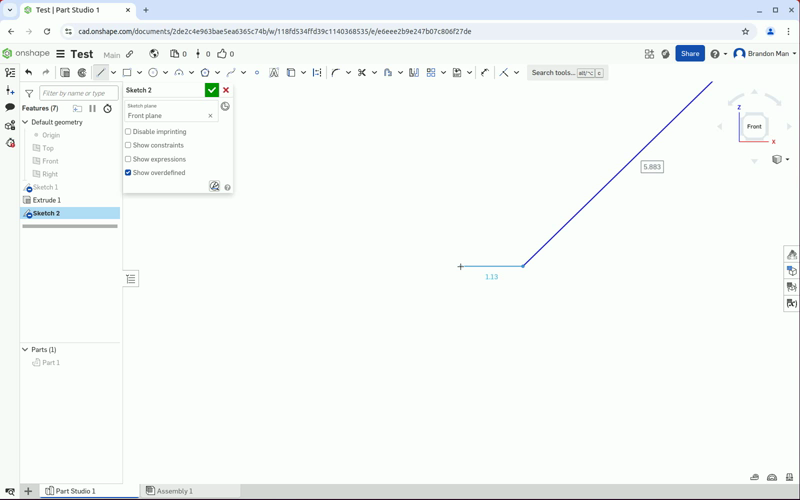
scroll(-6)
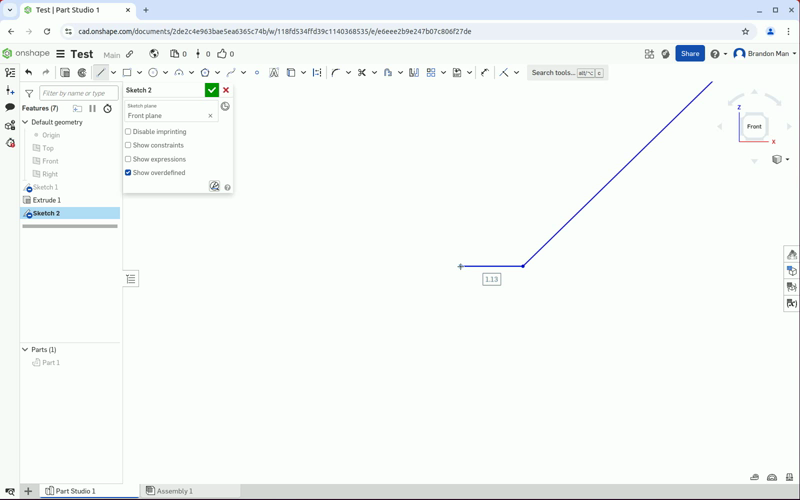
scroll(-6)
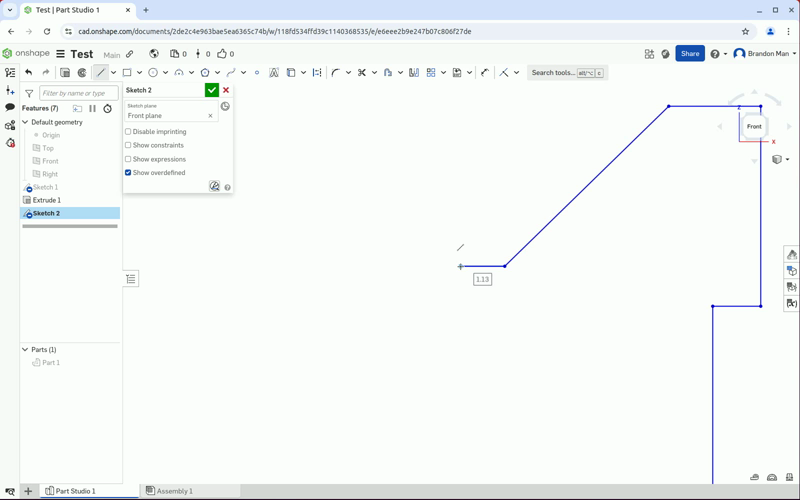
scroll(-6)
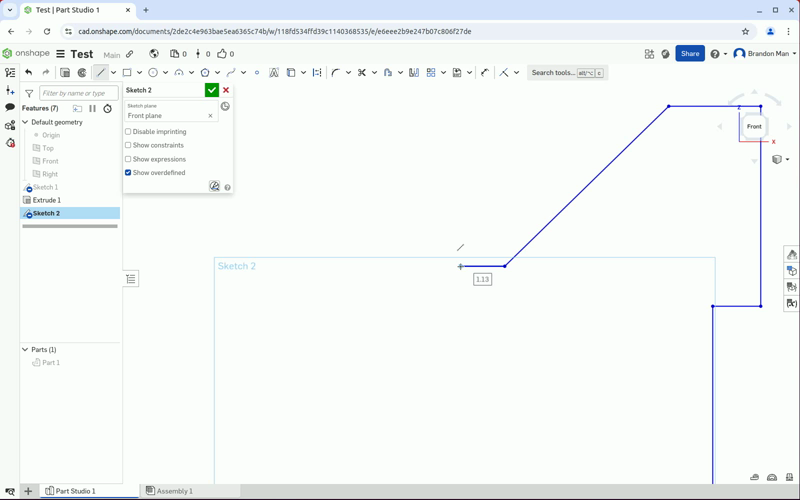
scroll(-6)
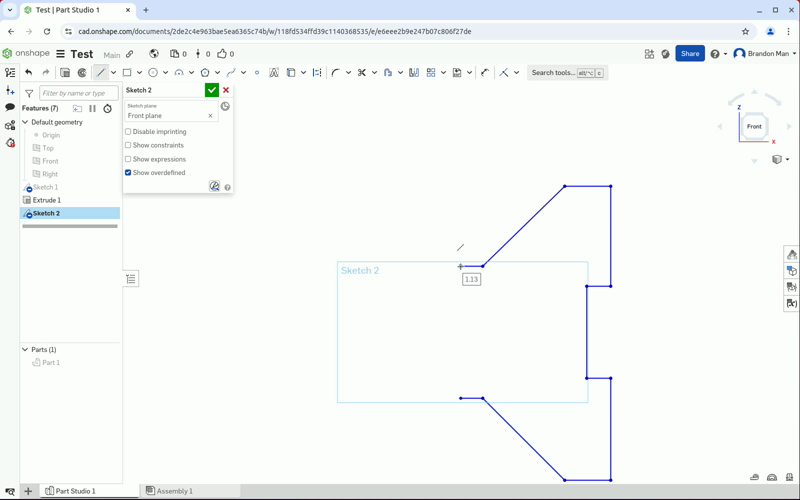
scroll(-6)
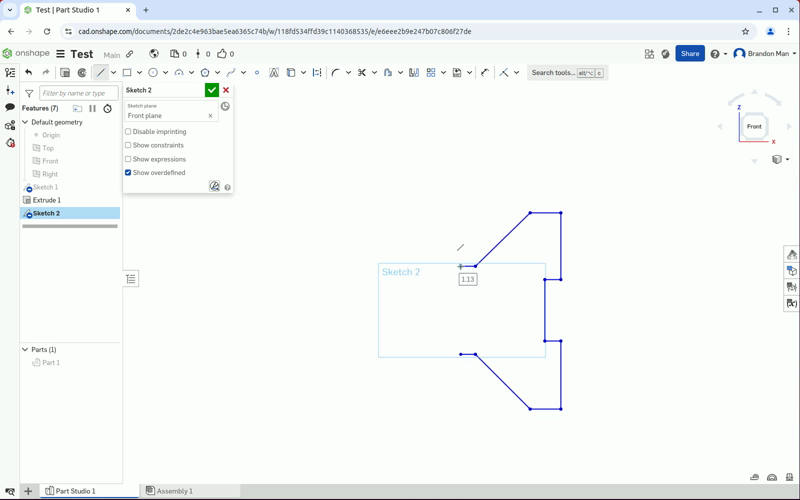
scroll(-6)
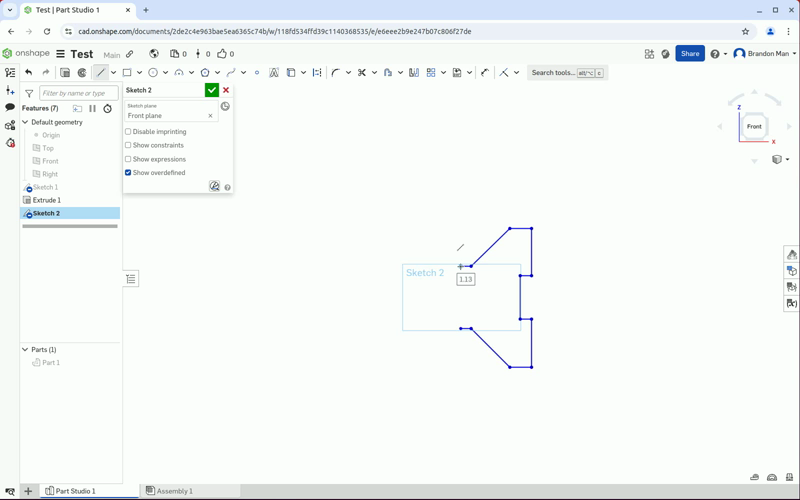
scroll(-6)
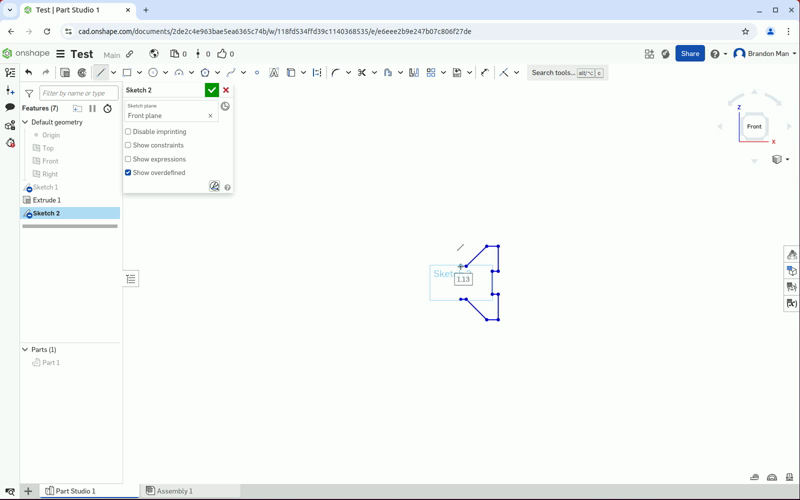
key_up(shift)
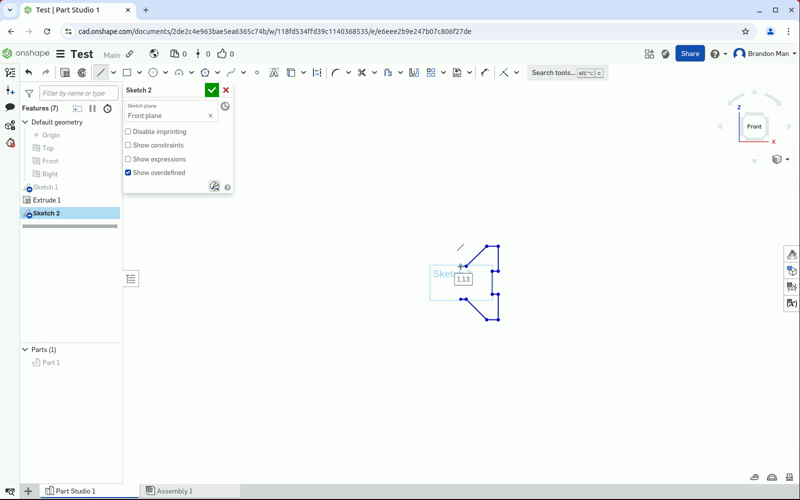
mouse_move(490, 266)
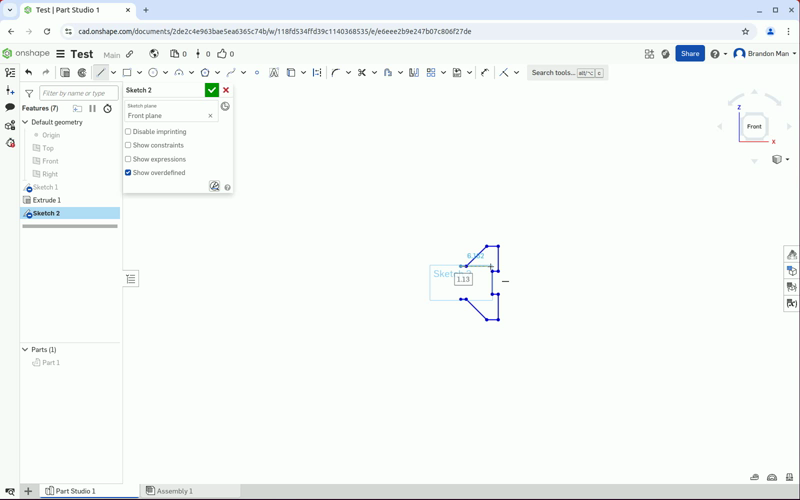
key_down(shift)
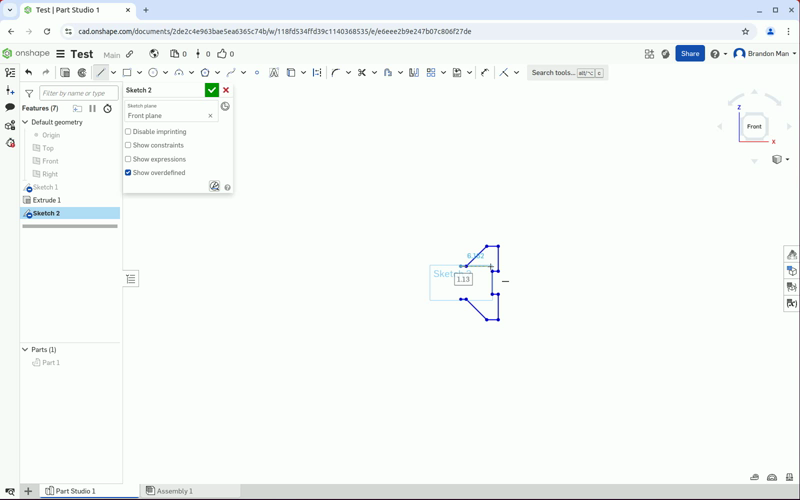
mouse_move(460, 299)
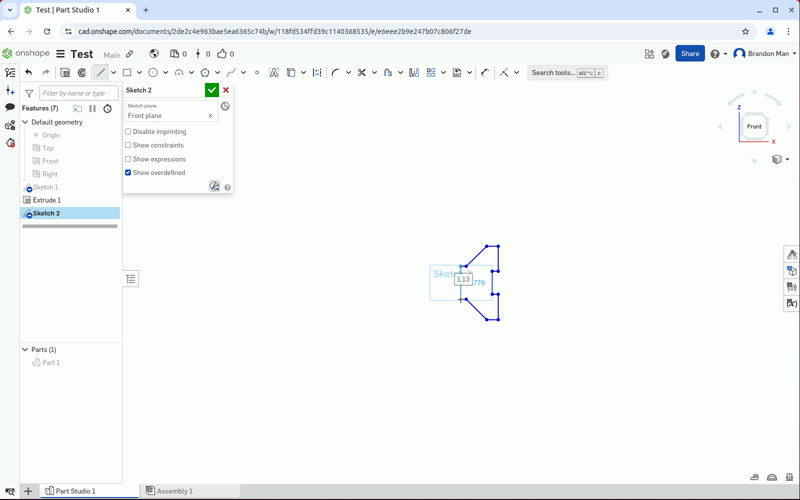
key_up(shift)
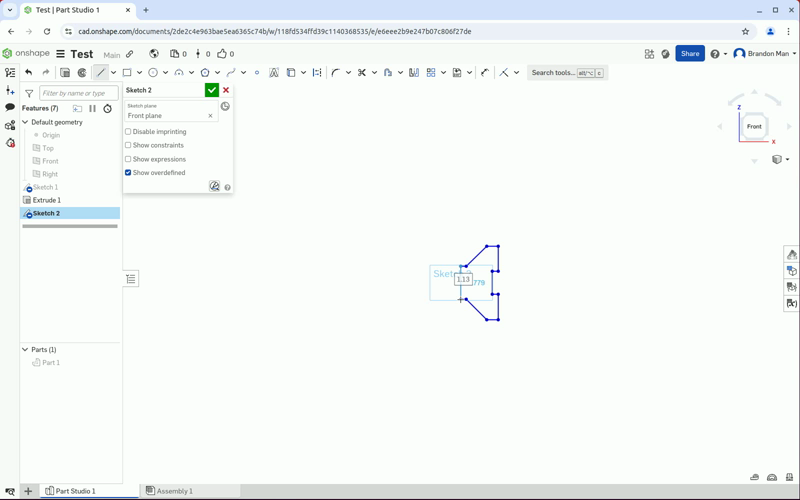
click(460, 299)
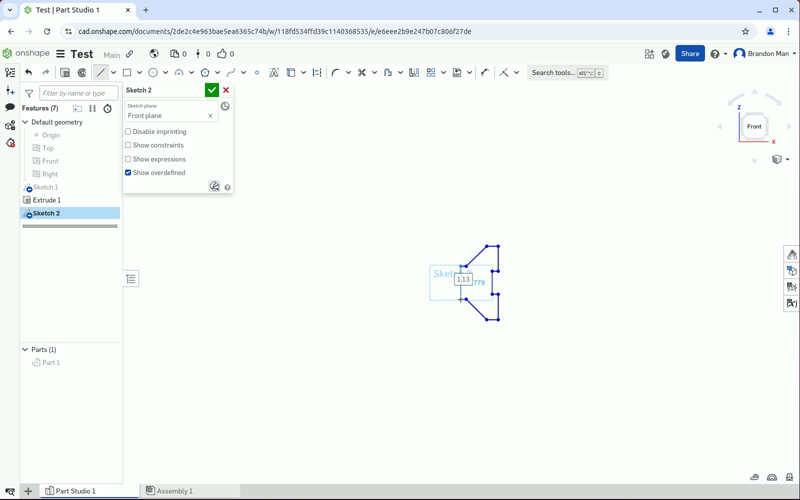
key(esc)
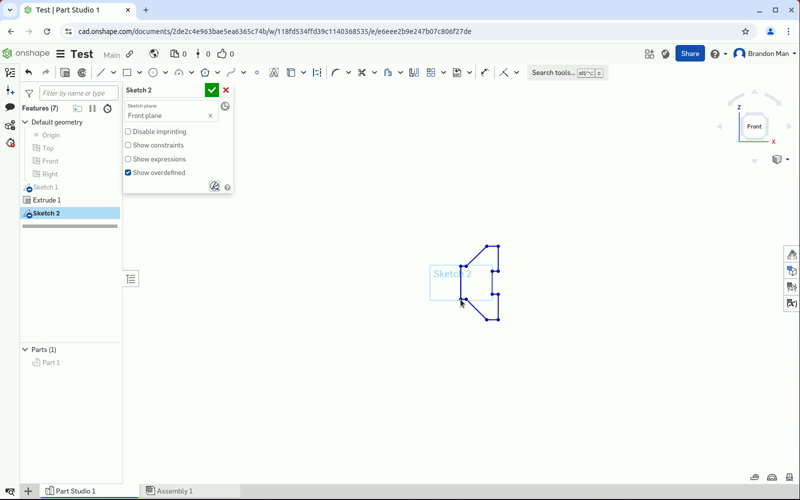
mouse_move(469, 286)
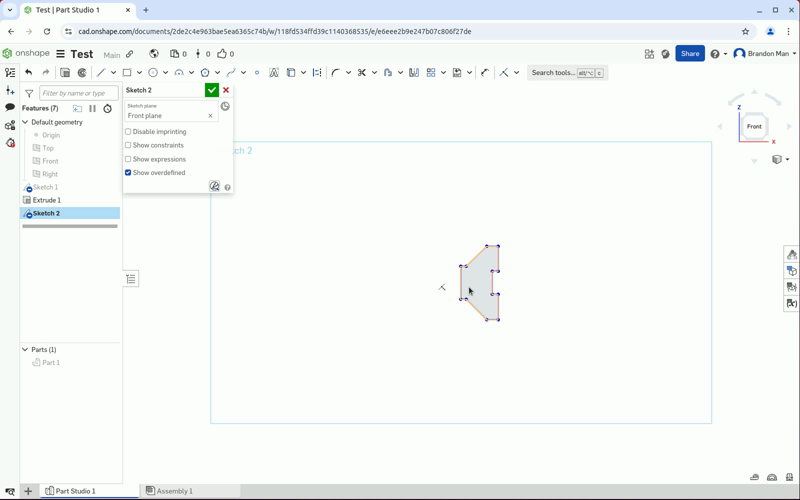
click(469, 286)
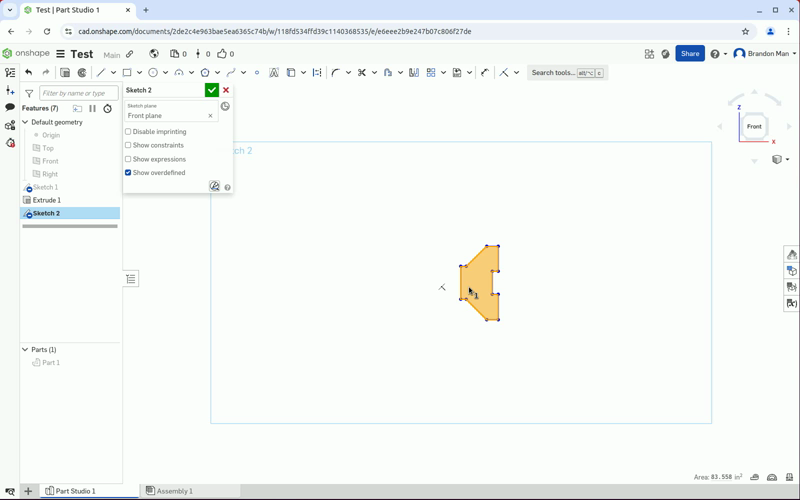
mouse_move(73, 352)
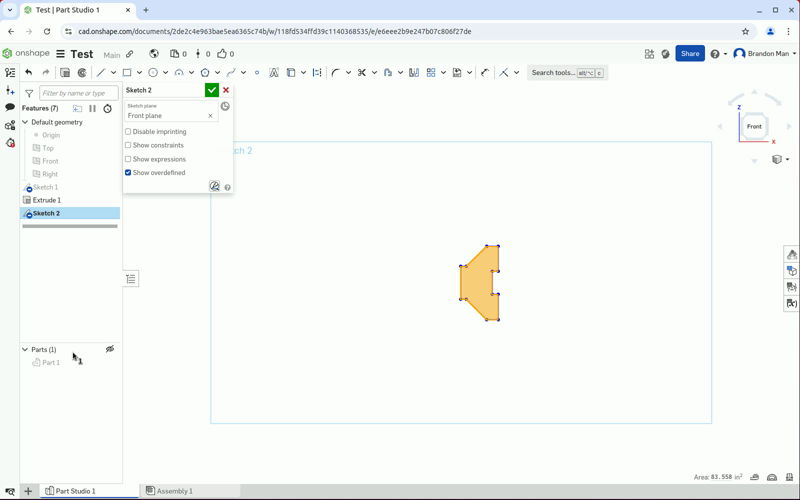
key(shift+y)
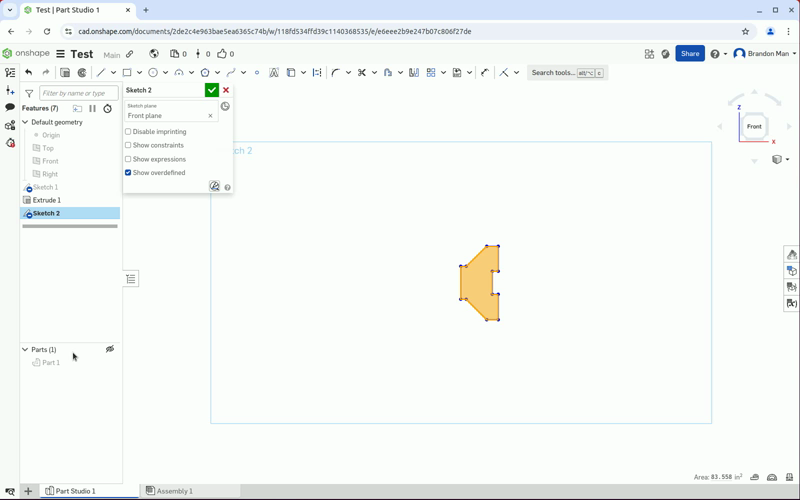
key(shift+e)
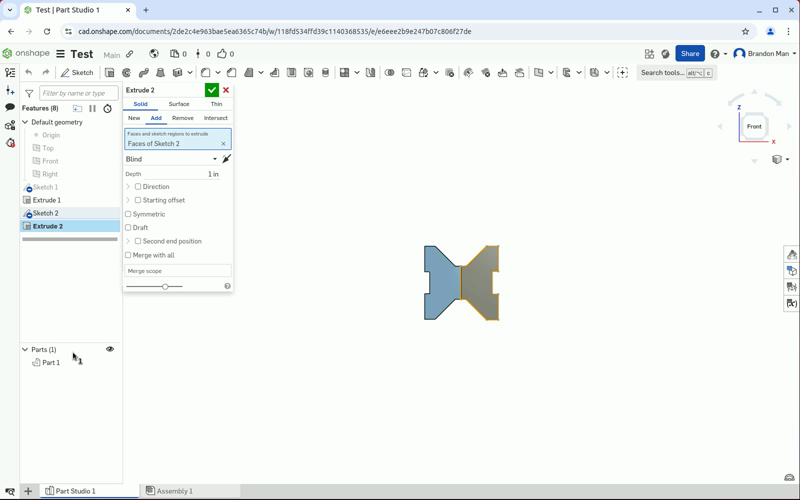
mouse_move(143, 106)
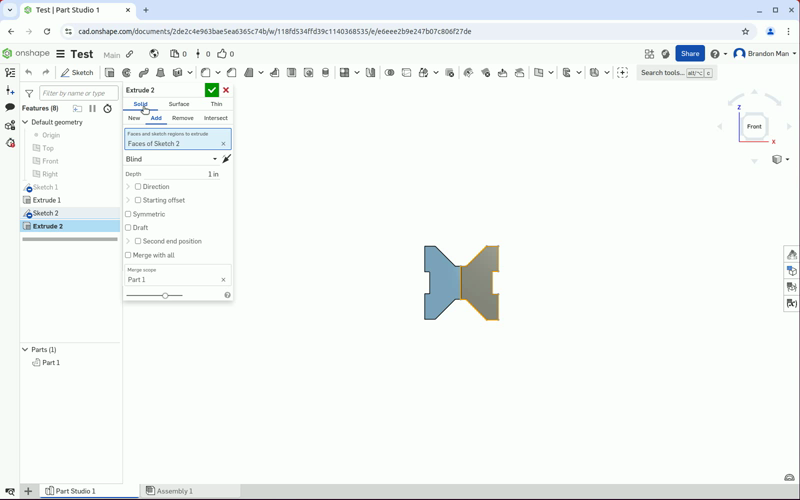
click(143, 106)
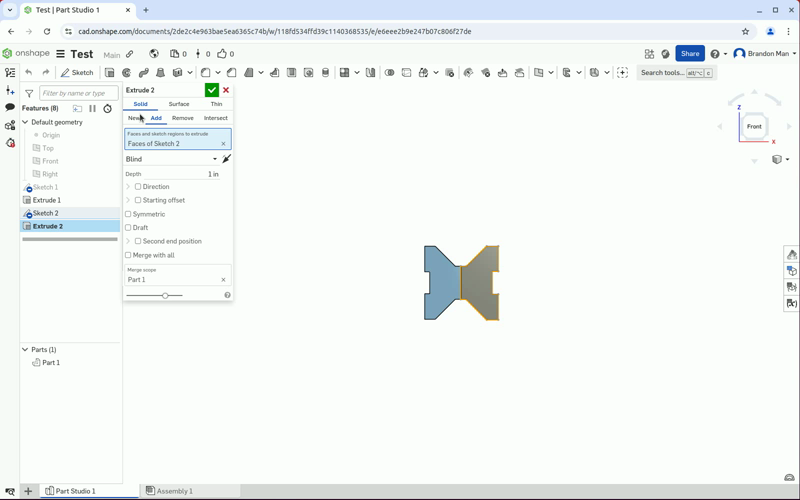
mouse_move(137, 120)
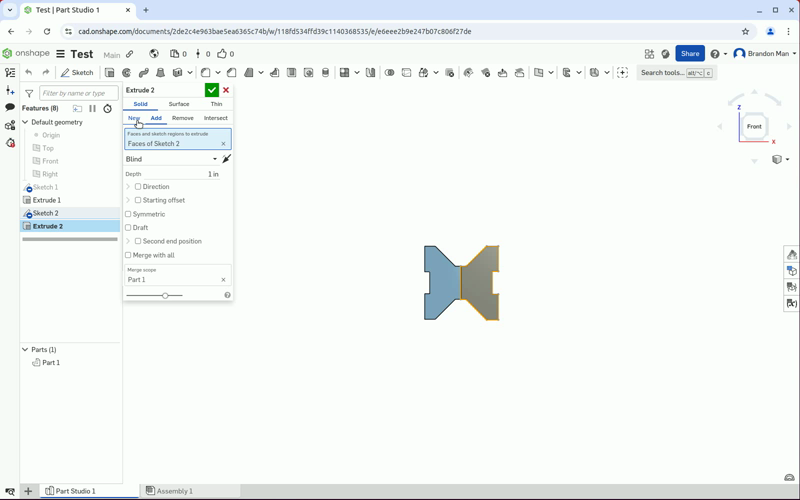
click(137, 120)
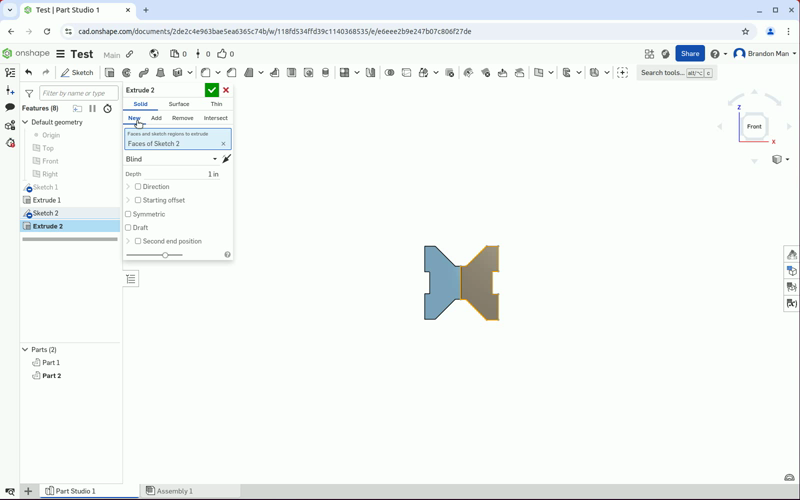
key(tab, 4)
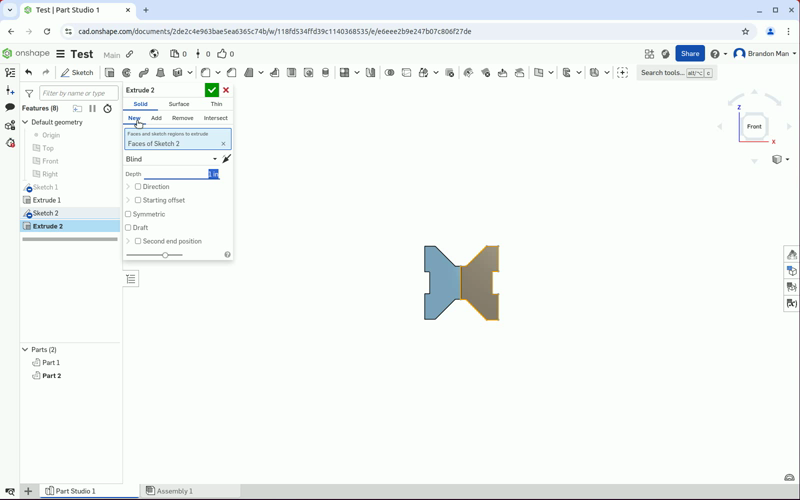
text(23.108)
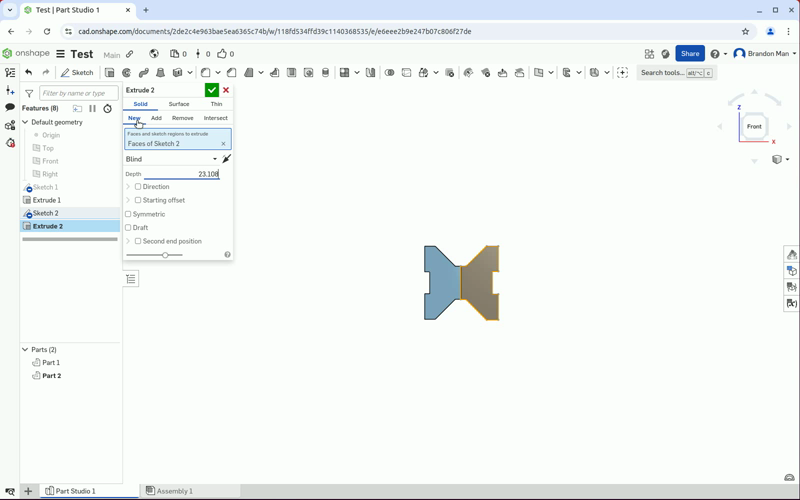
key(enter)
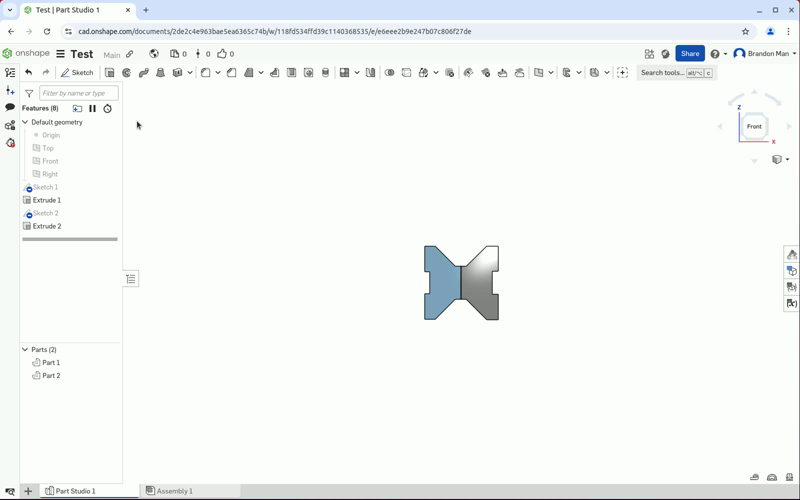
key(shift+h)
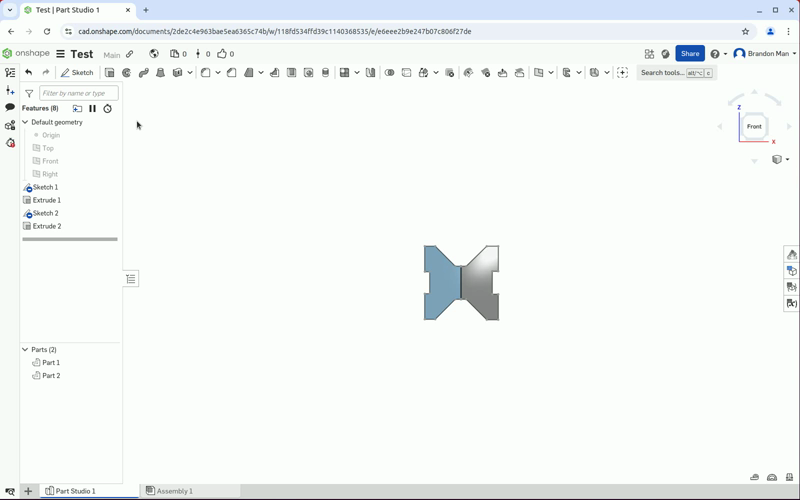
key(shift+h)
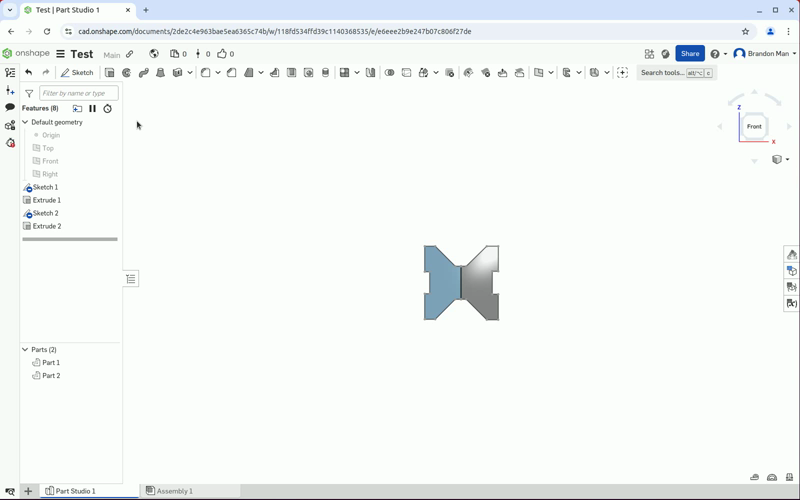
key(shift+7)
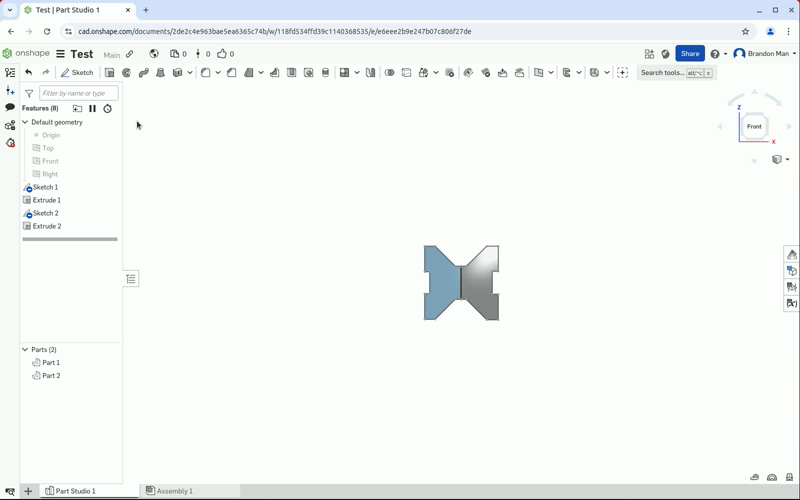
key(left, 2)
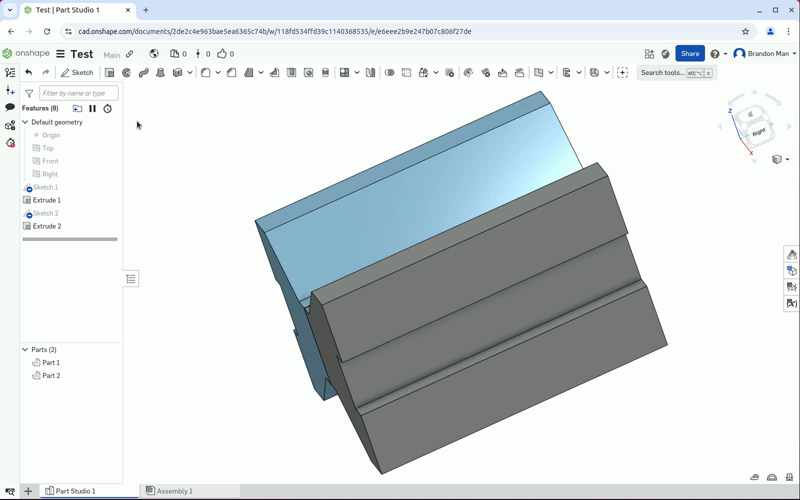
key(down, 2)
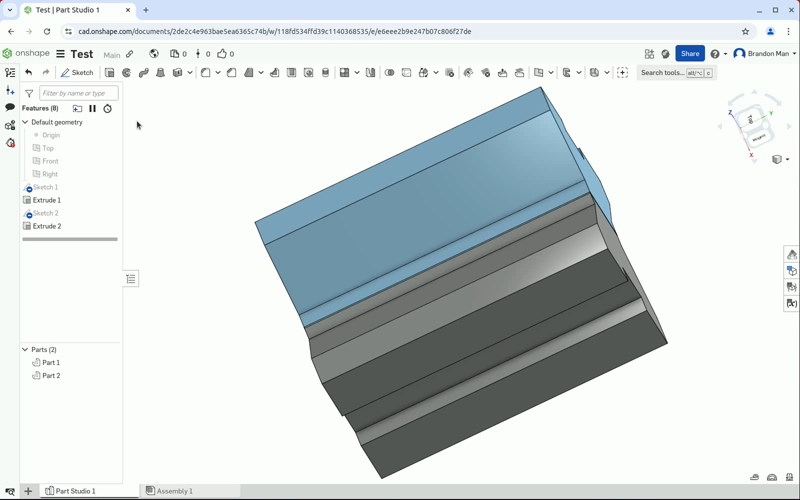
key(up, 2)
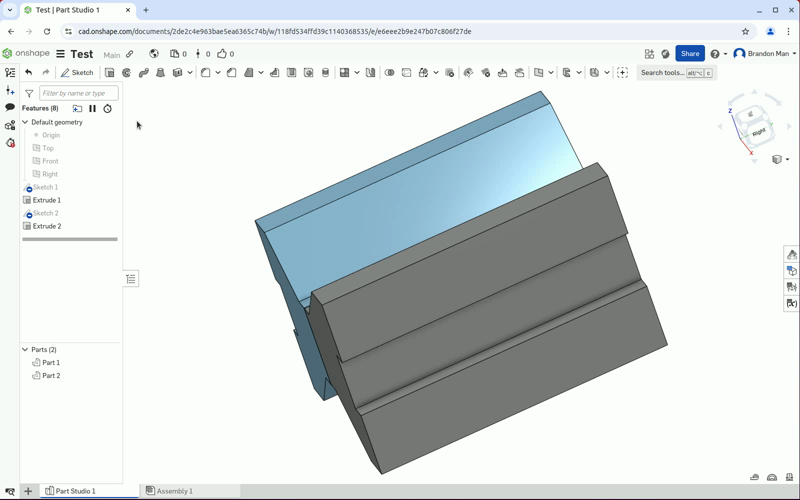
key(right, 2)
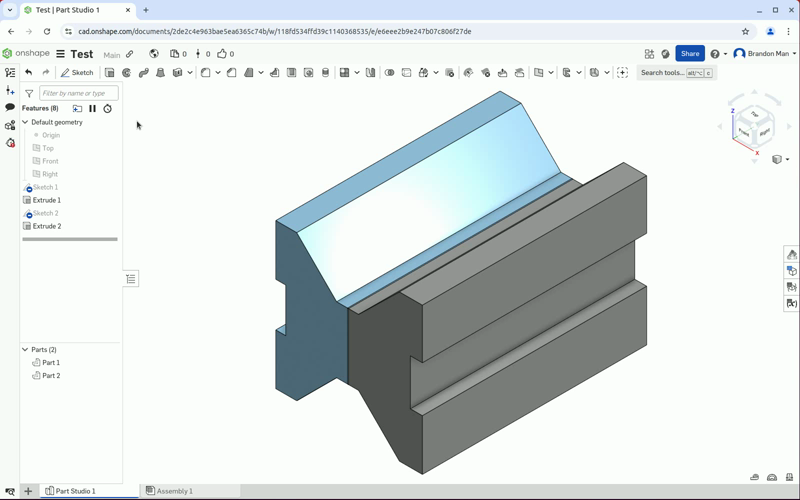
mouse_move(73, 189)
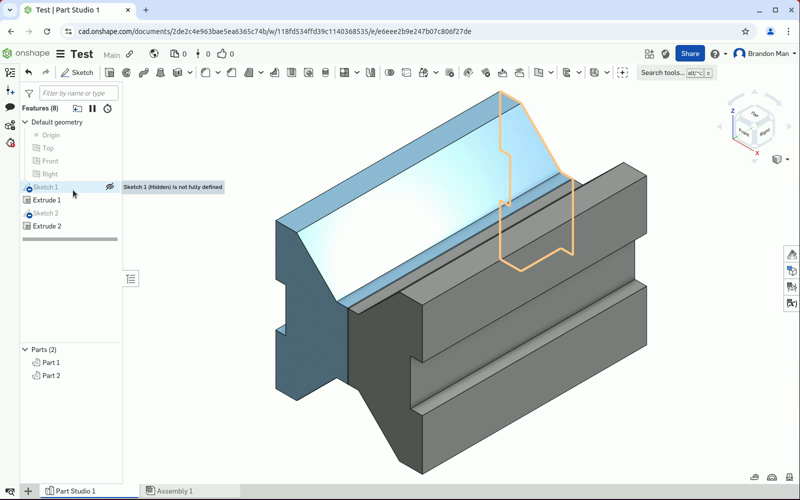
click(73, 189)